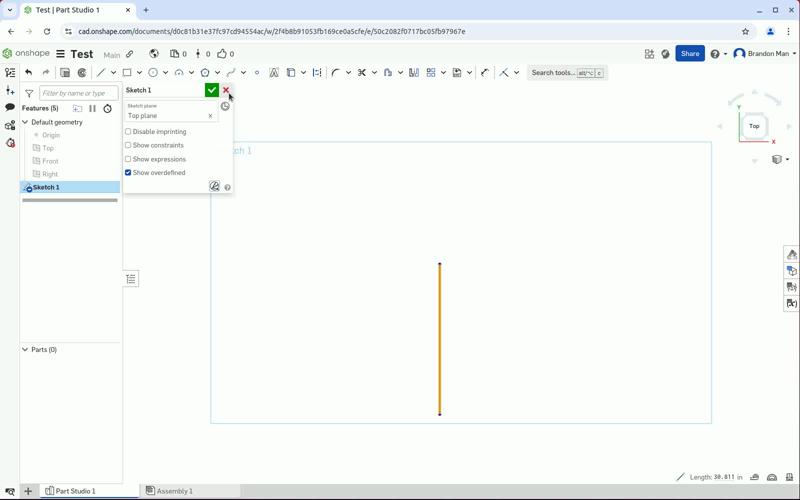
key(shift+h)
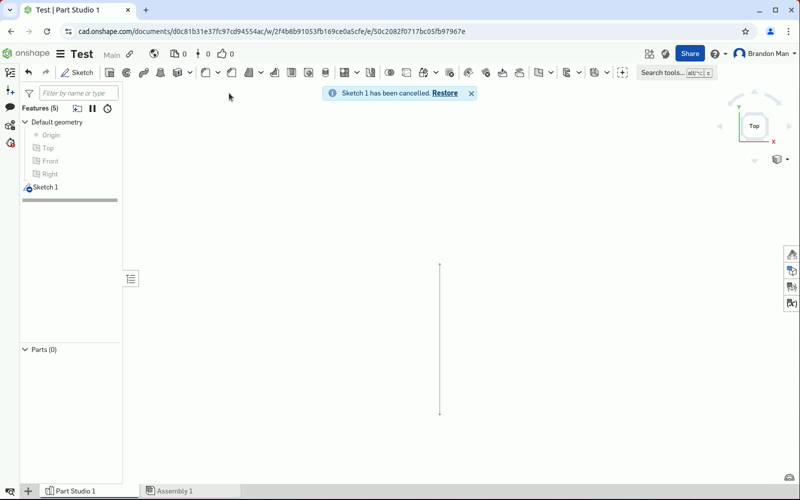
key(shift+s)
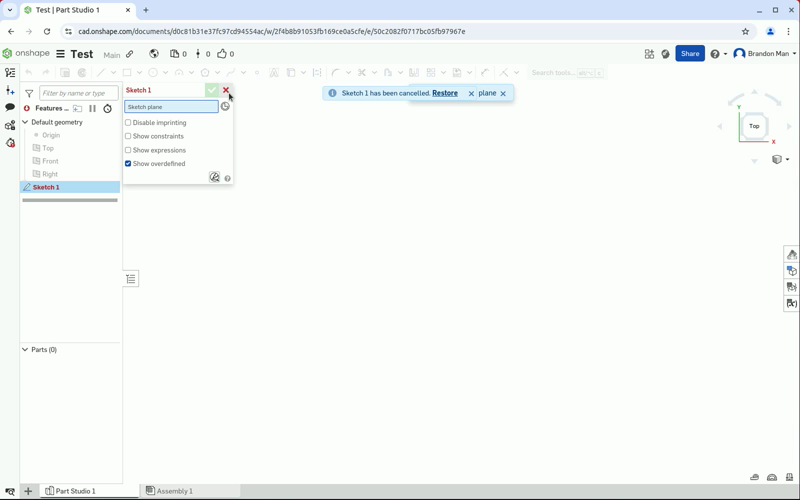
mouse_move(73, 150)
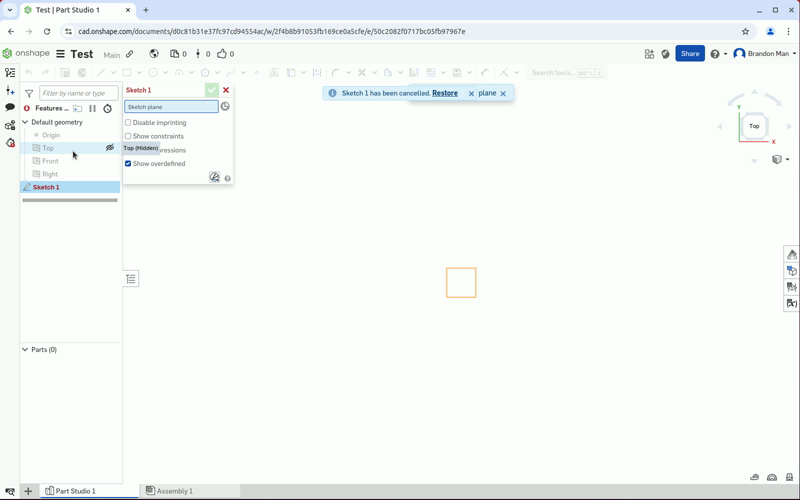
click(73, 150)
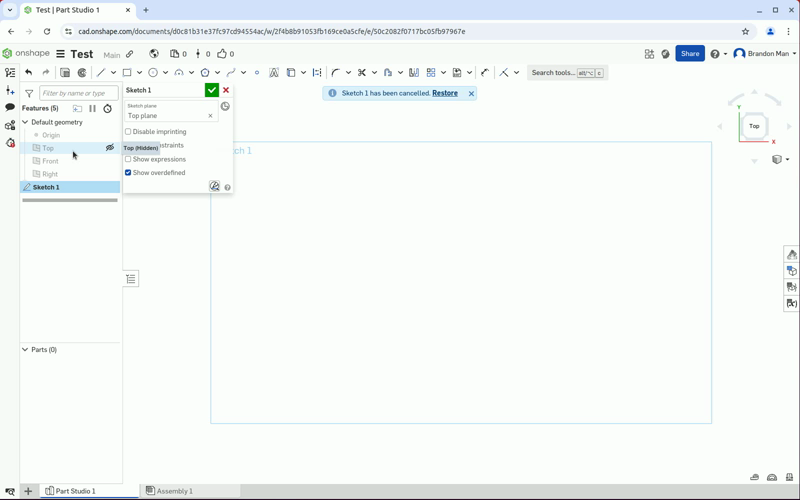
mouse_move(73, 352)
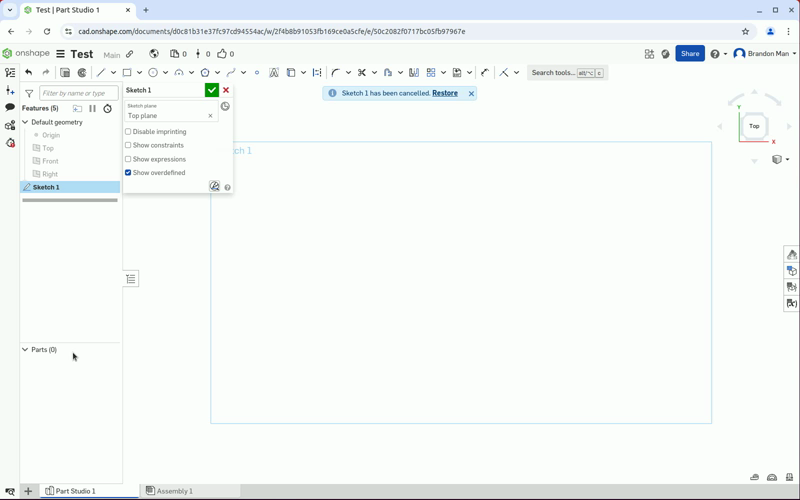
key(y)
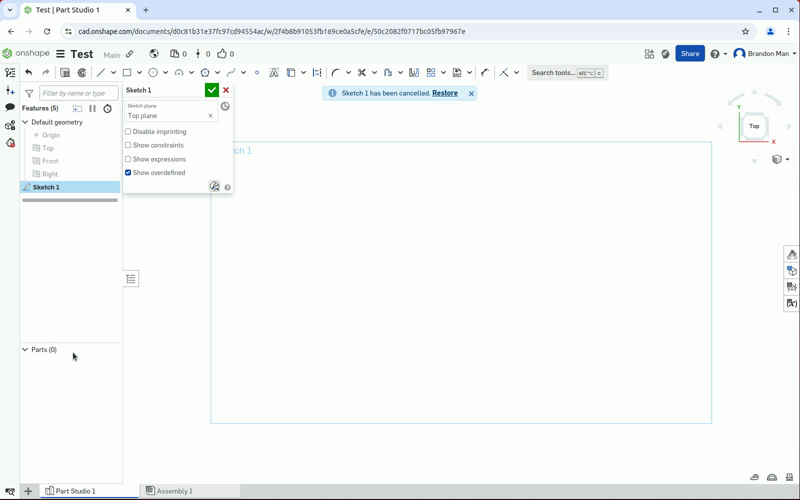
key(c)
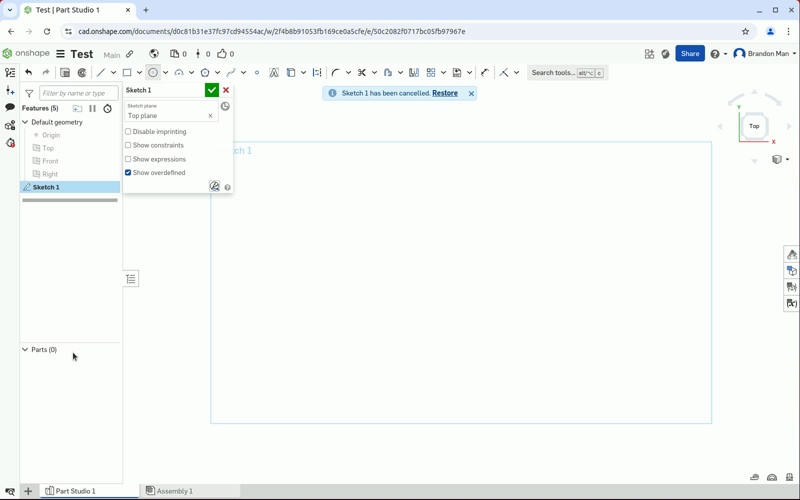
key_down(shift)
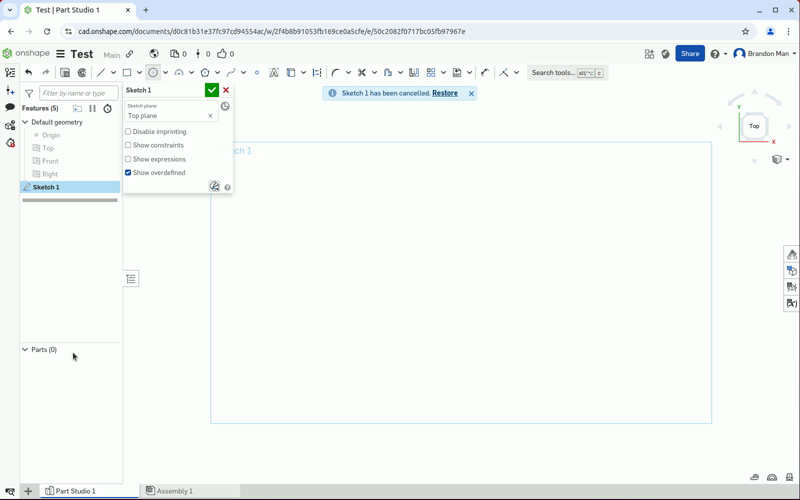
mouse_move(461, 282)
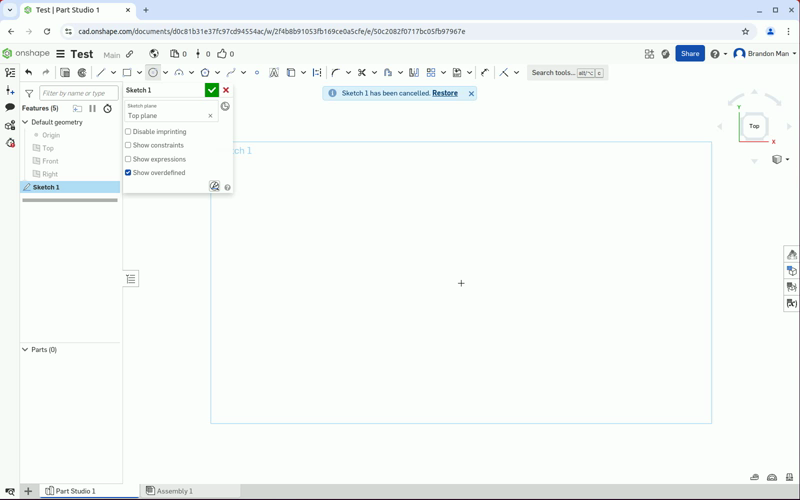
click(461, 282)
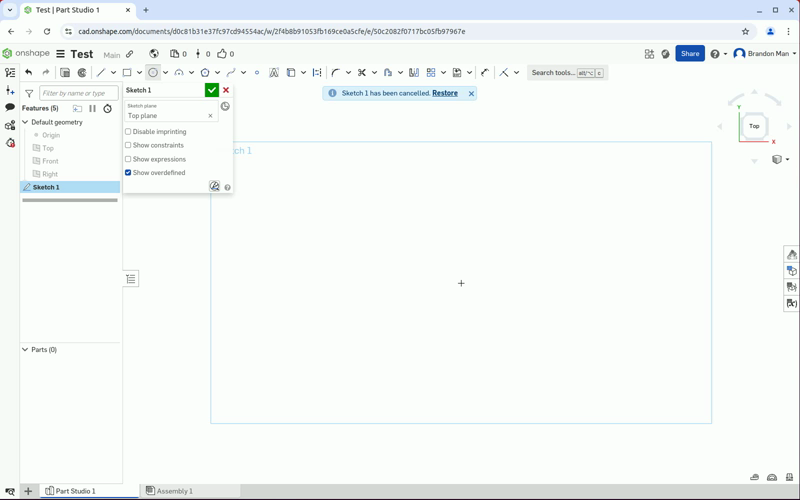
key_up(shift)
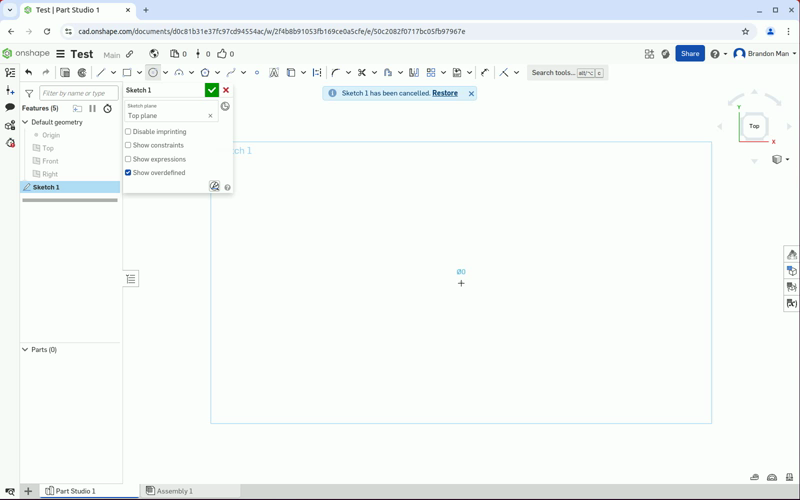
mouse_move(464, 282)
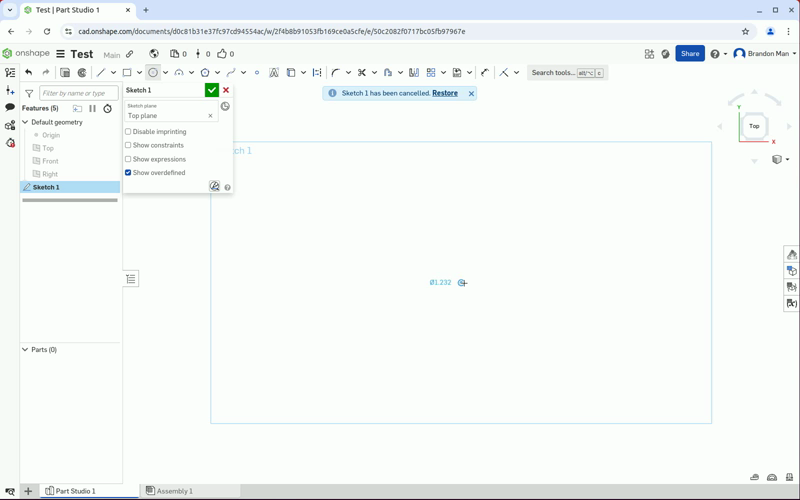
click(464, 282)
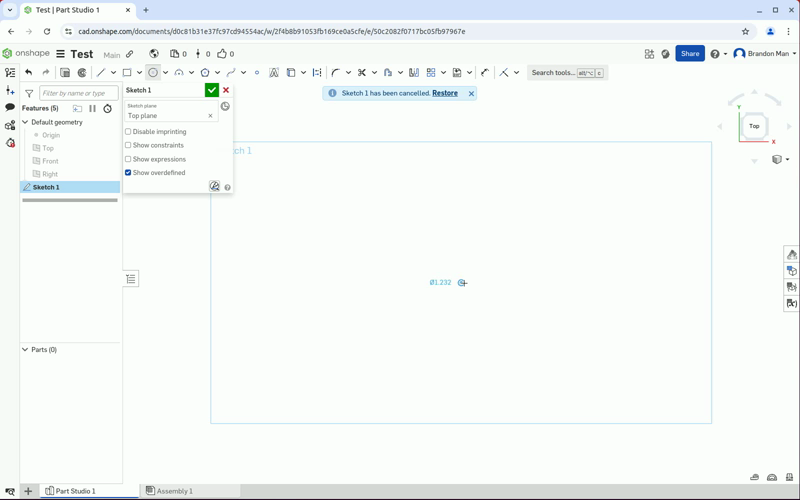
key(esc)
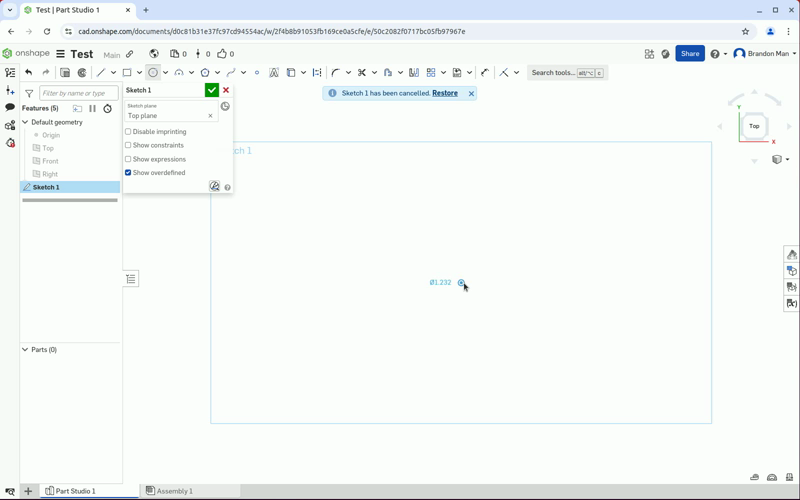
key(c)
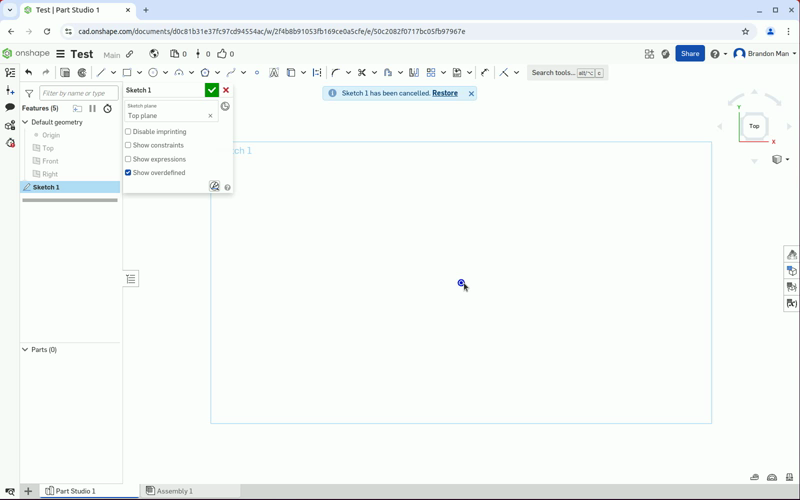
key_down(shift)
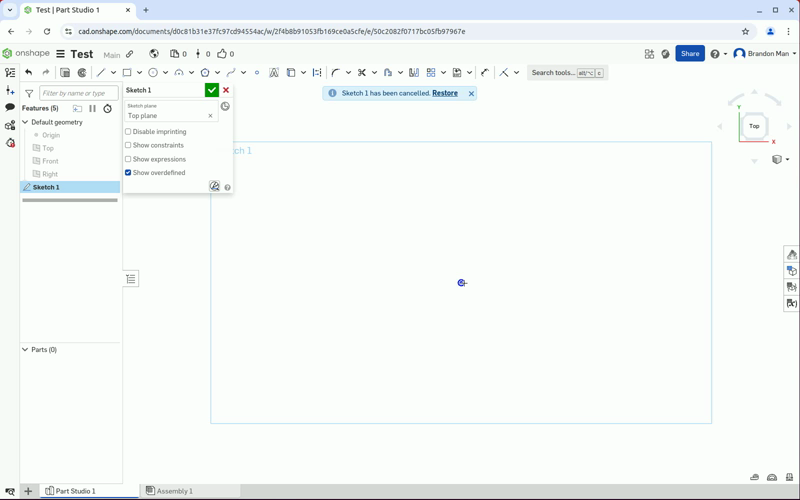
mouse_move(461, 282)
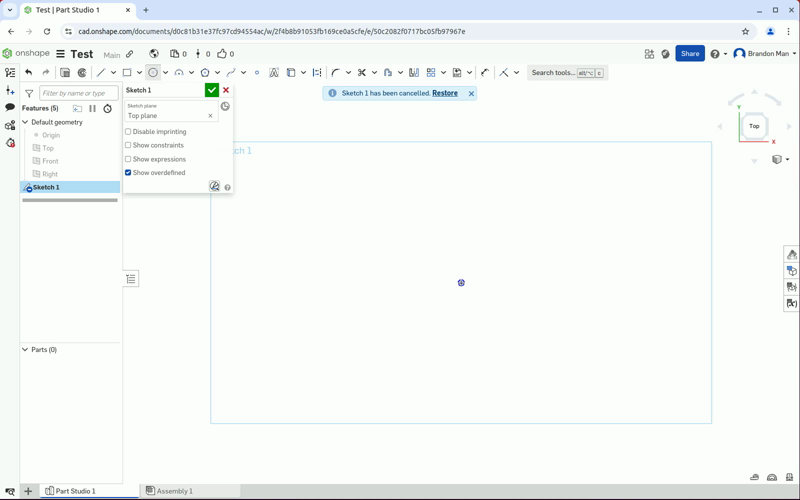
scroll(6)
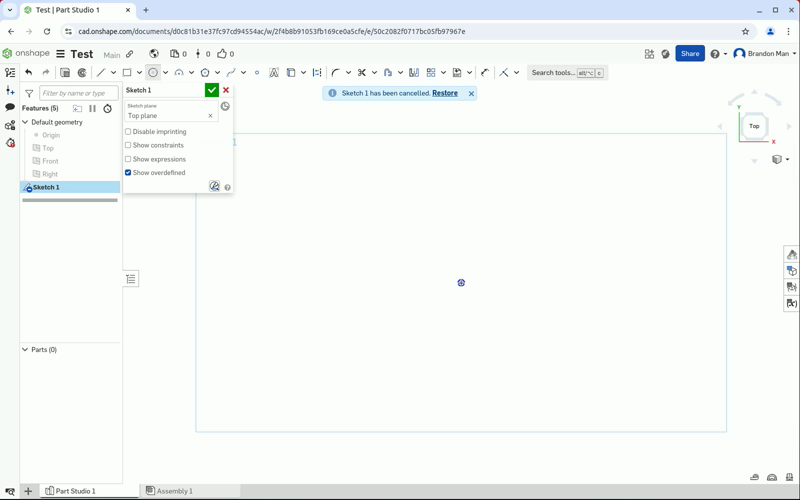
scroll(6)
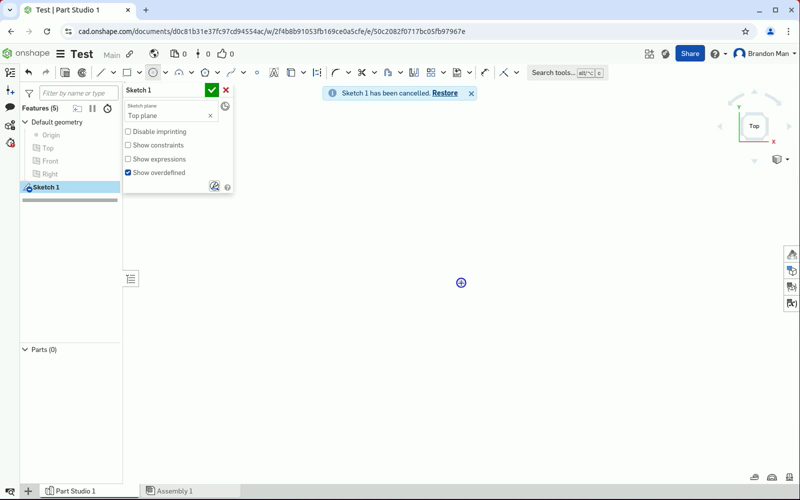
scroll(6)
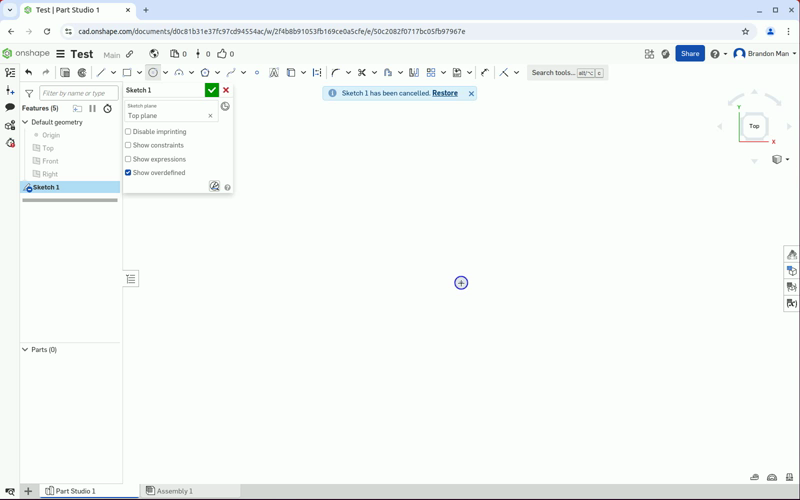
scroll(6)
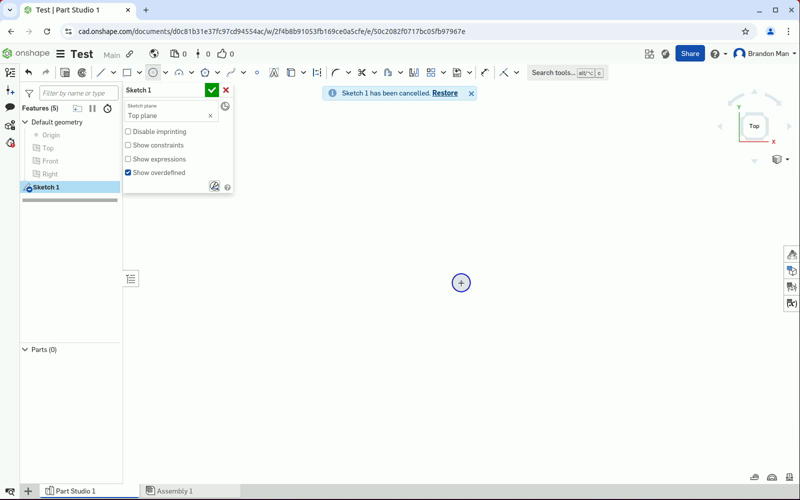
scroll(6)
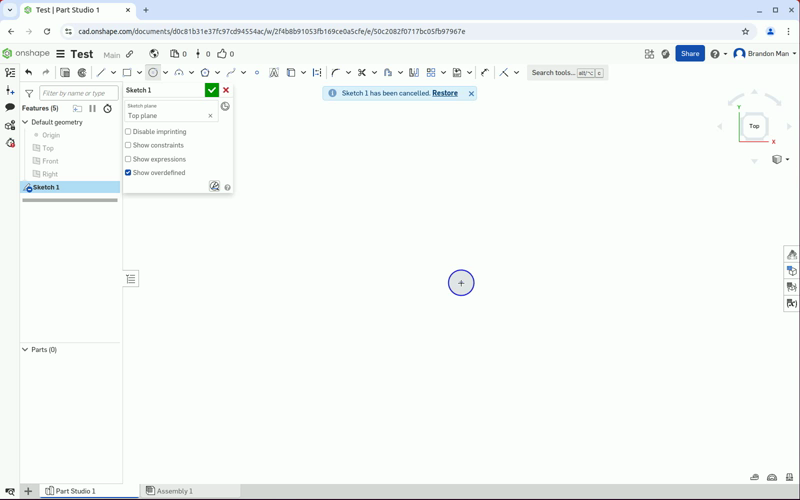
scroll(6)
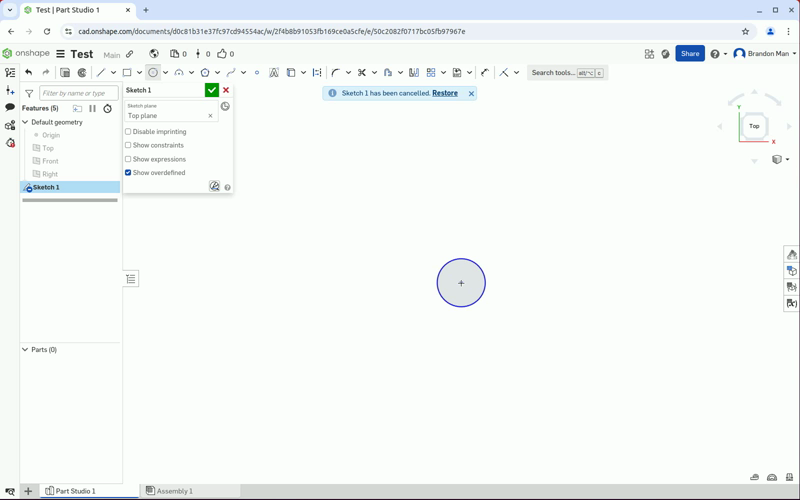
scroll(6)
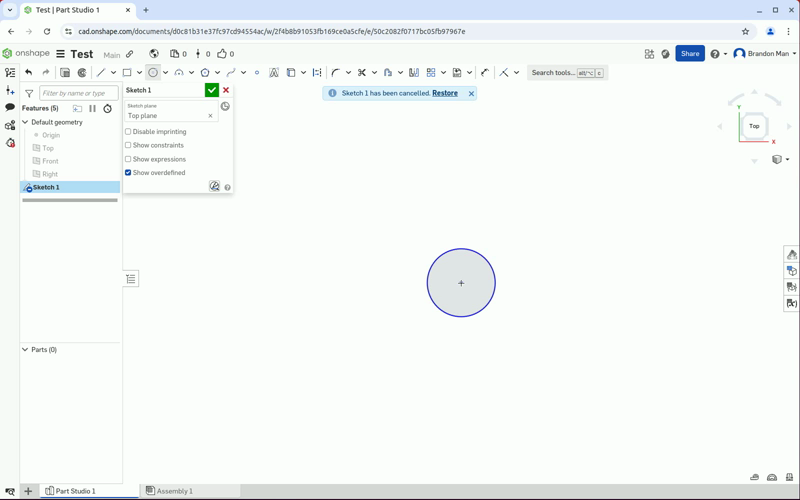
click(461, 282)
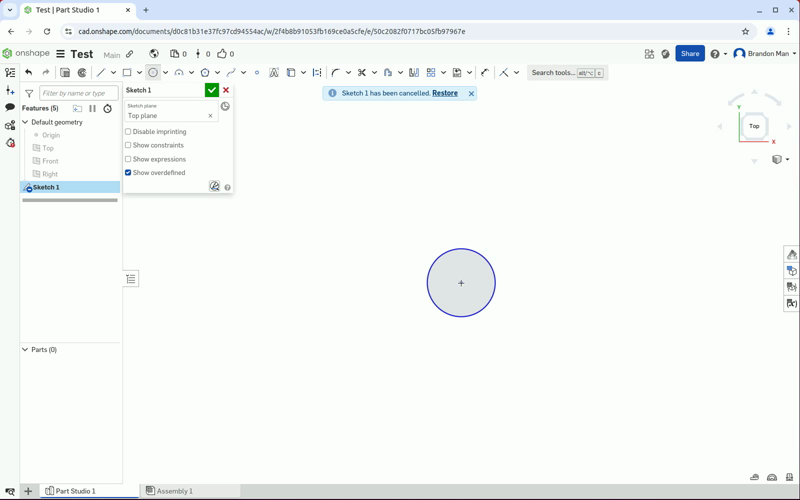
scroll(-6)
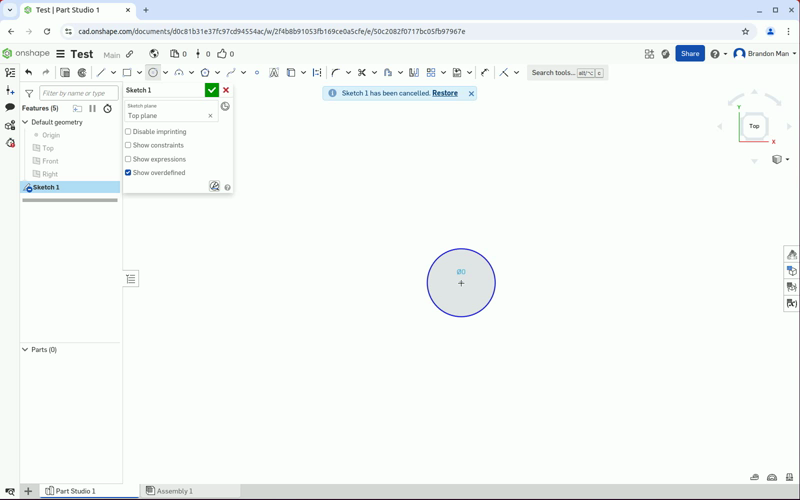
scroll(-6)
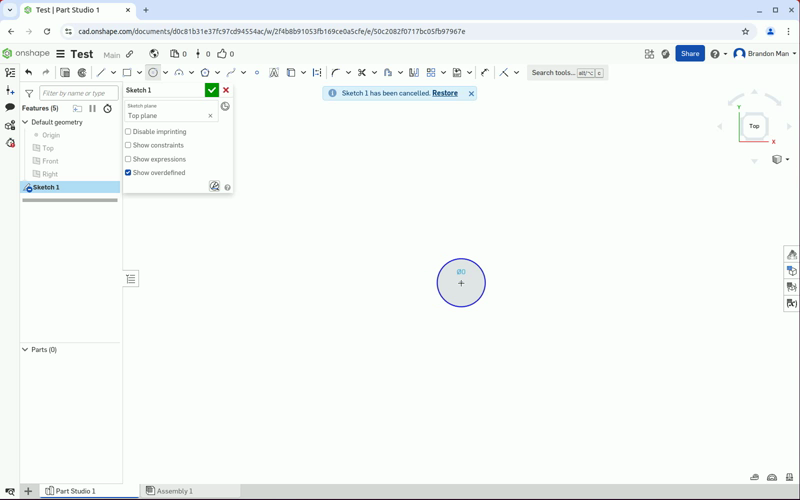
scroll(-6)
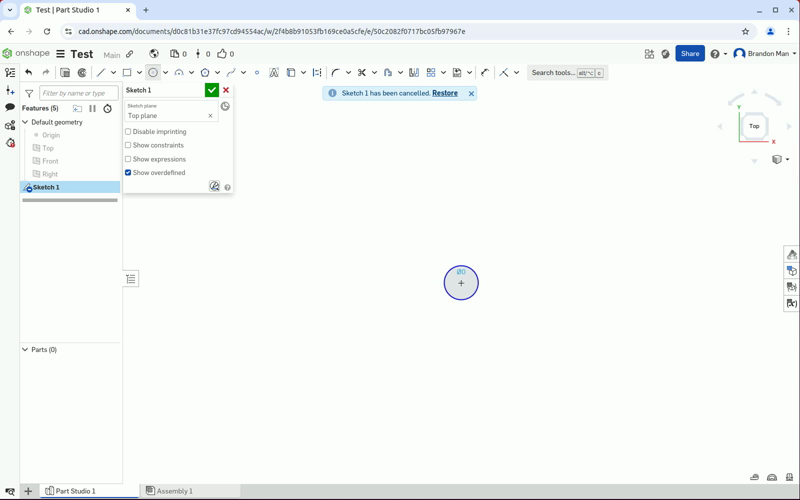
scroll(-6)
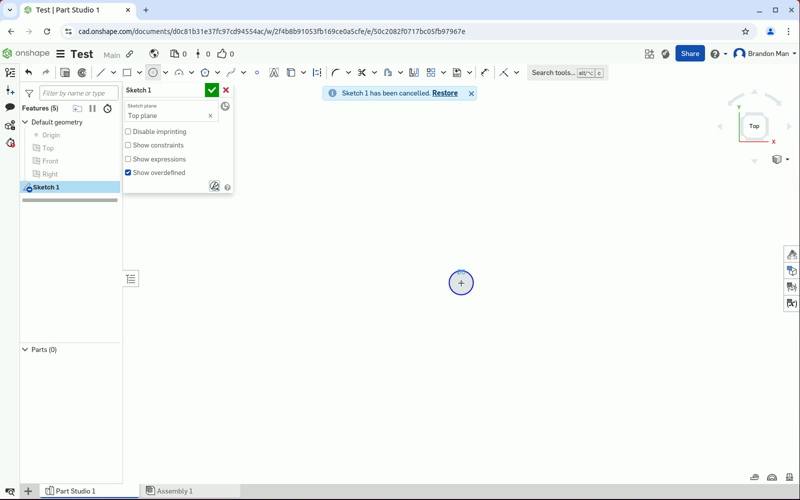
scroll(-6)
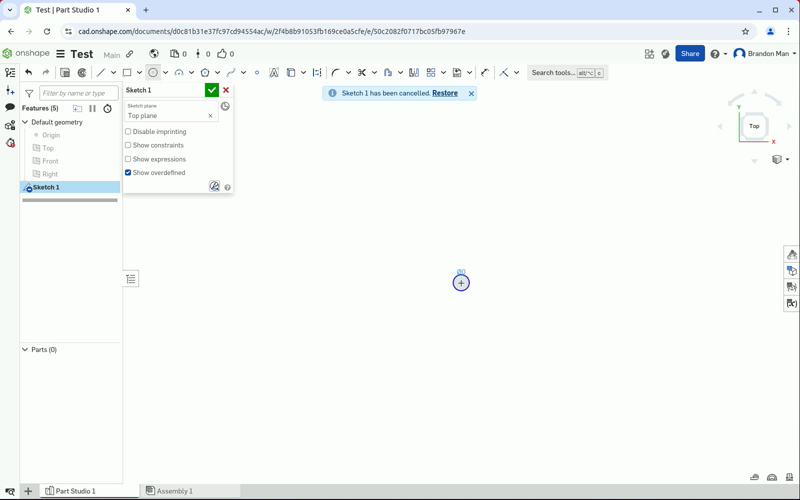
scroll(-6)
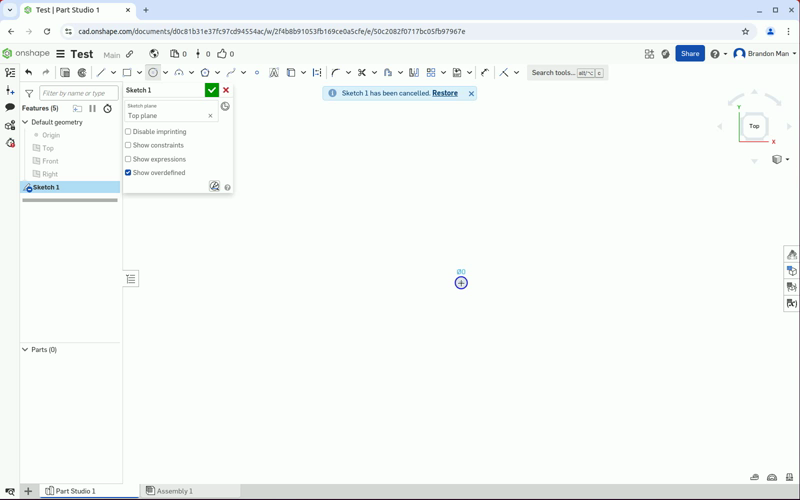
scroll(-6)
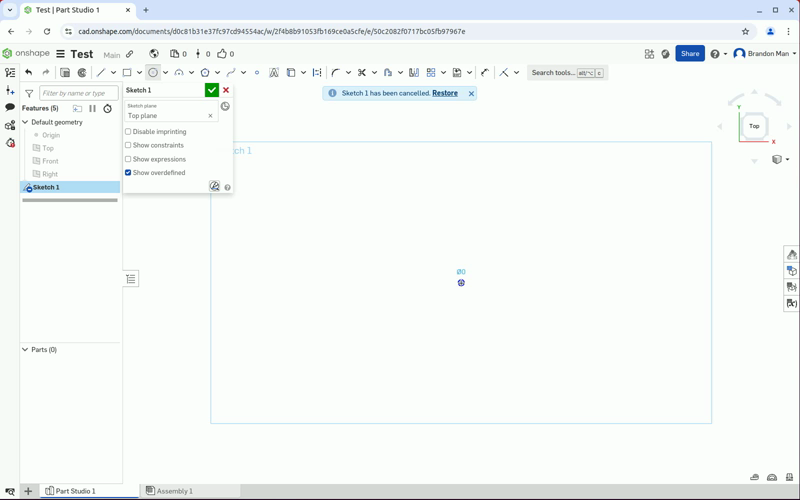
key_up(shift)
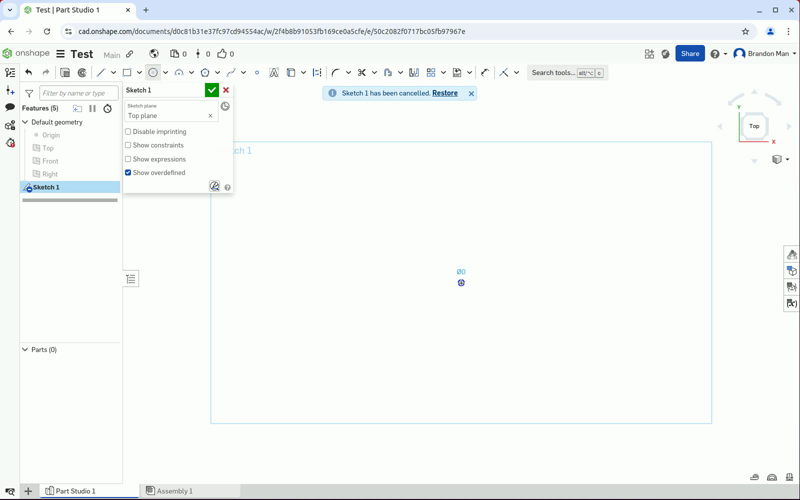
mouse_move(463, 282)
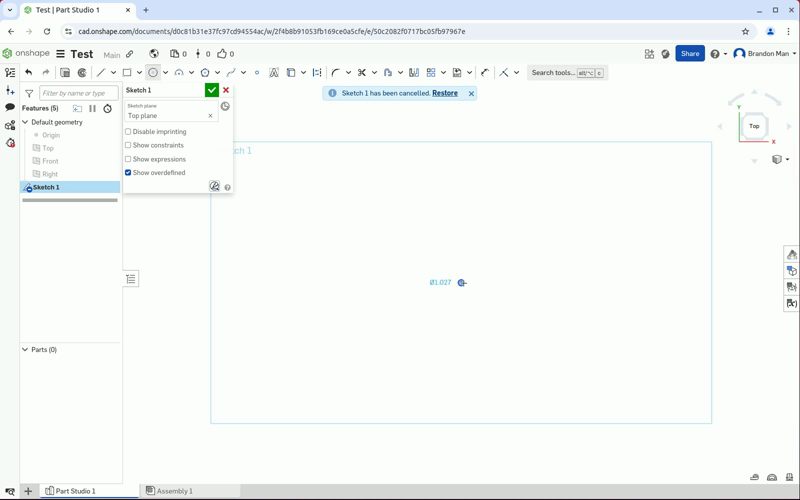
scroll(6)
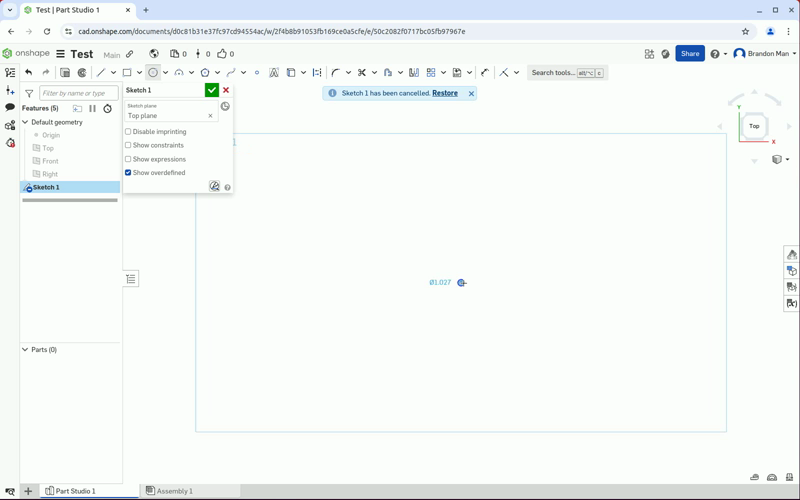
scroll(6)
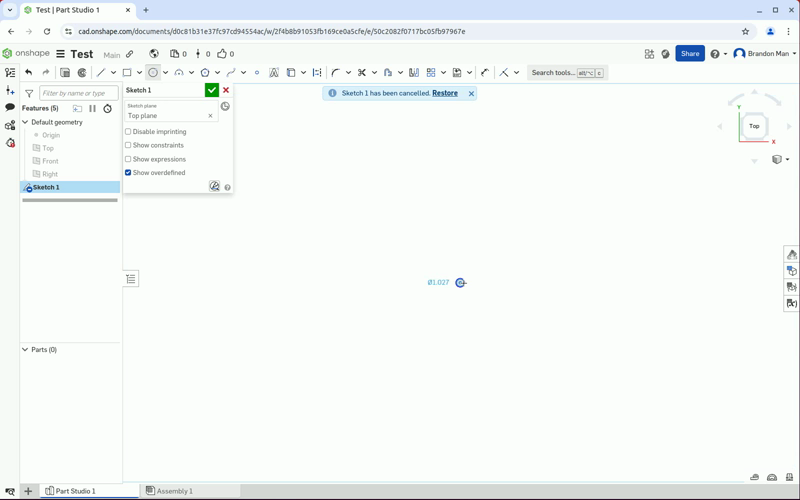
scroll(6)
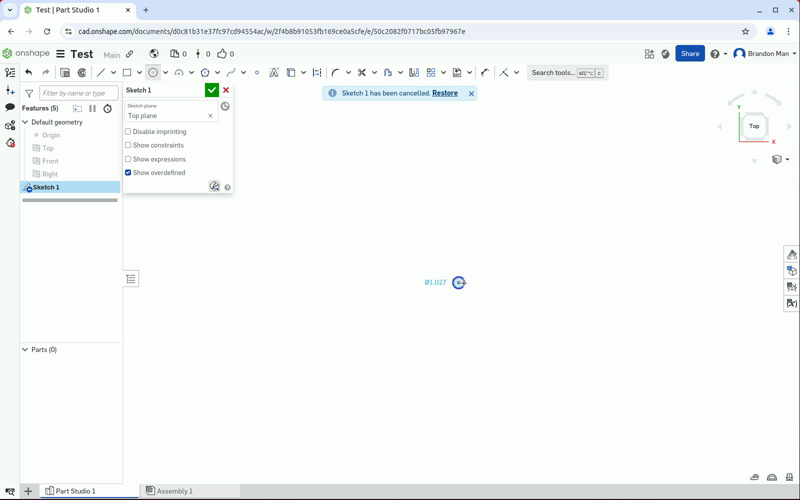
scroll(6)
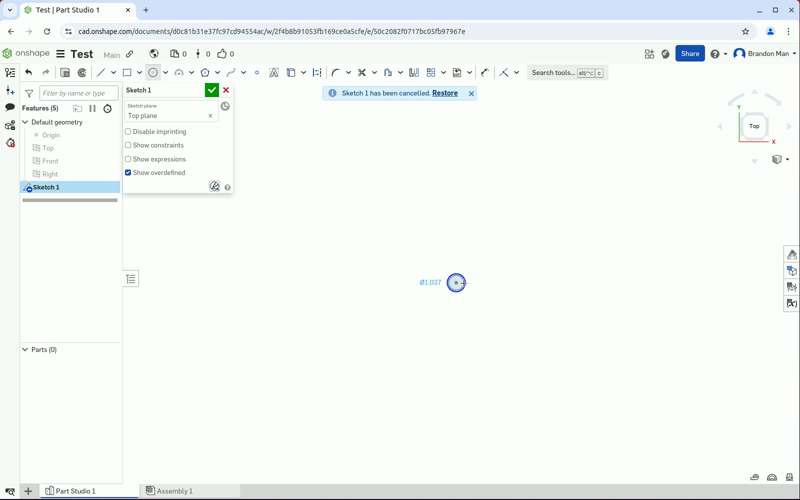
scroll(6)
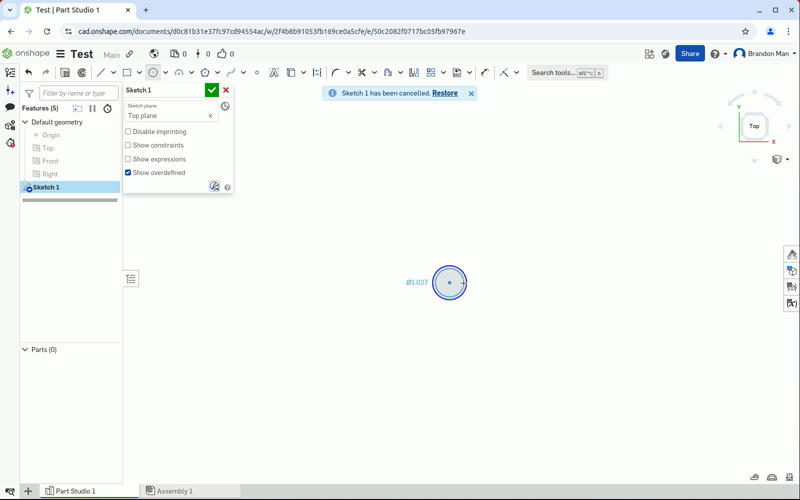
scroll(6)
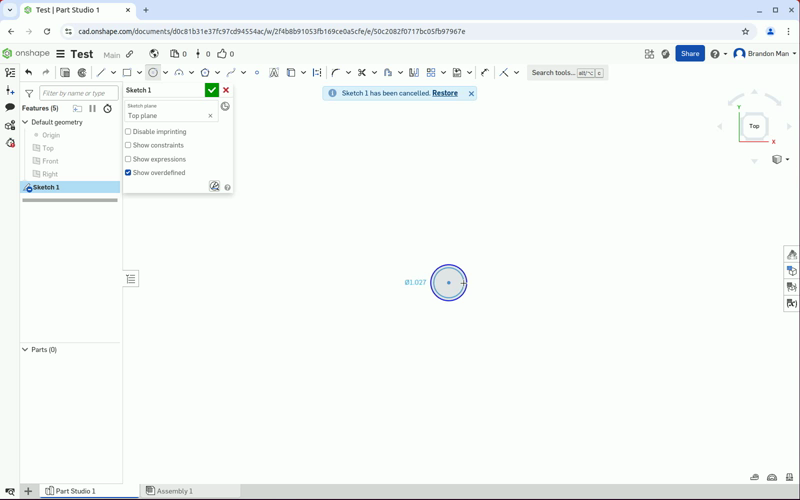
scroll(6)
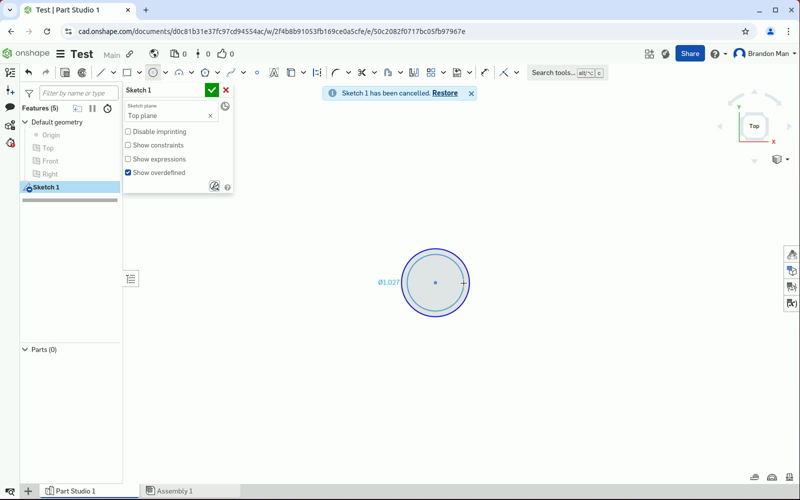
click(463, 282)
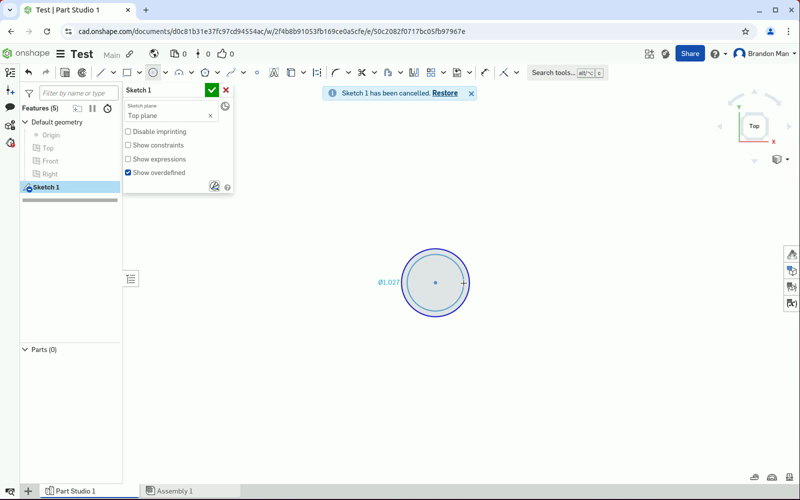
scroll(-6)
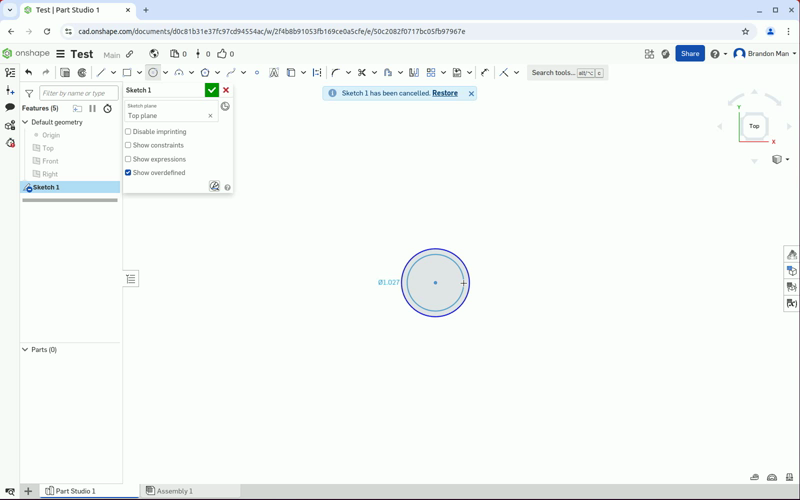
scroll(-6)
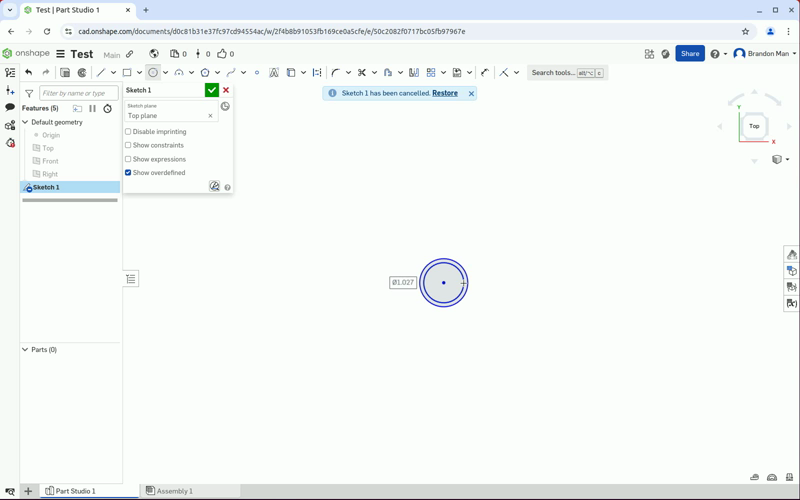
scroll(-6)
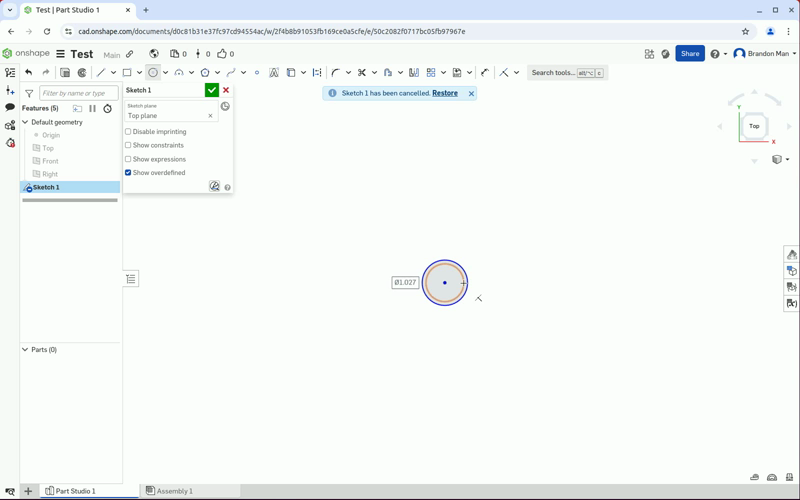
scroll(-6)
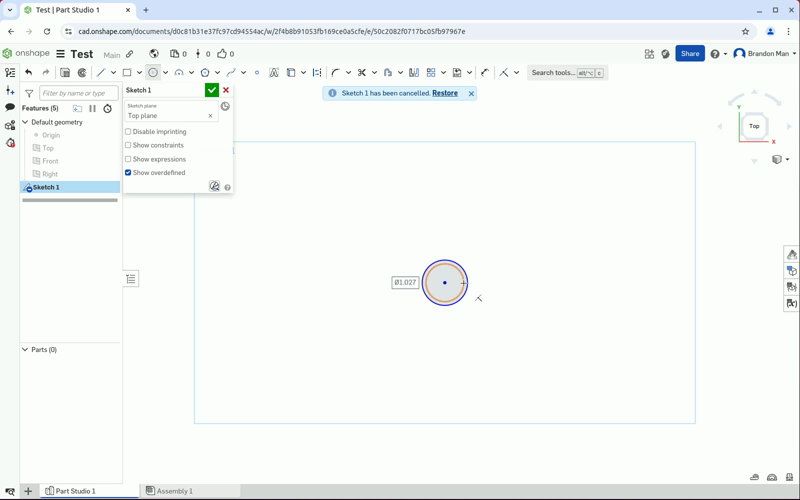
scroll(-6)
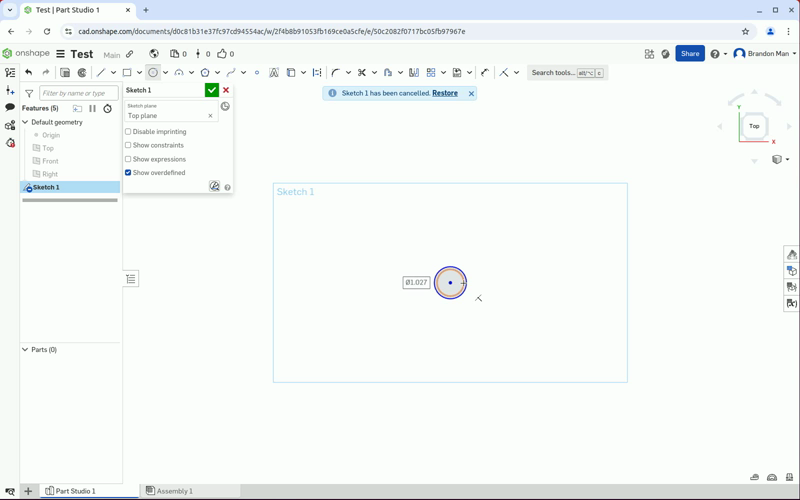
scroll(-6)
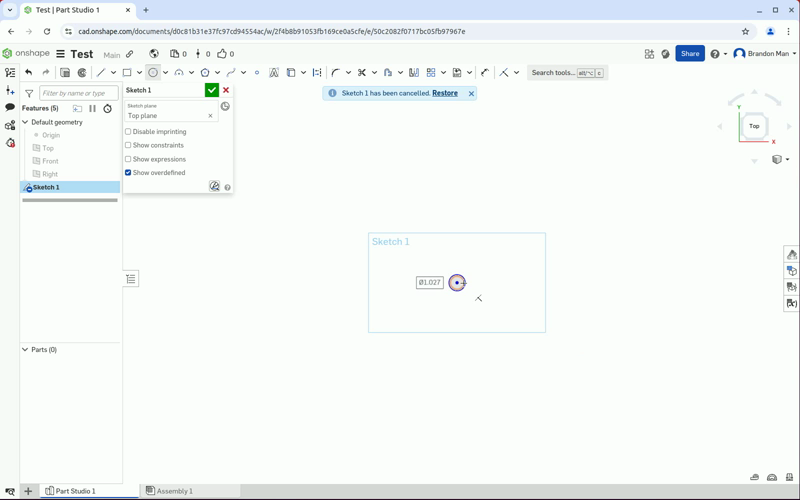
scroll(-6)
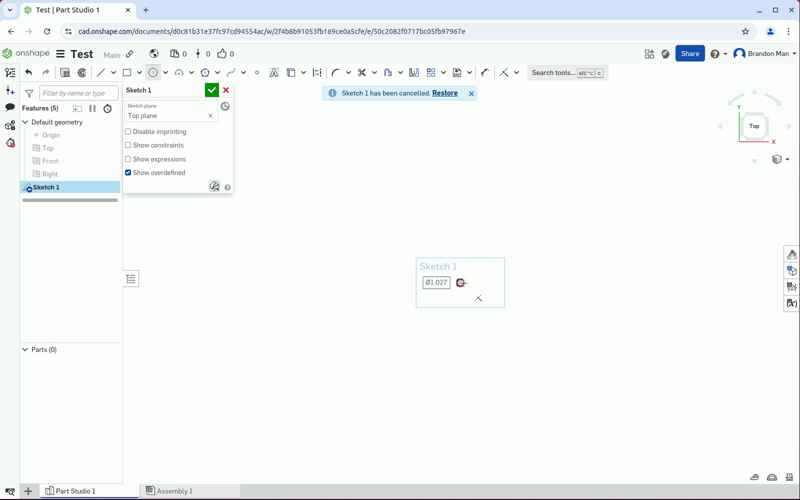
key(esc)
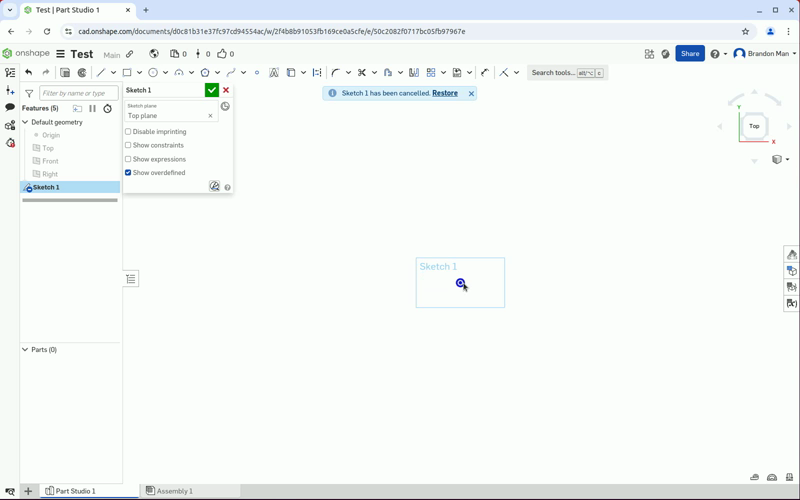
mouse_move(459, 285)
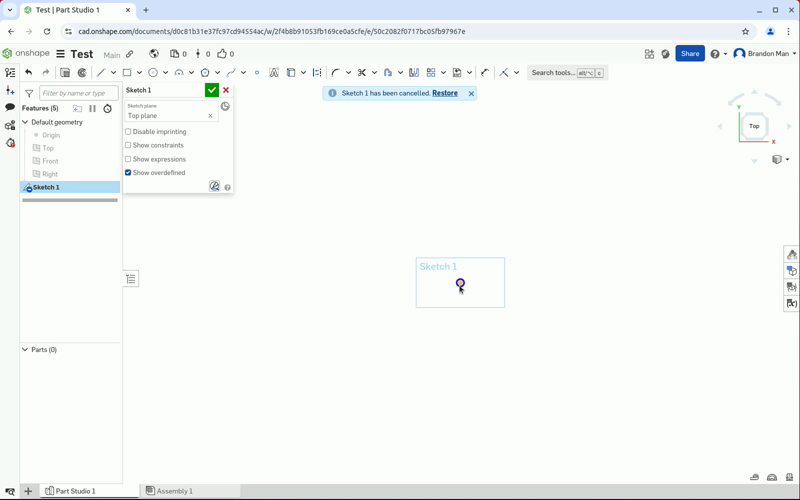
scroll(6)
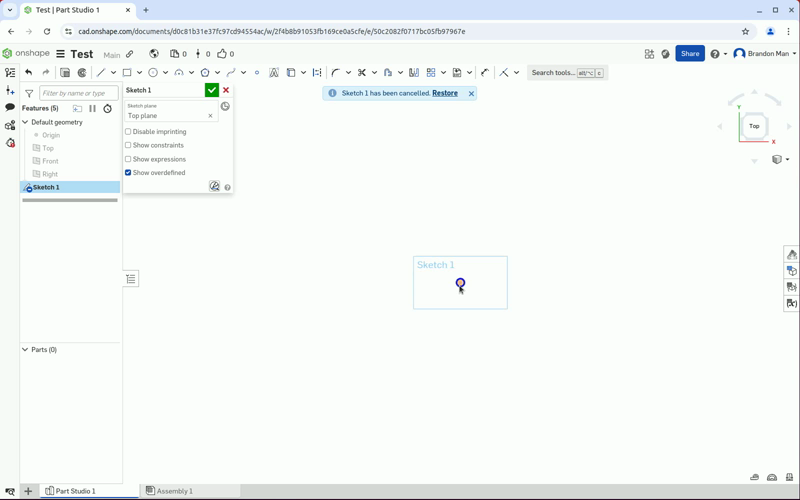
scroll(6)
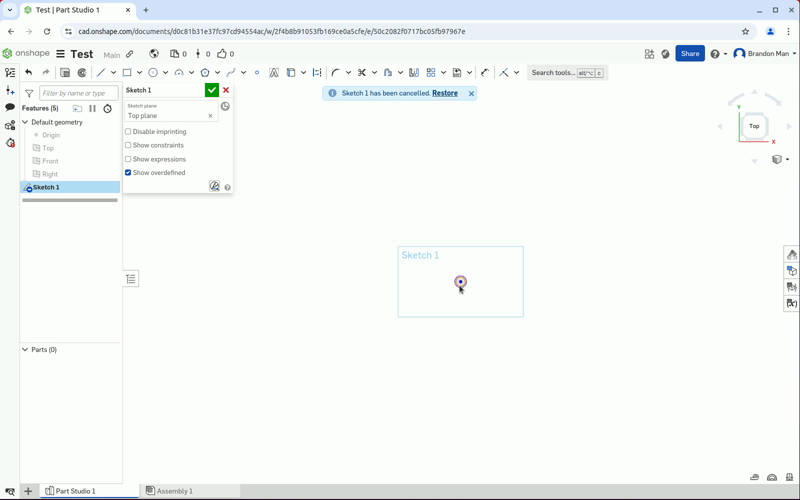
scroll(6)
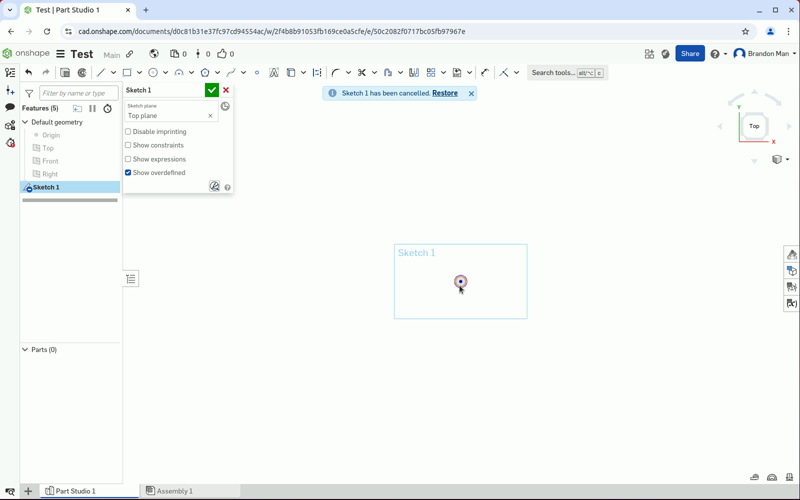
scroll(6)
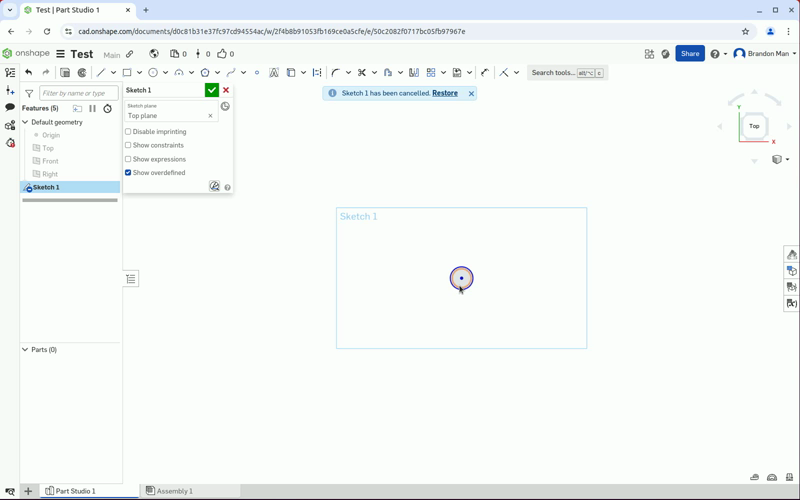
scroll(6)
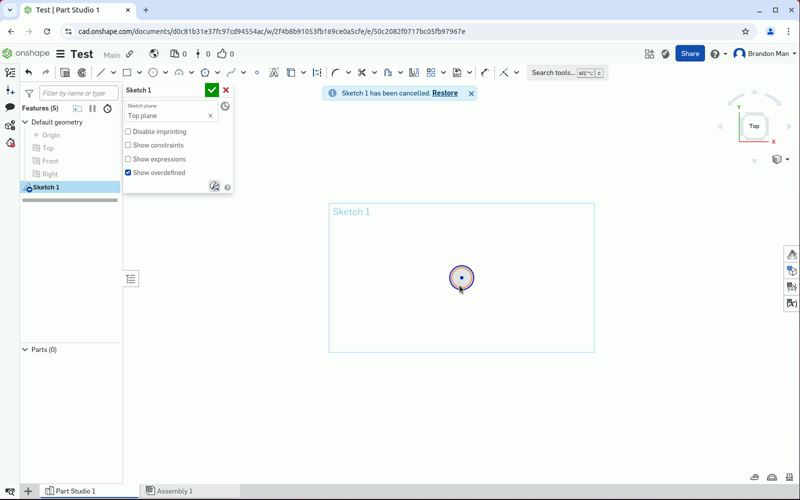
scroll(6)
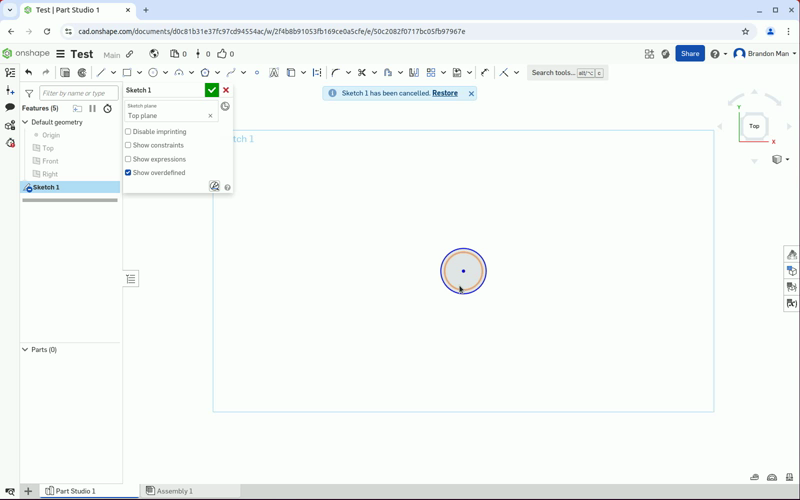
scroll(6)
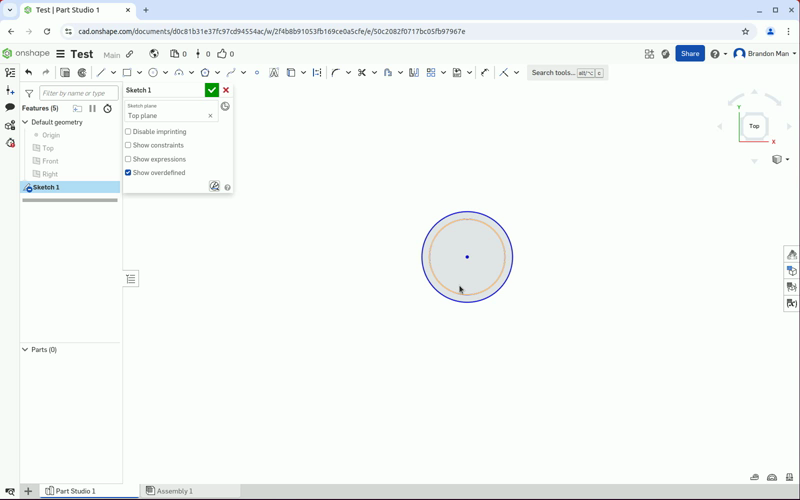
click(459, 285)
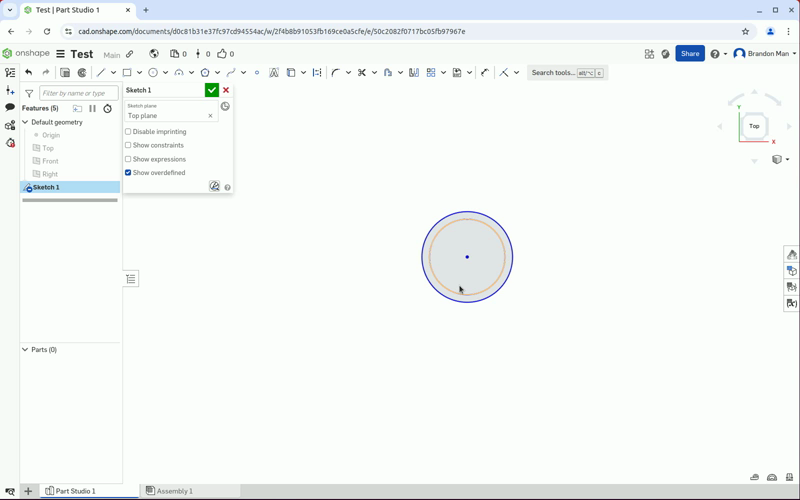
scroll(-6)
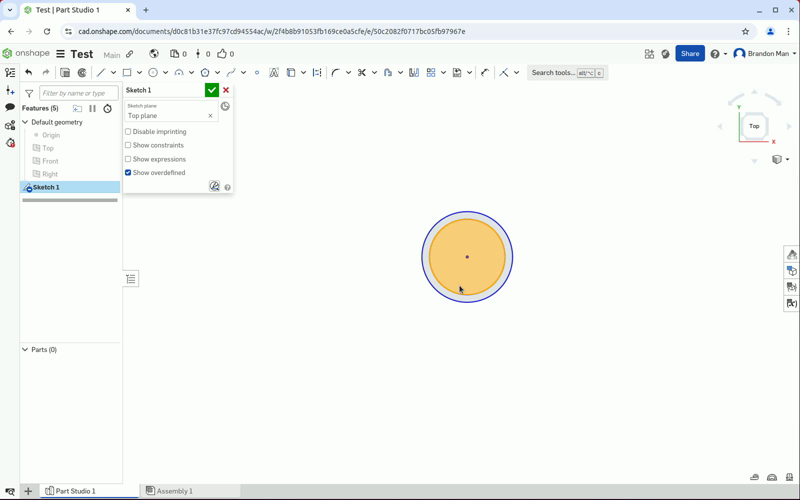
scroll(-6)
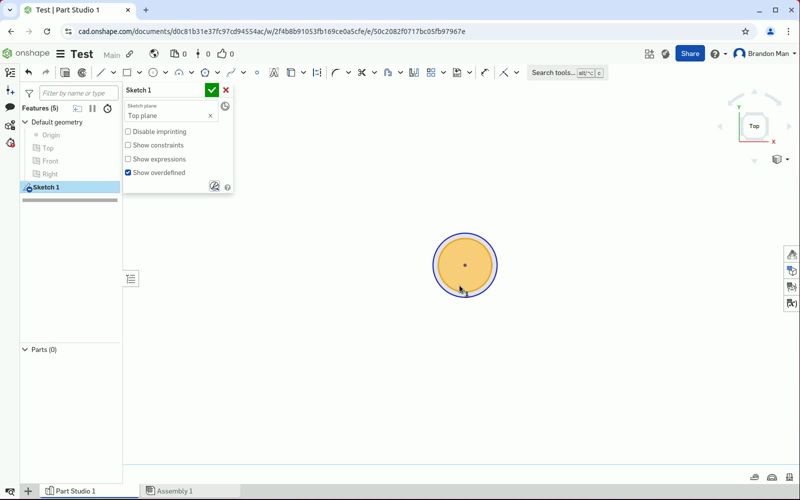
scroll(-6)
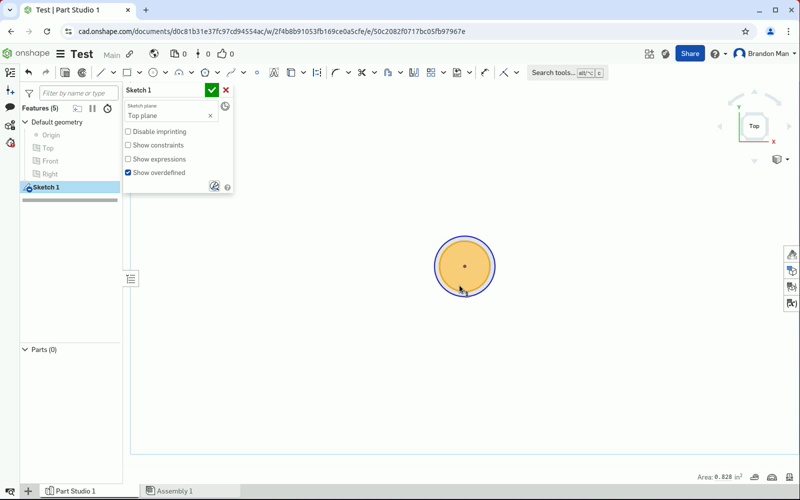
scroll(-6)
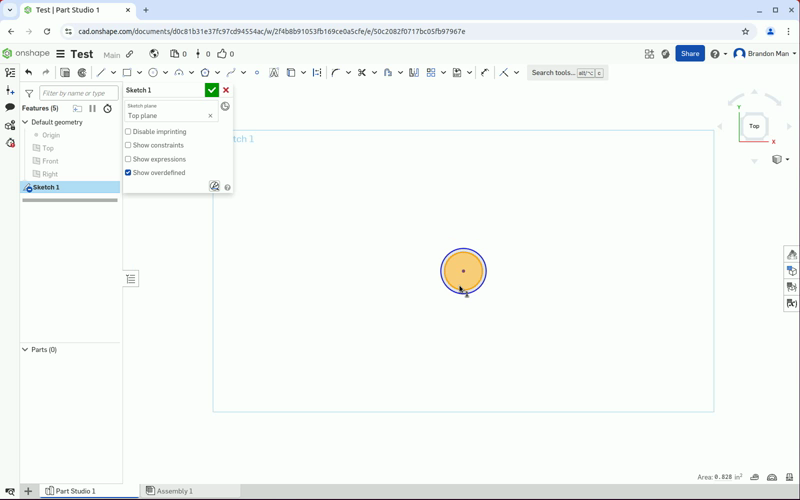
scroll(-6)
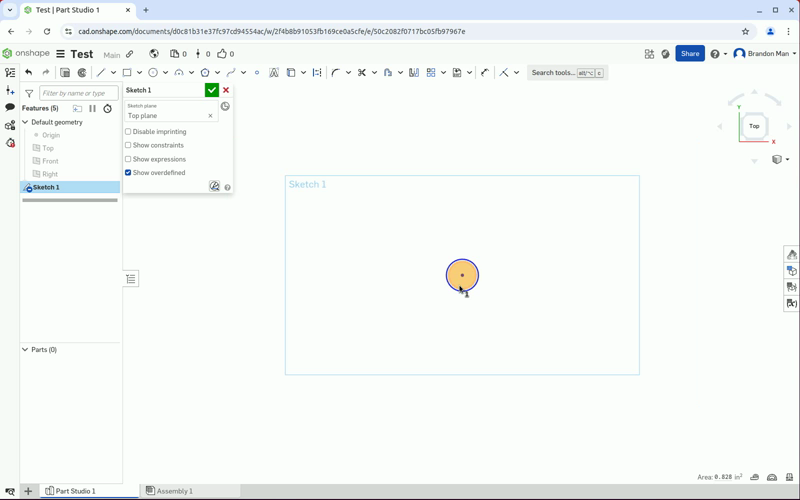
scroll(-6)
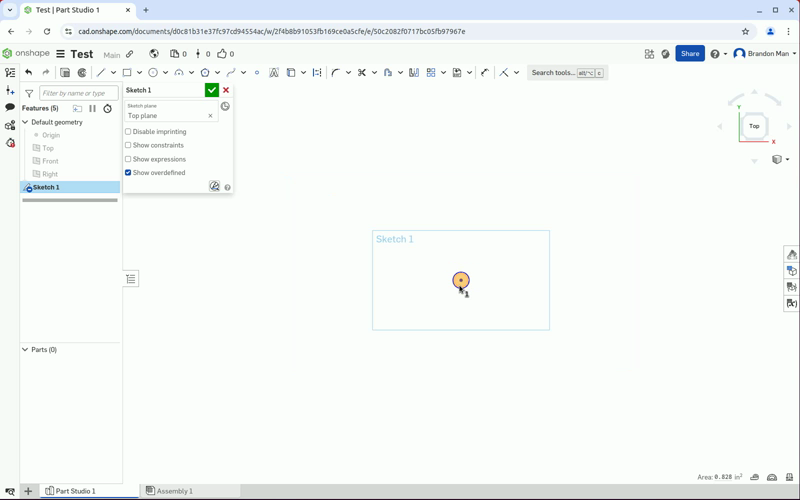
scroll(-6)
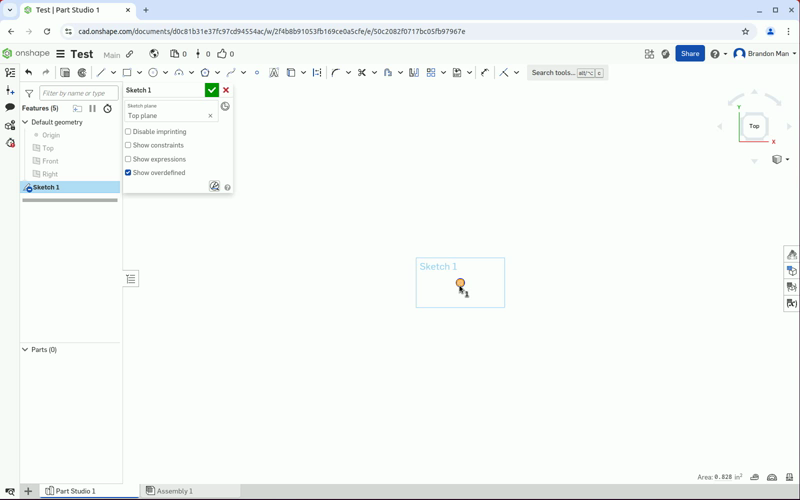
mouse_move(73, 352)
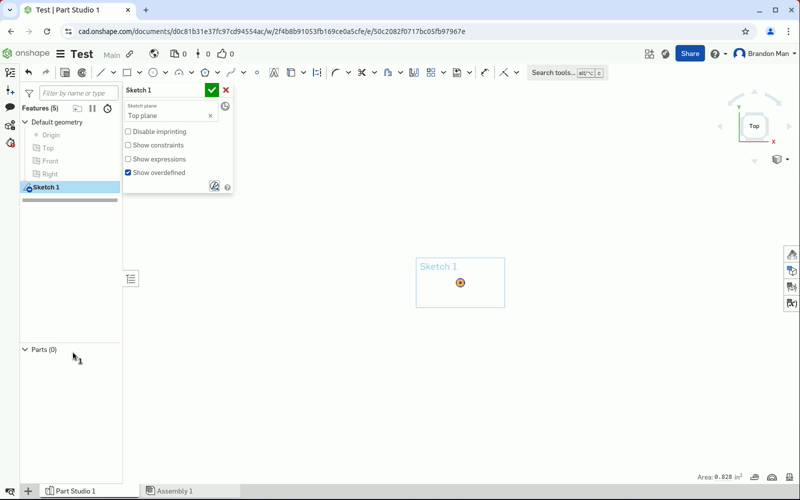
key(shift+y)
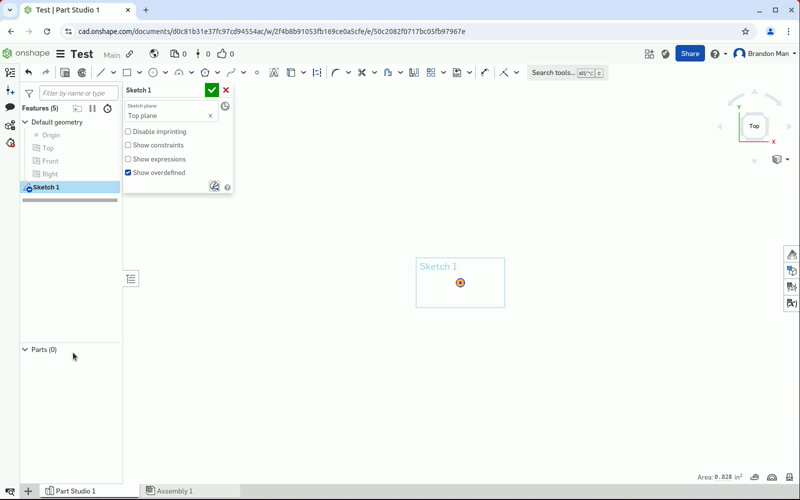
key(shift+e)
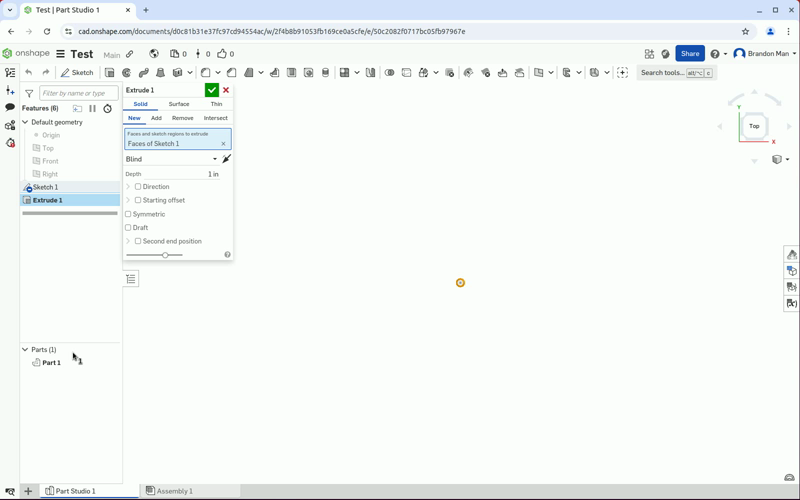
mouse_move(143, 106)
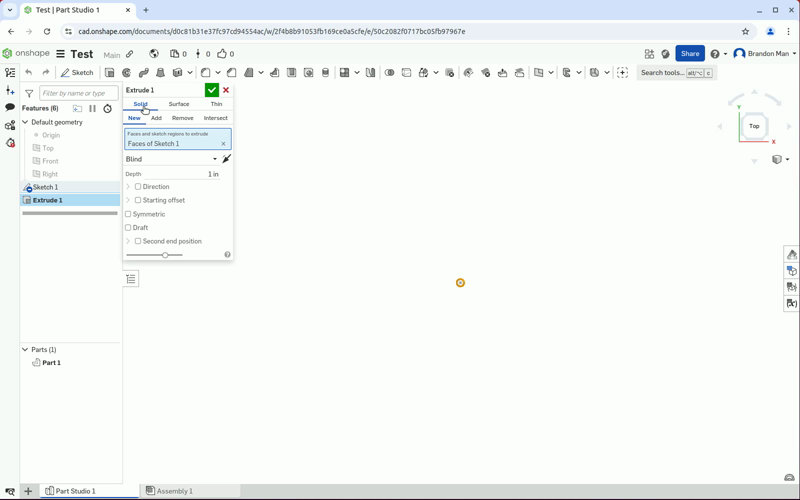
click(143, 106)
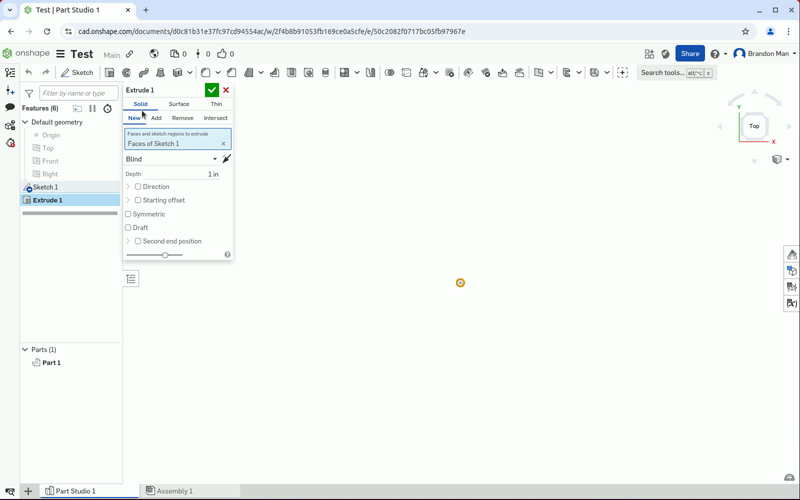
mouse_move(137, 120)
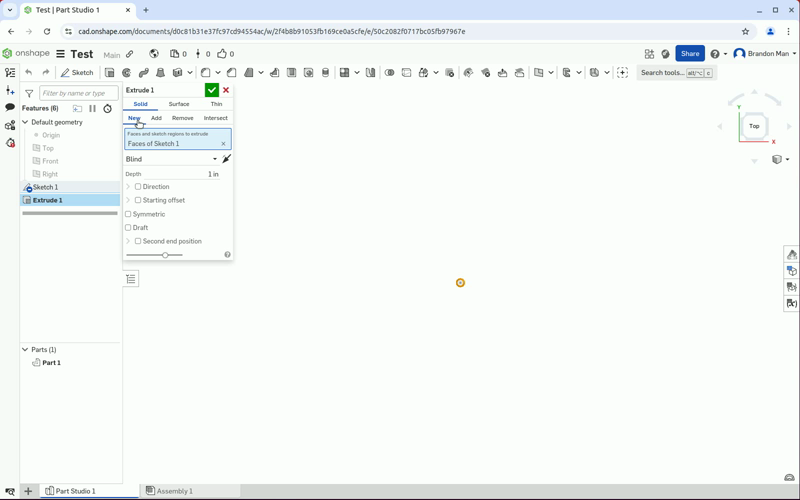
click(137, 120)
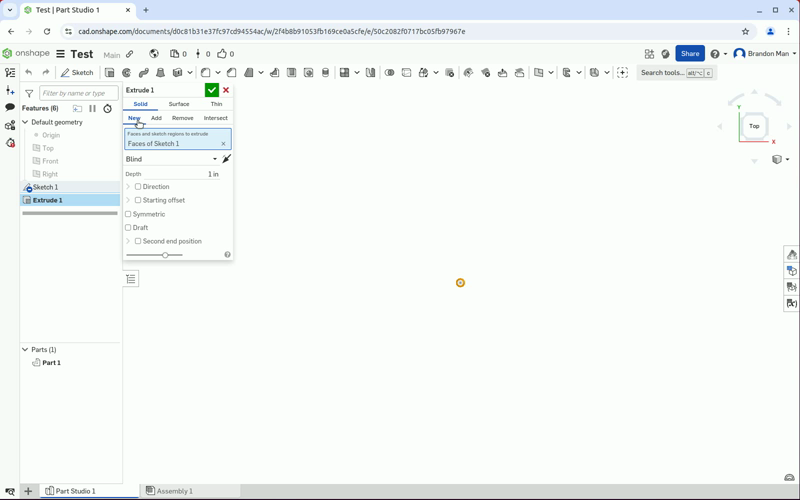
key(tab, 4)
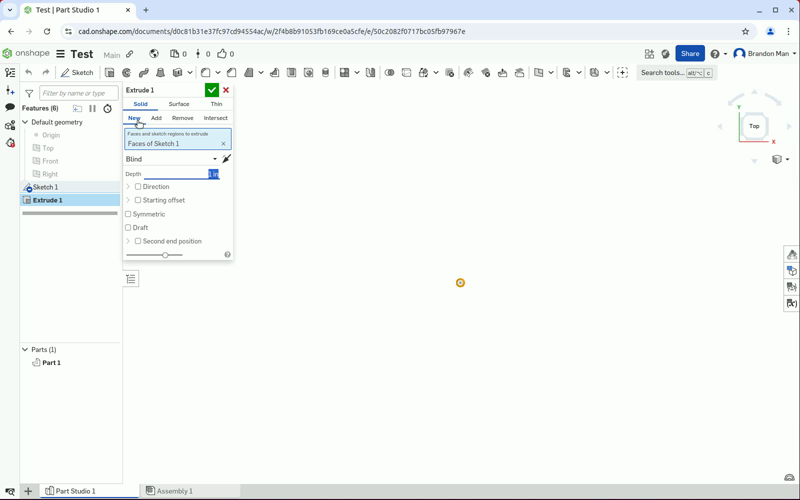
text(23.108)
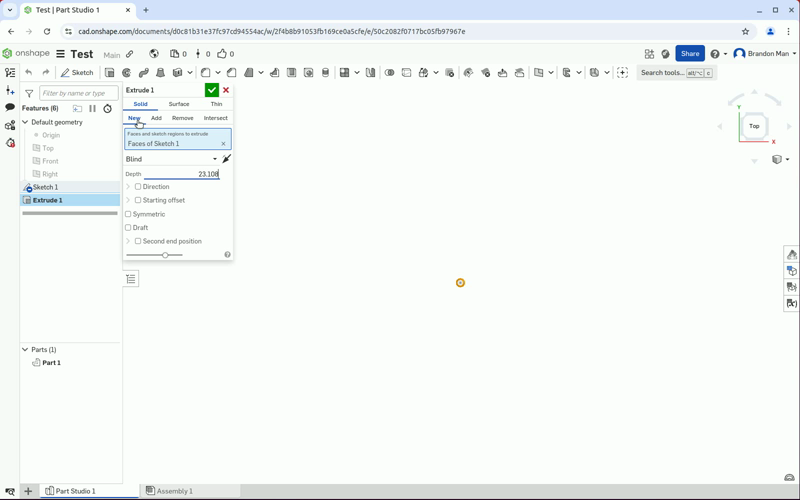
key(enter)
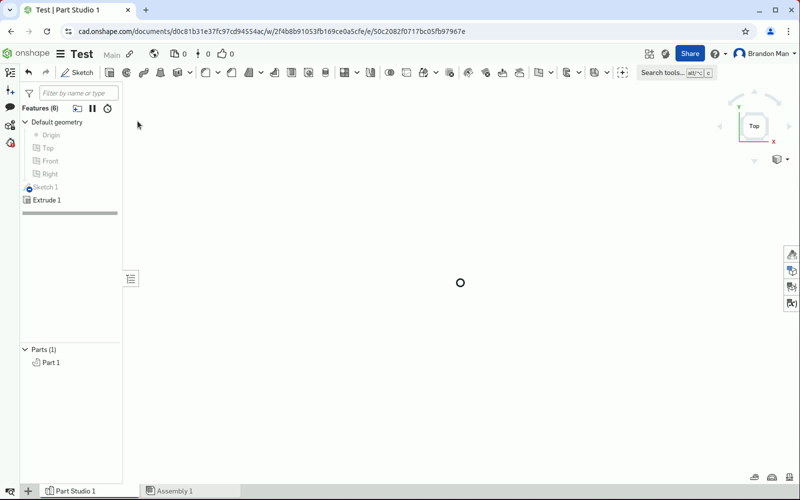
key(shift+h)
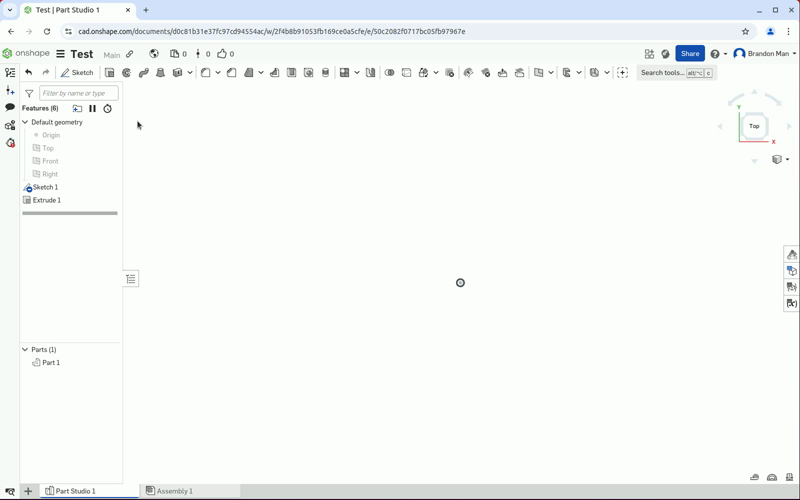
key(shift+h)
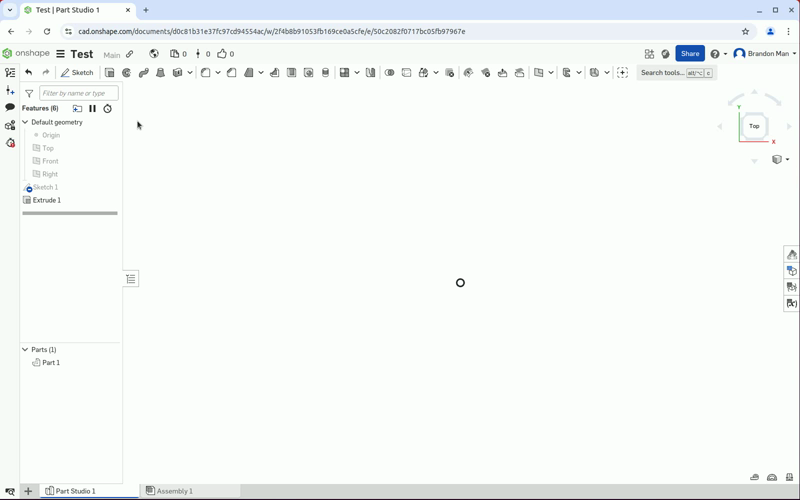
mouse_move(73, 189)
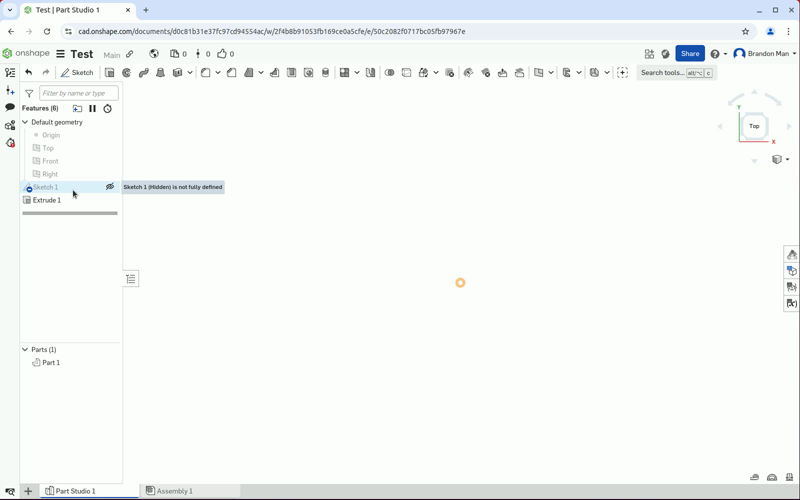
click(73, 189)
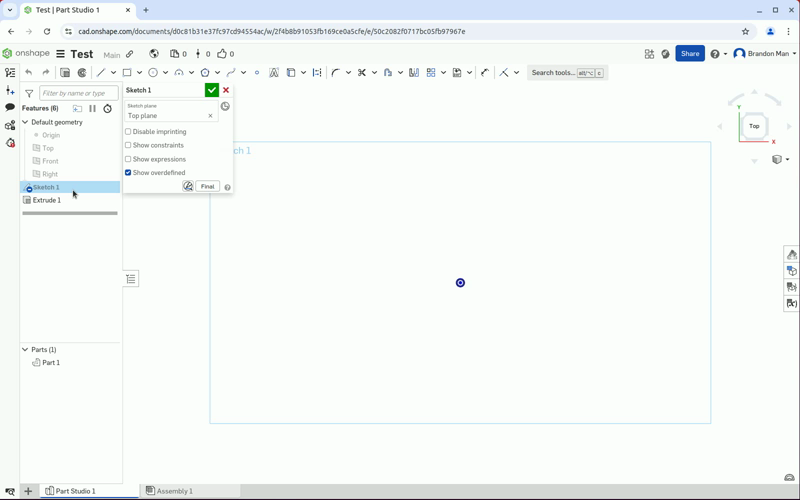
mouse_move(229, 92)
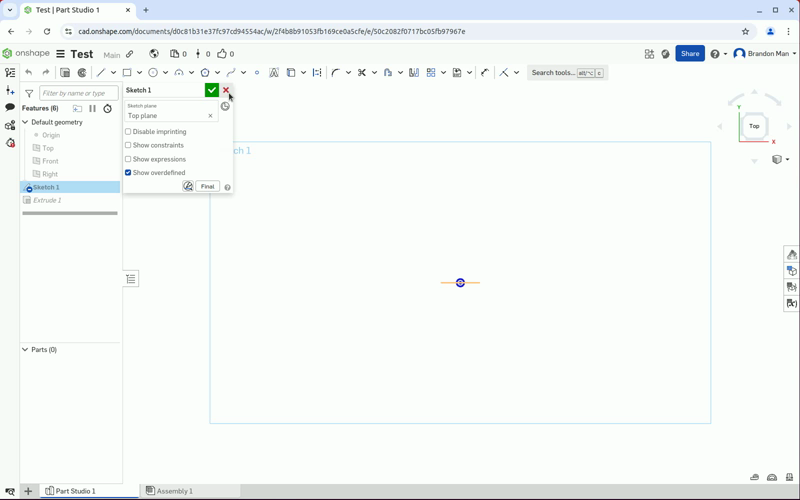
click(229, 92)
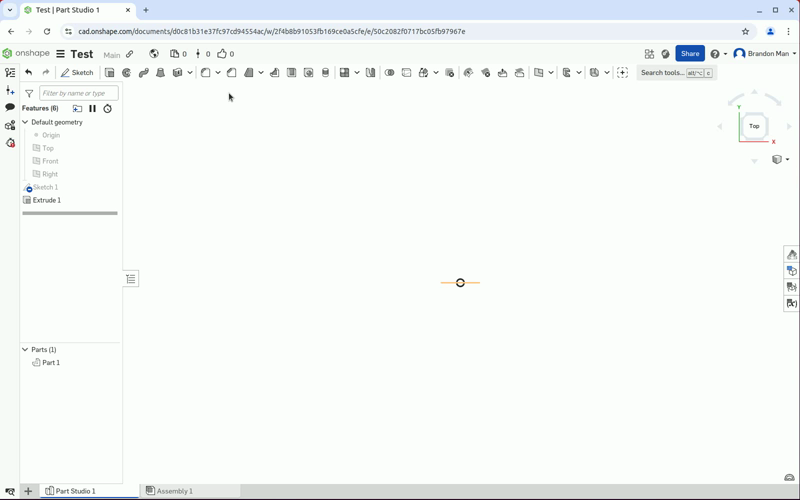
mouse_move(73, 352)
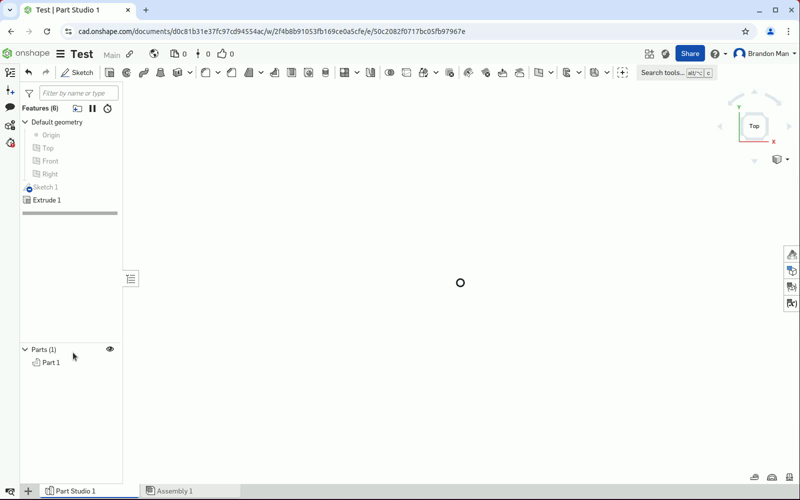
key(y)
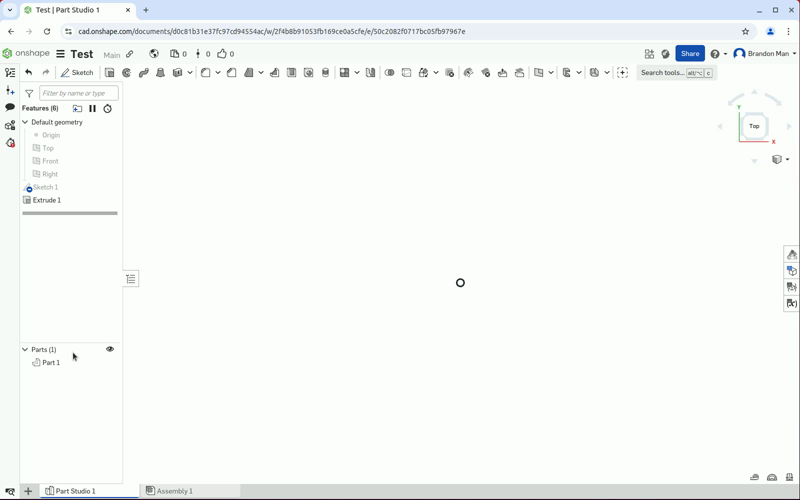
key(shift+p)
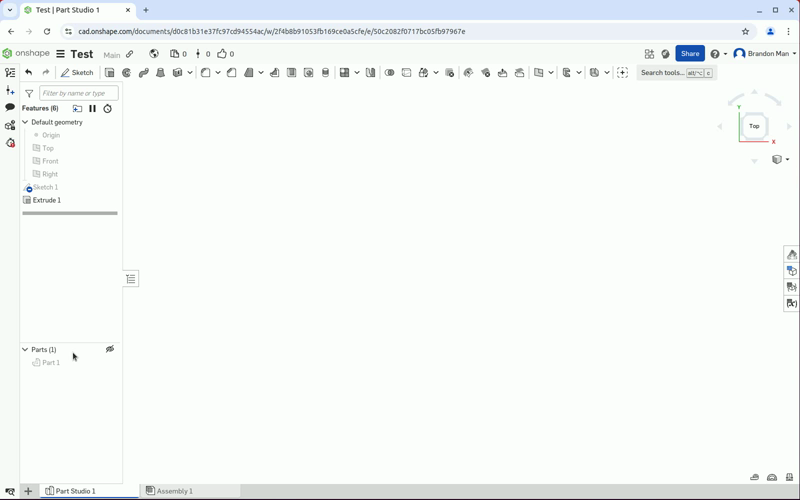
key(space)
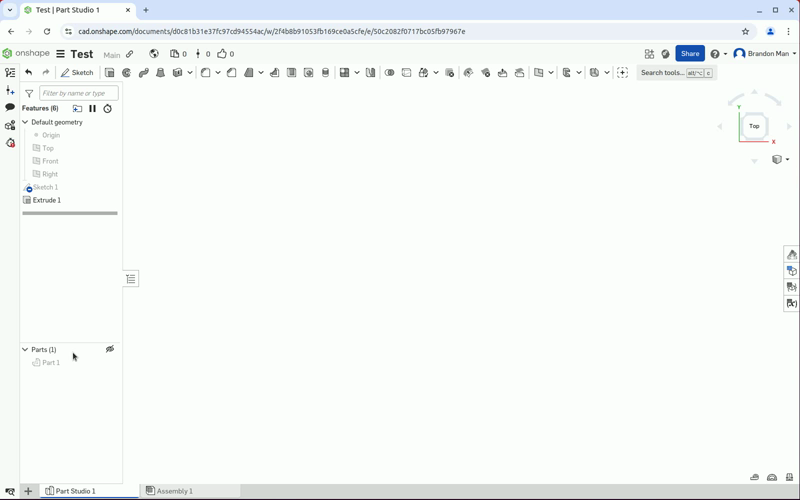
key_down(shift)
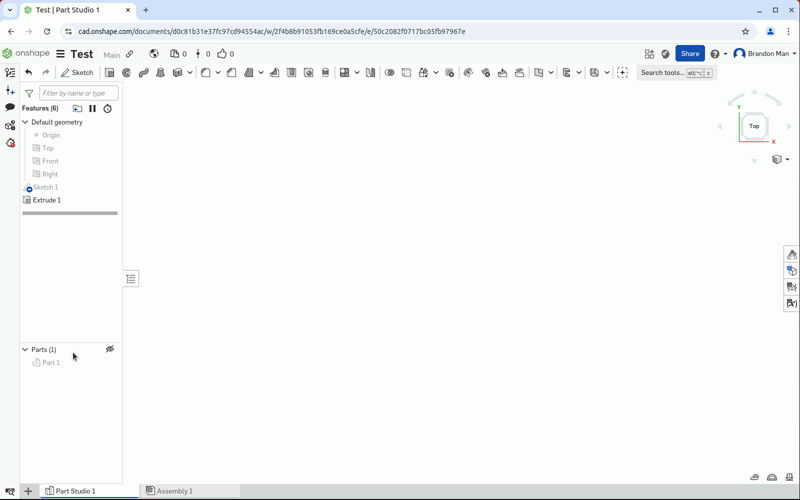
key(up)
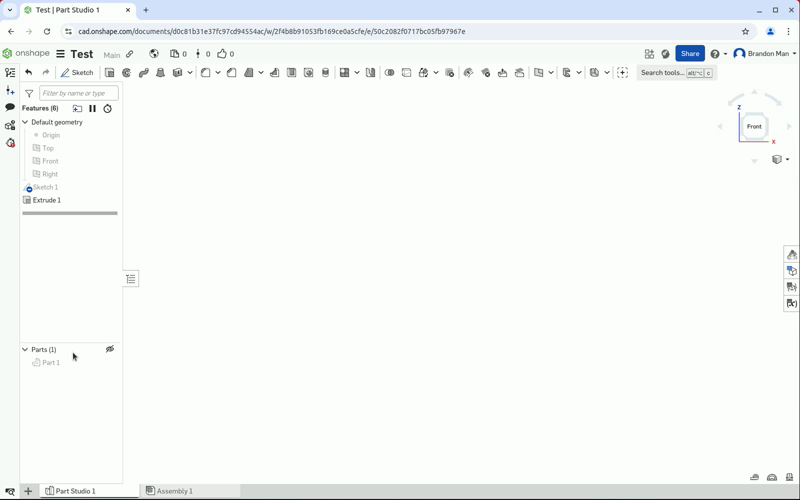
key_up(shift)
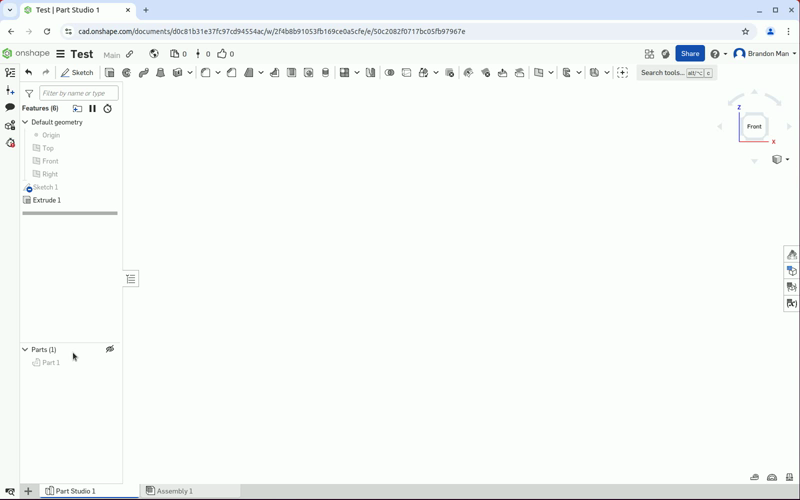
mouse_move(73, 352)
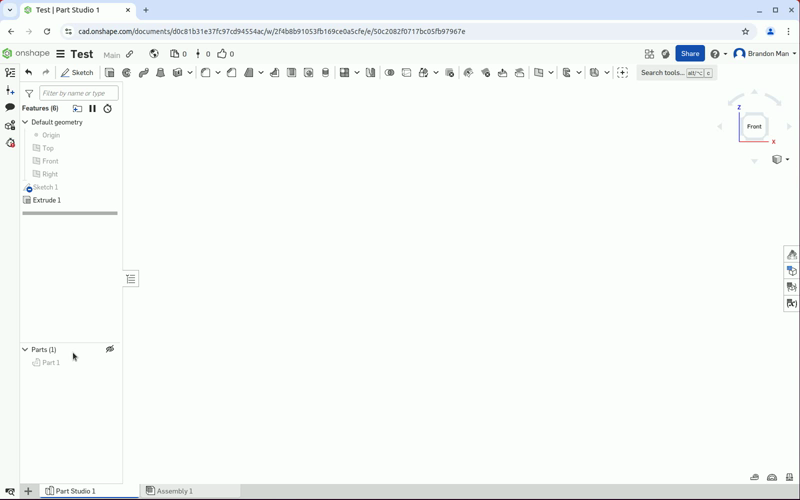
key(shift+y)
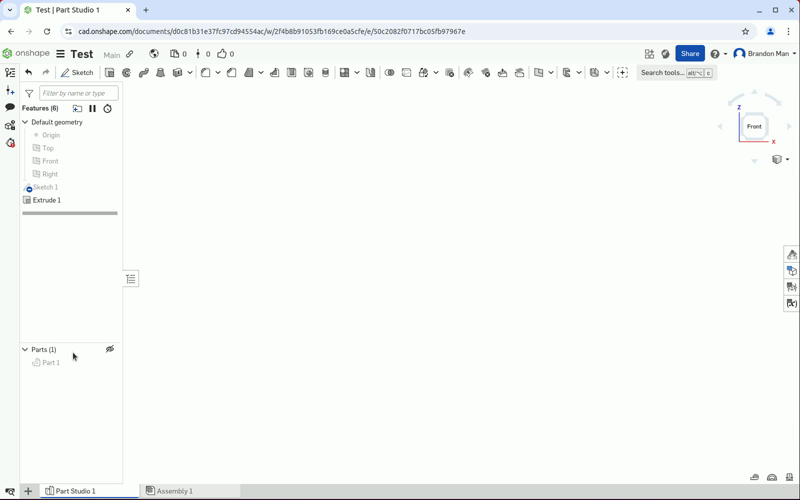
key(shift+s)
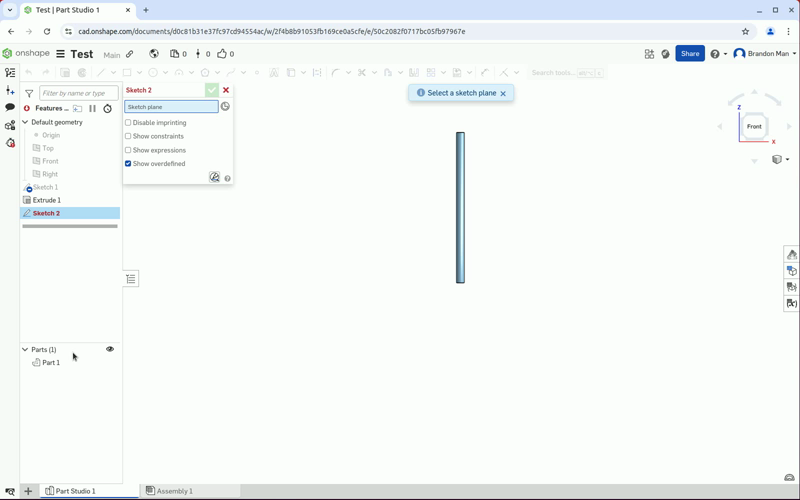
mouse_move(73, 163)
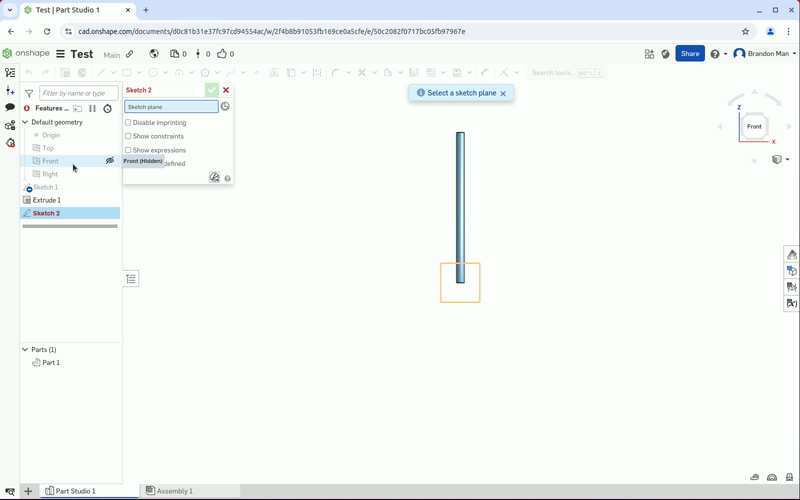
click(73, 163)
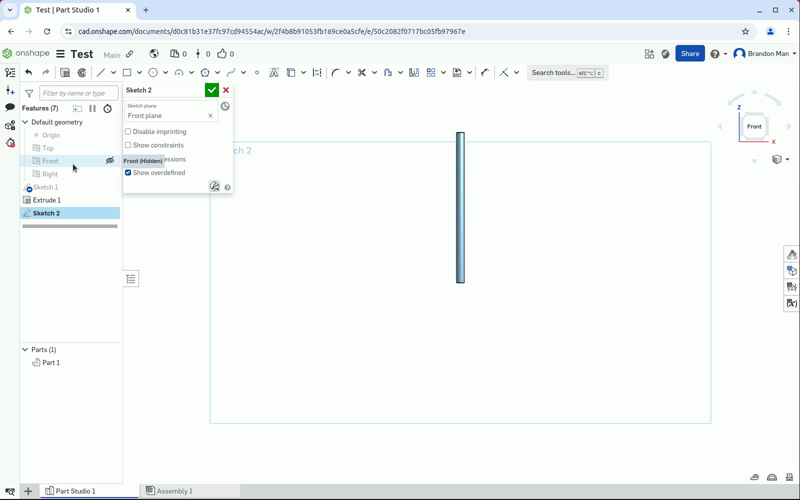
mouse_move(73, 352)
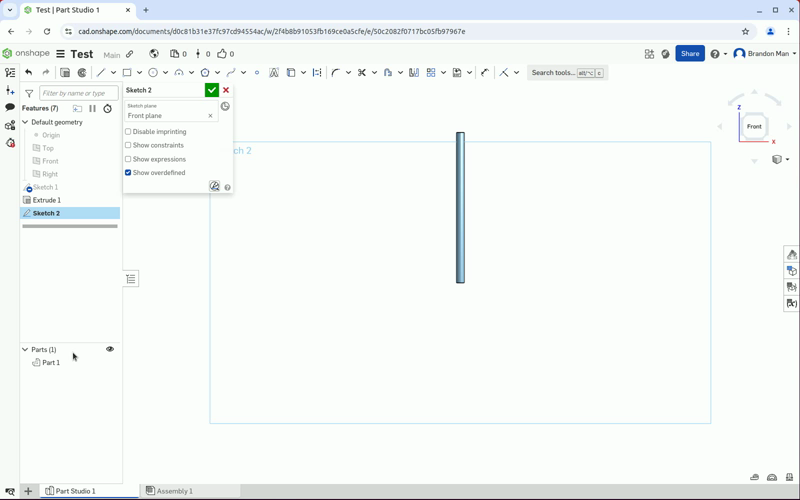
key(y)
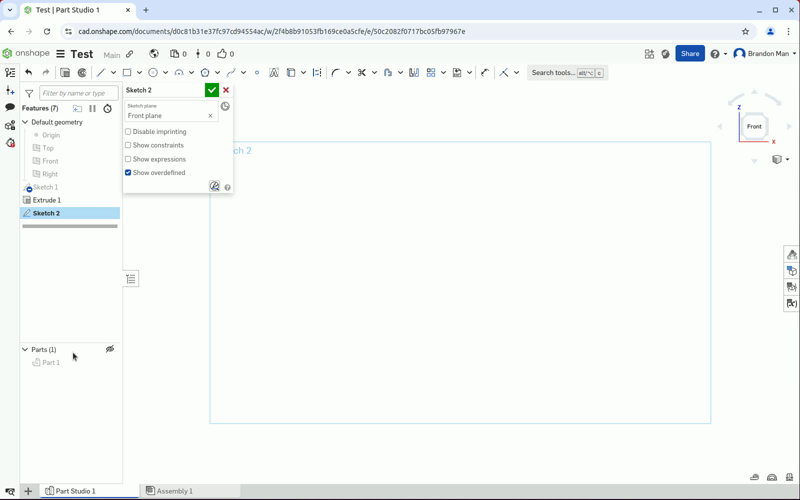
key(c)
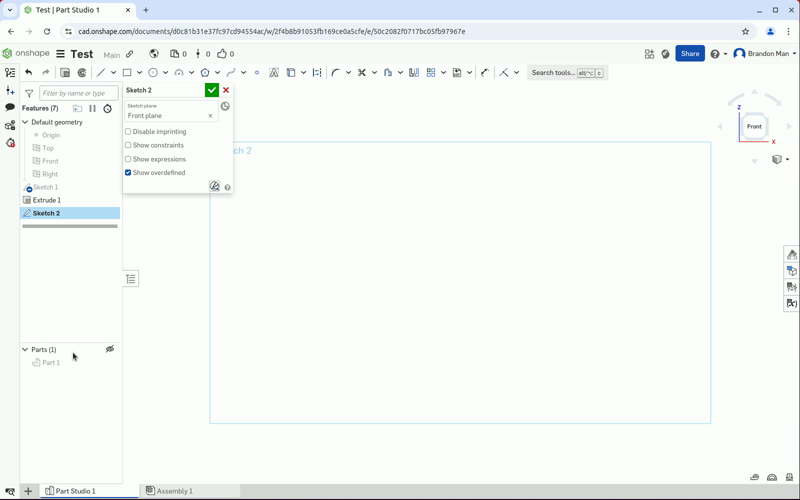
key_down(shift)
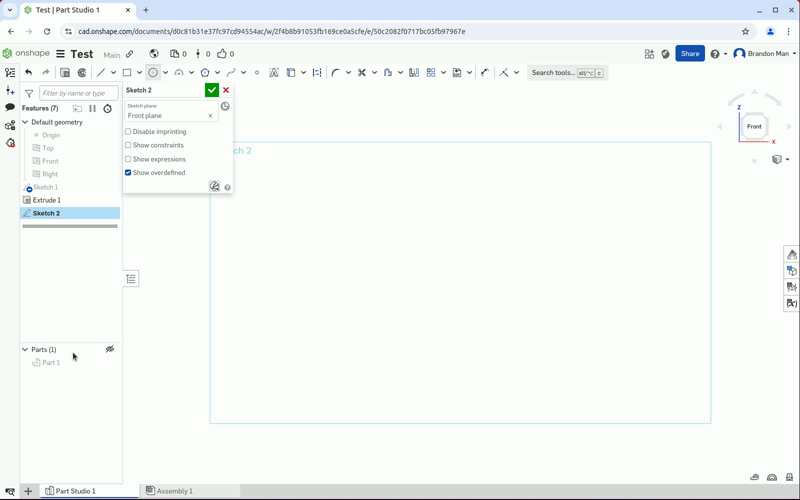
mouse_move(461, 251)
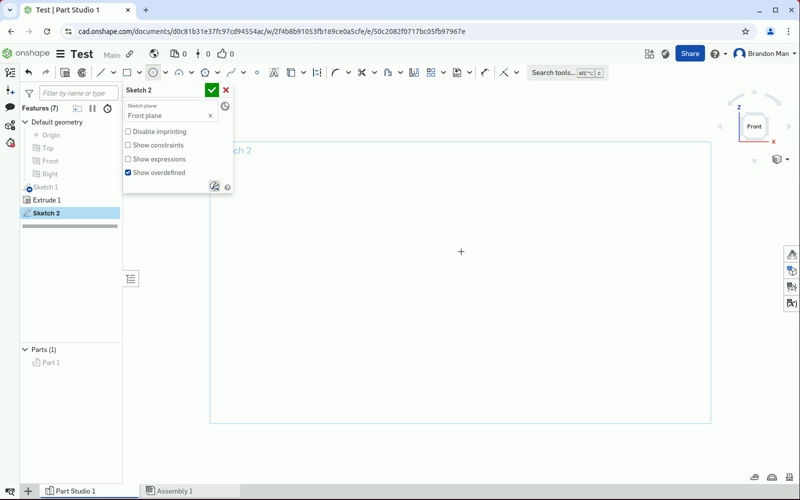
click(461, 251)
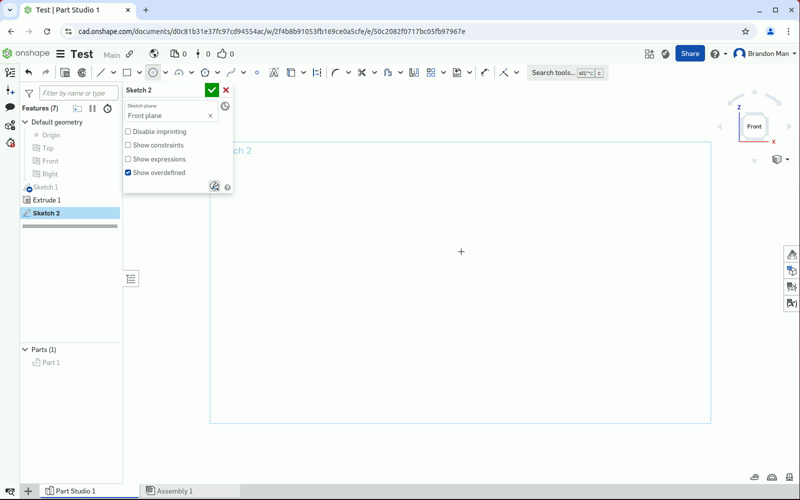
key_up(shift)
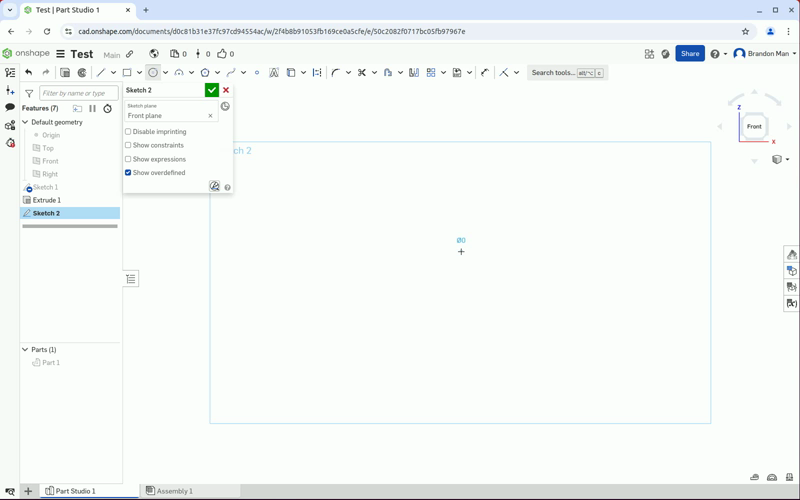
mouse_move(463, 251)
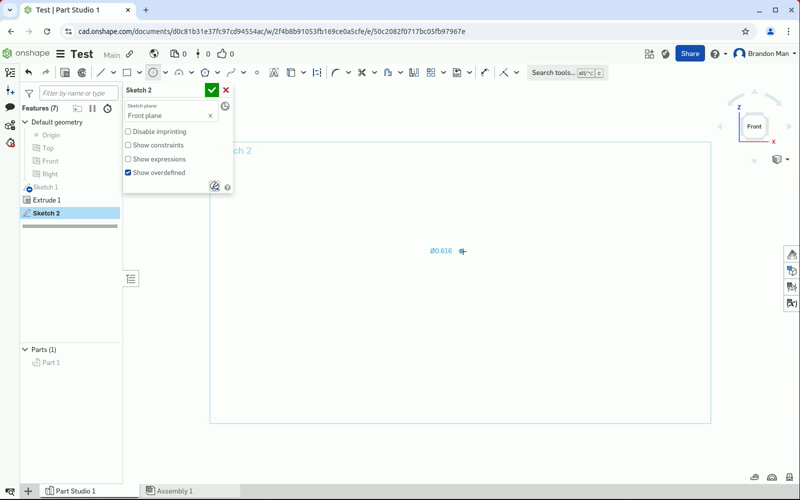
scroll(6)
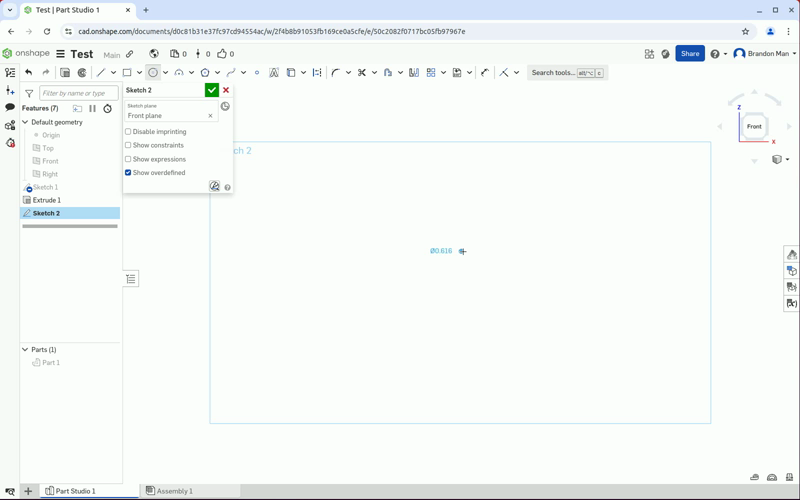
scroll(6)
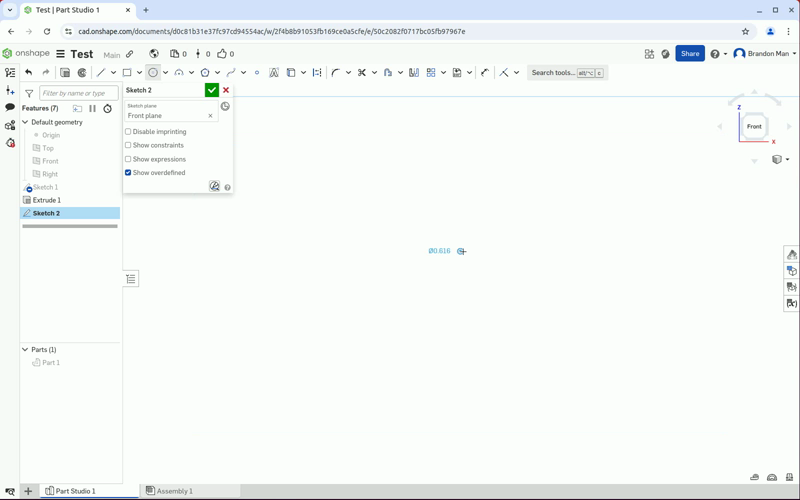
scroll(6)
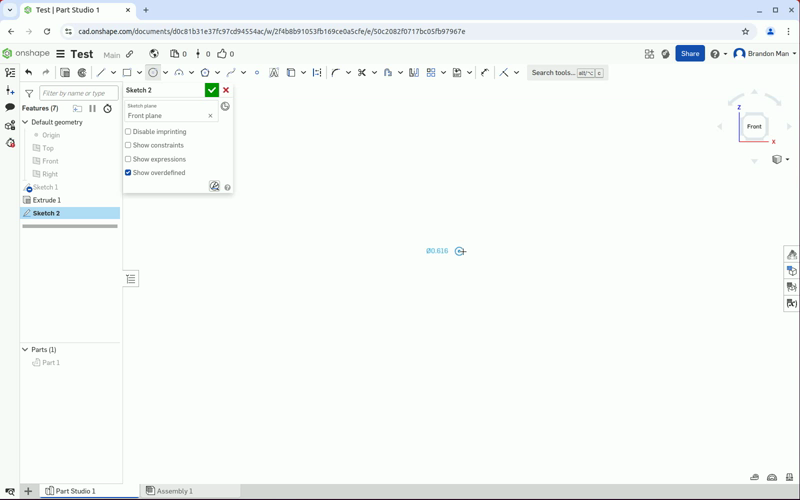
scroll(6)
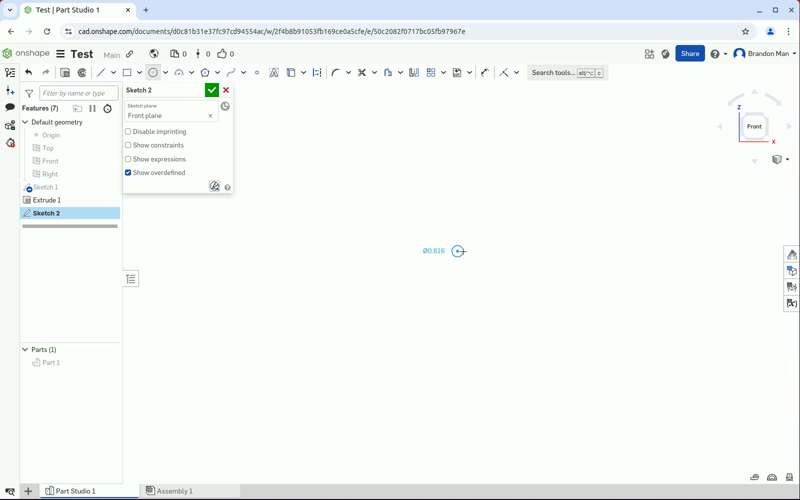
scroll(6)
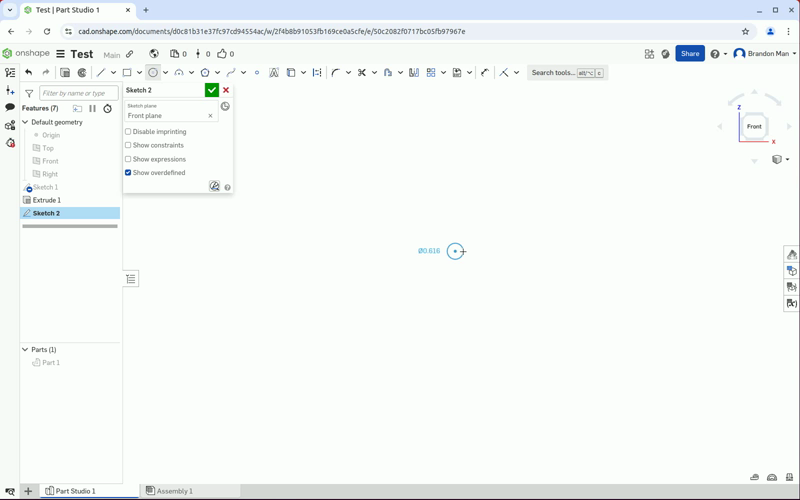
scroll(6)
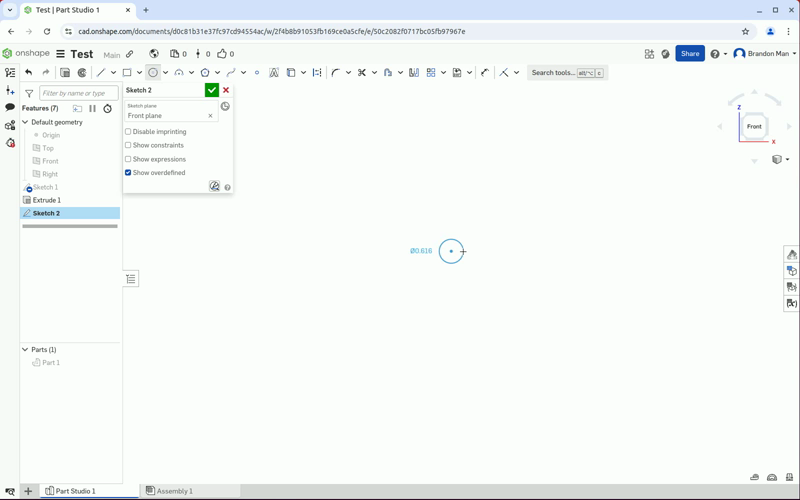
scroll(6)
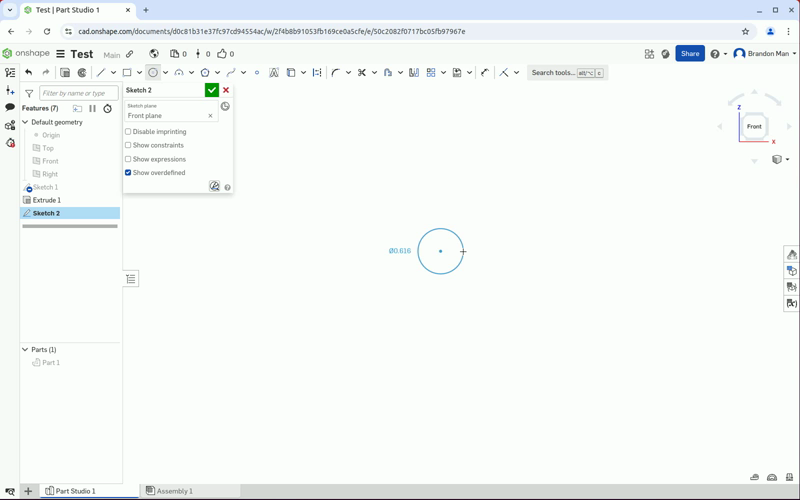
click(463, 251)
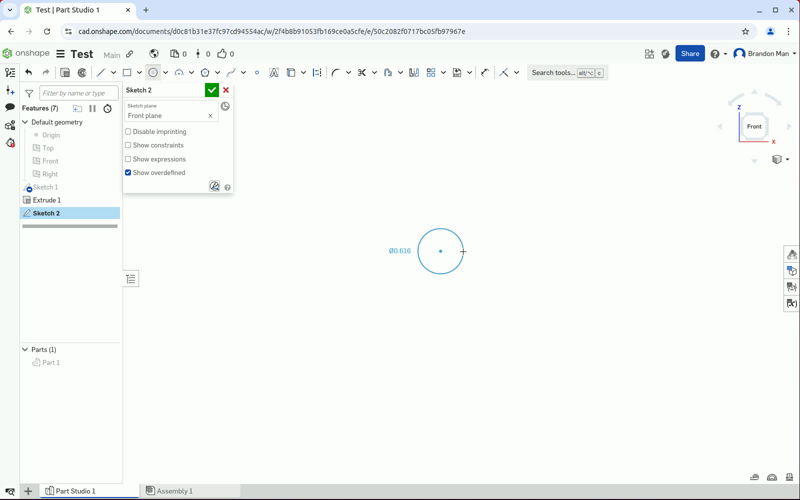
scroll(-6)
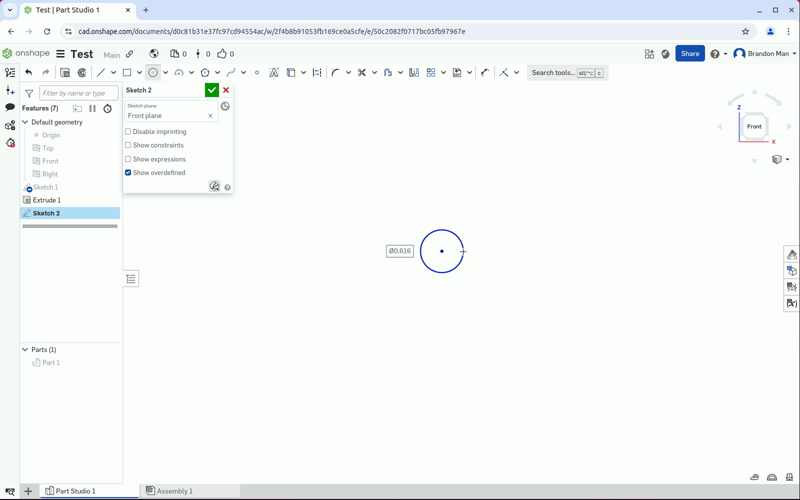
scroll(-6)
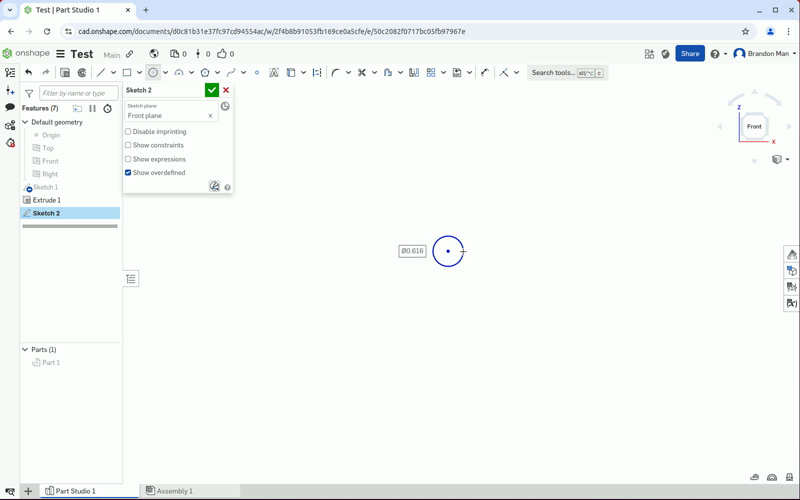
scroll(-6)
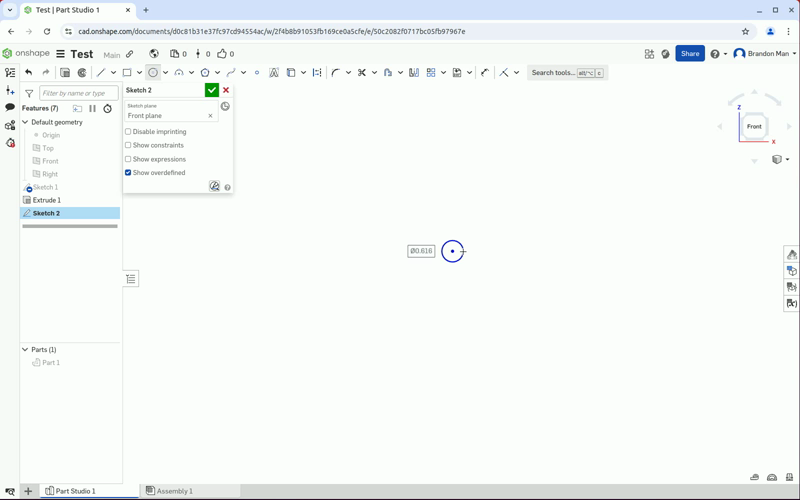
scroll(-6)
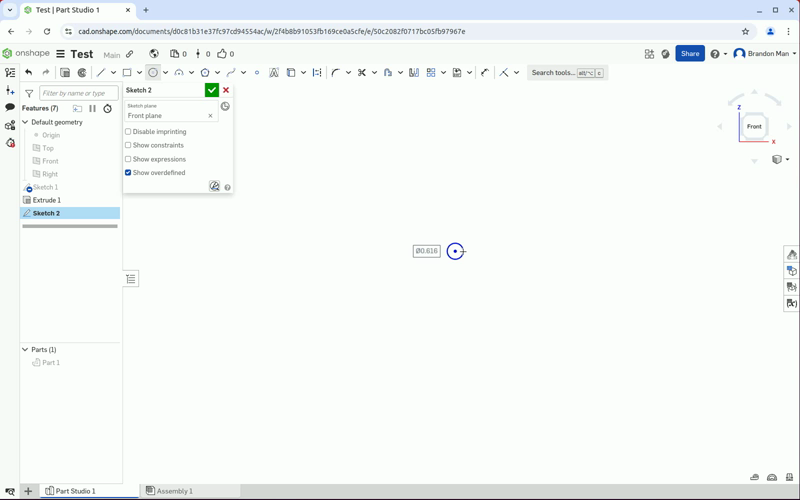
scroll(-6)
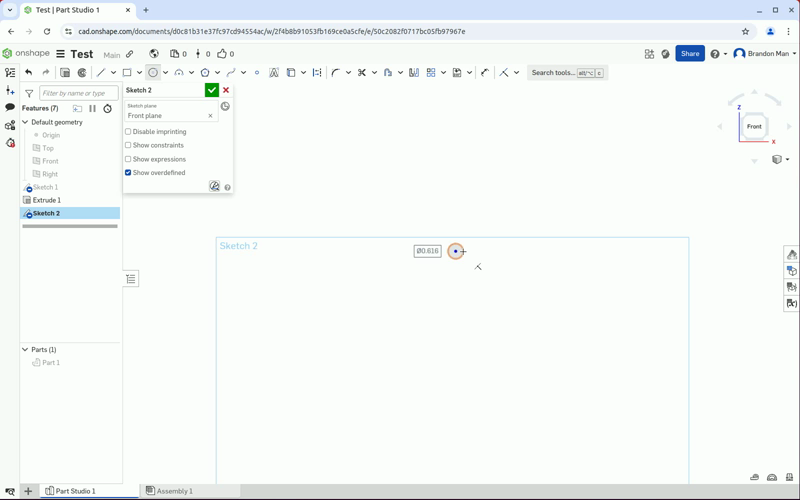
scroll(-6)
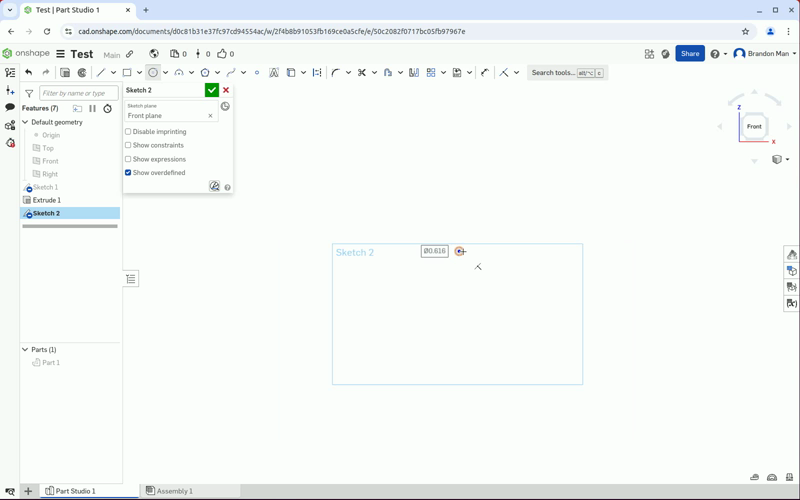
scroll(-6)
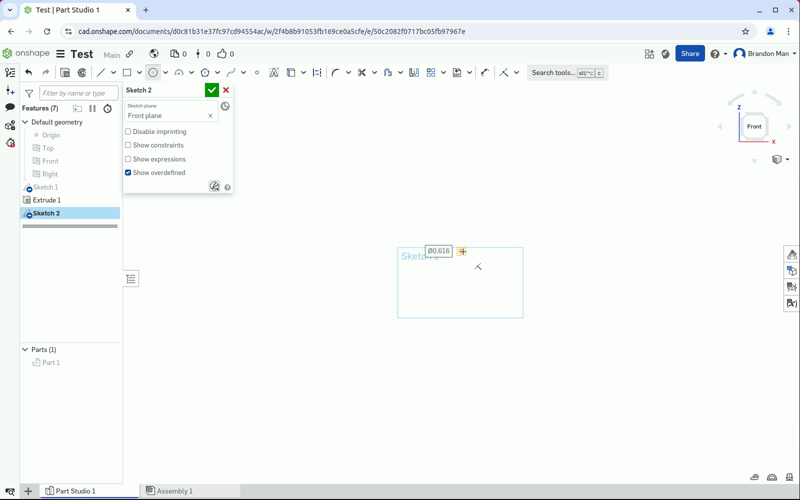
key(esc)
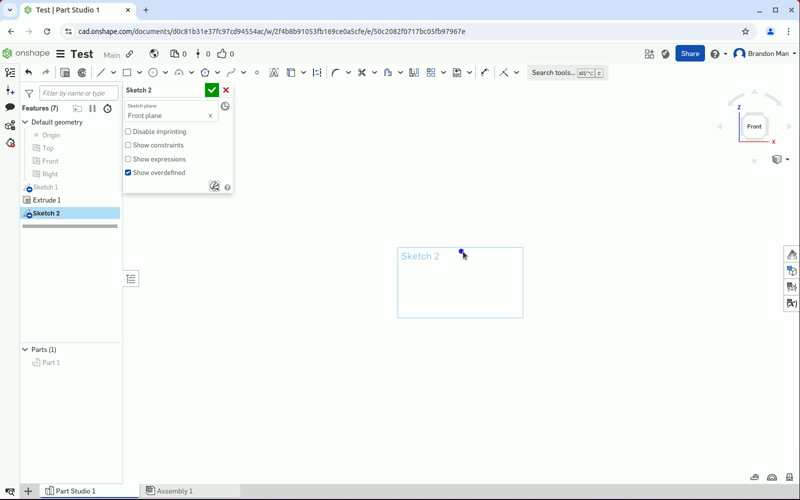
mouse_move(461, 251)
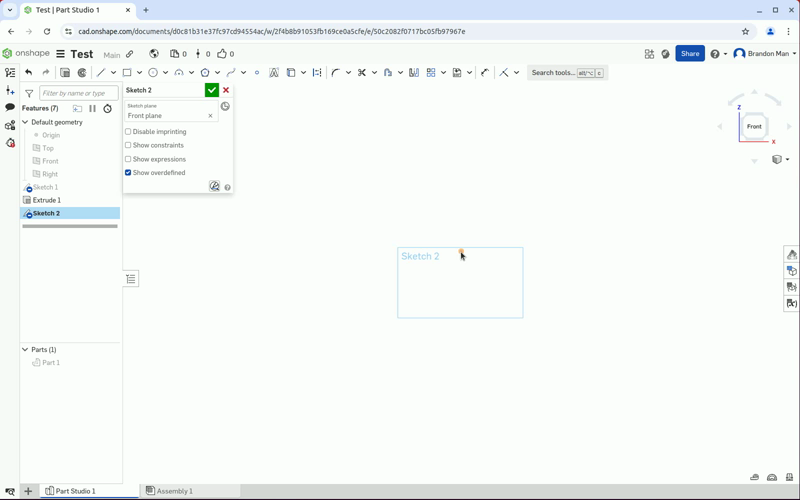
scroll(6)
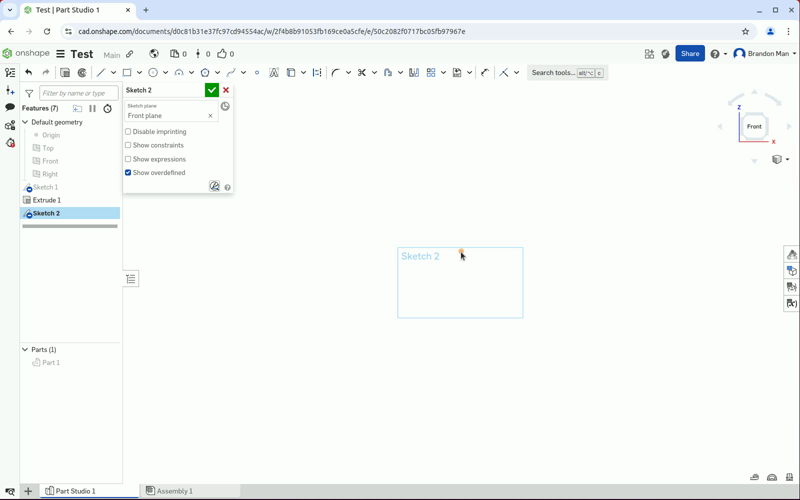
scroll(6)
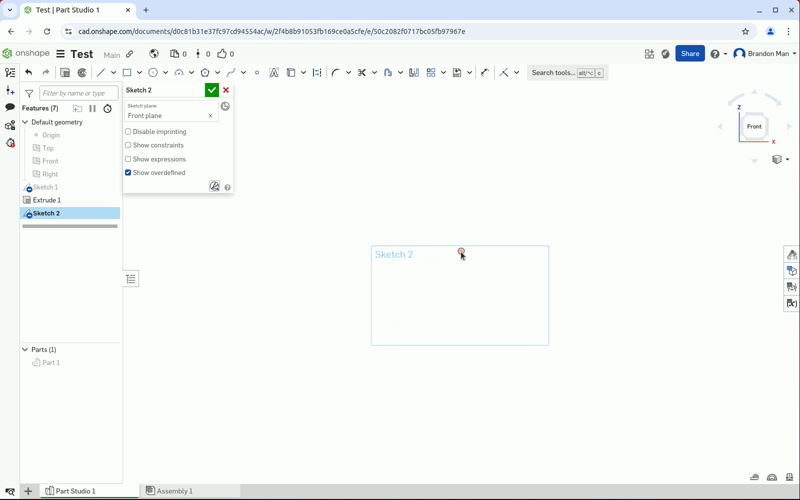
scroll(6)
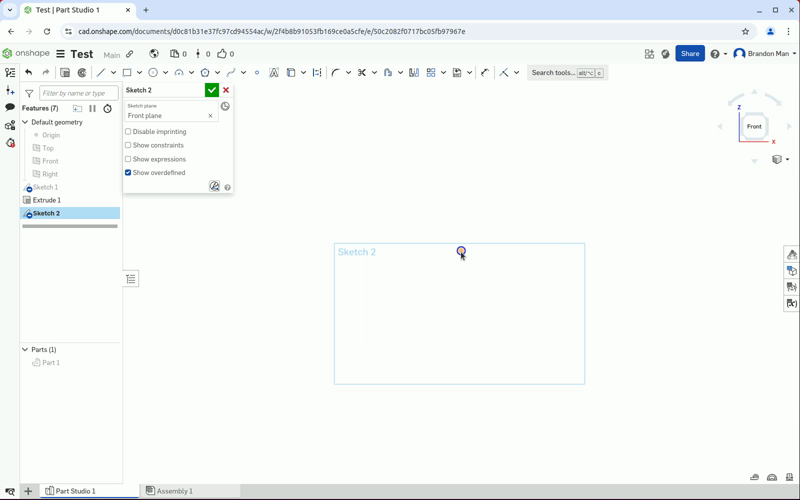
scroll(6)
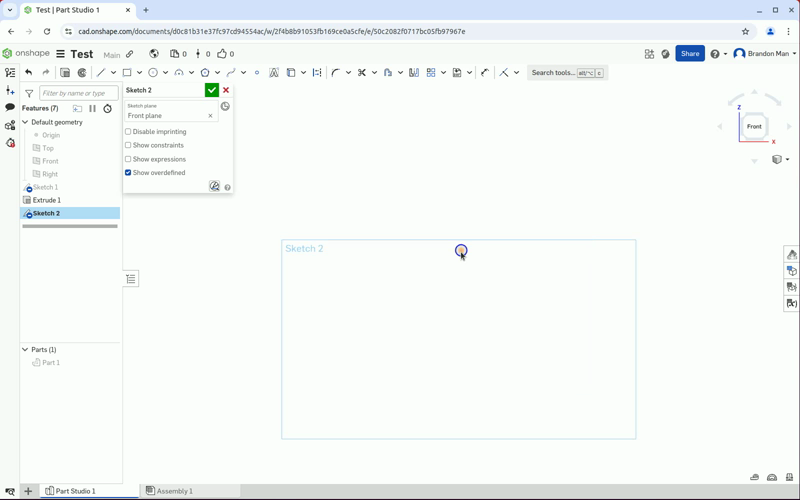
scroll(6)
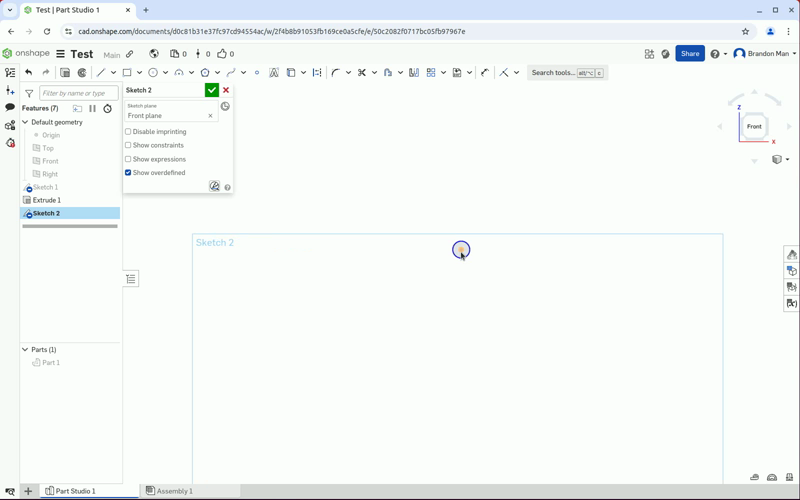
scroll(6)
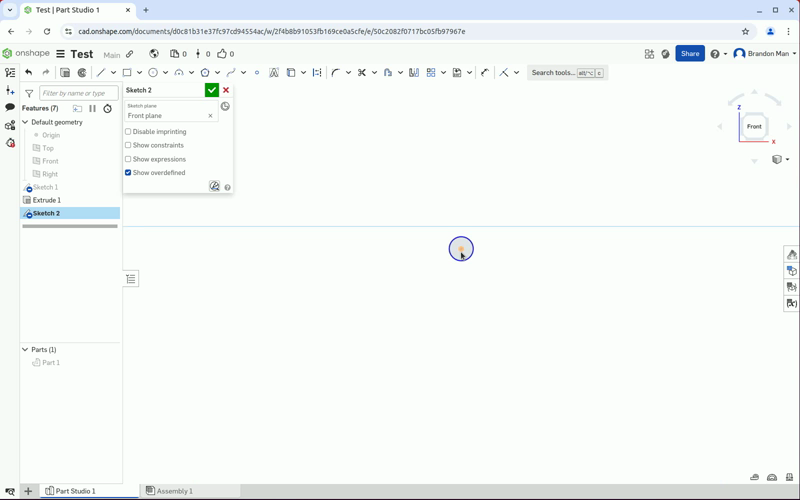
scroll(6)
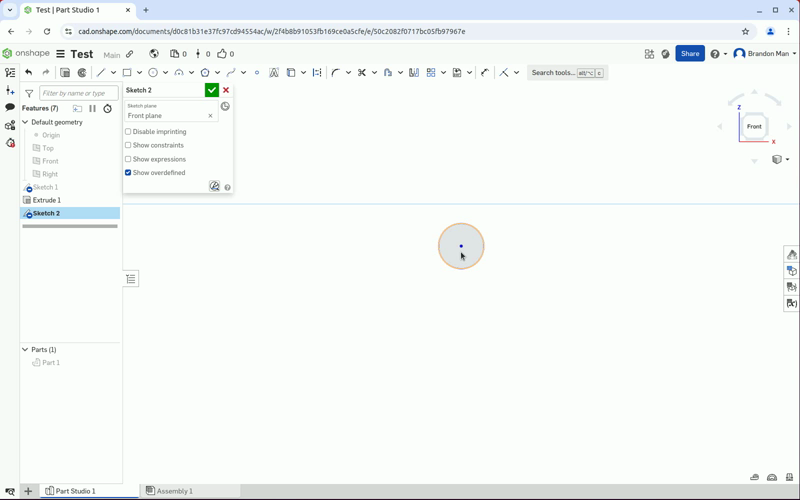
click(461, 251)
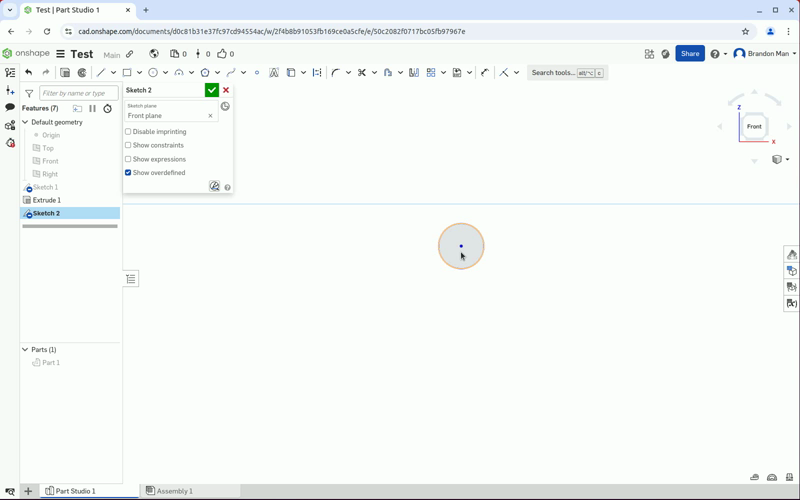
scroll(-6)
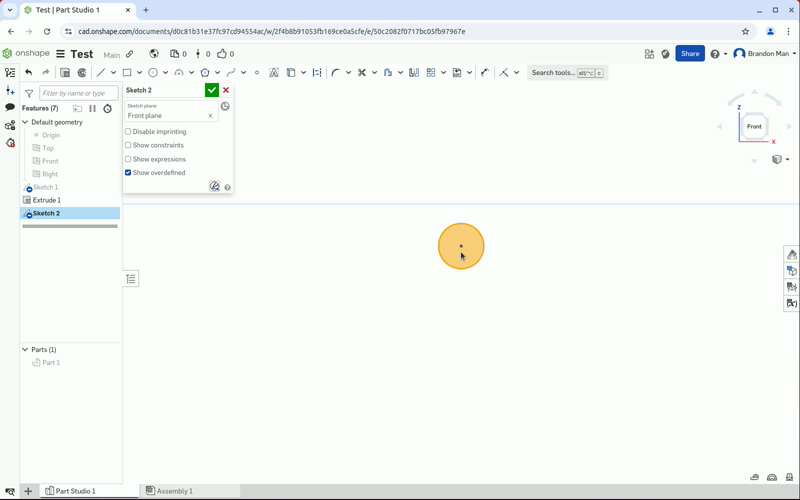
scroll(-6)
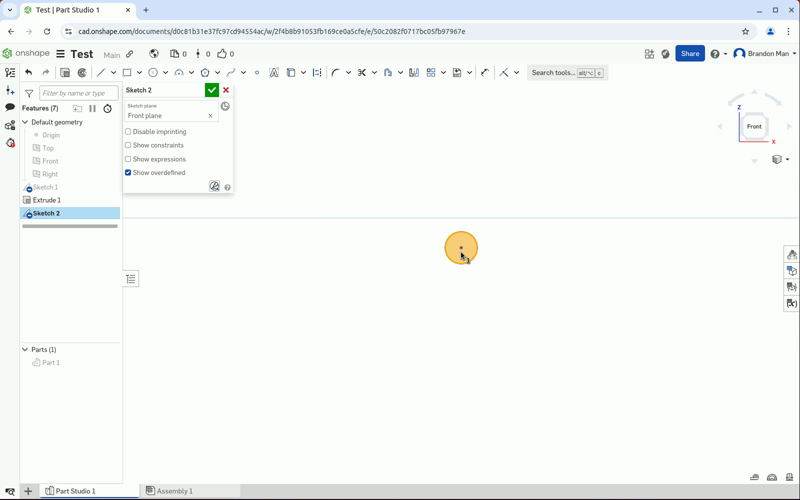
scroll(-6)
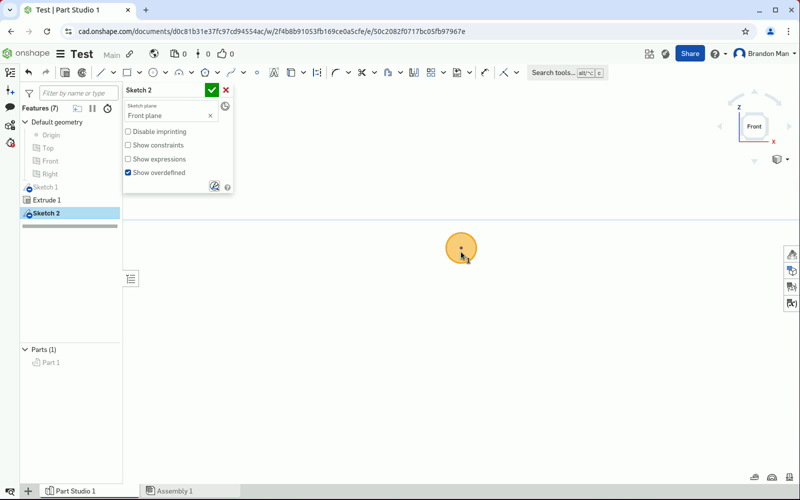
scroll(-6)
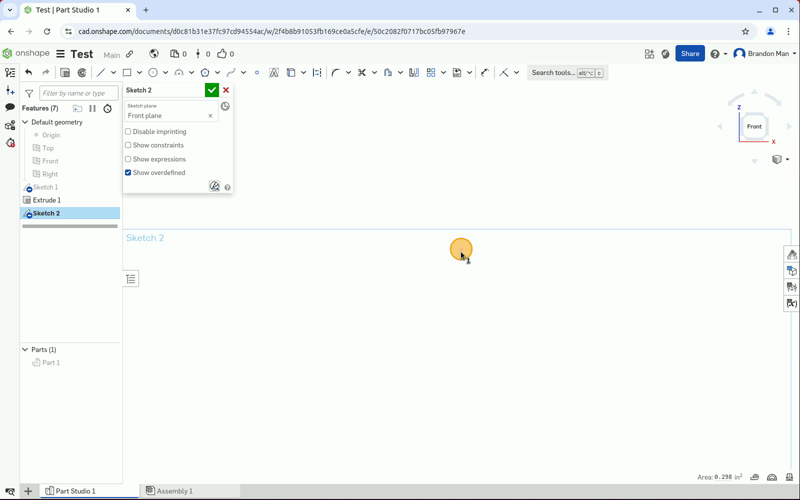
scroll(-6)
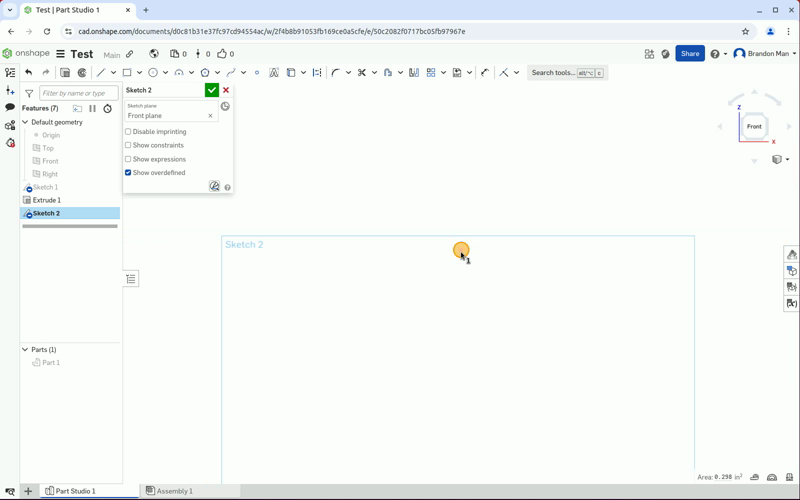
scroll(-6)
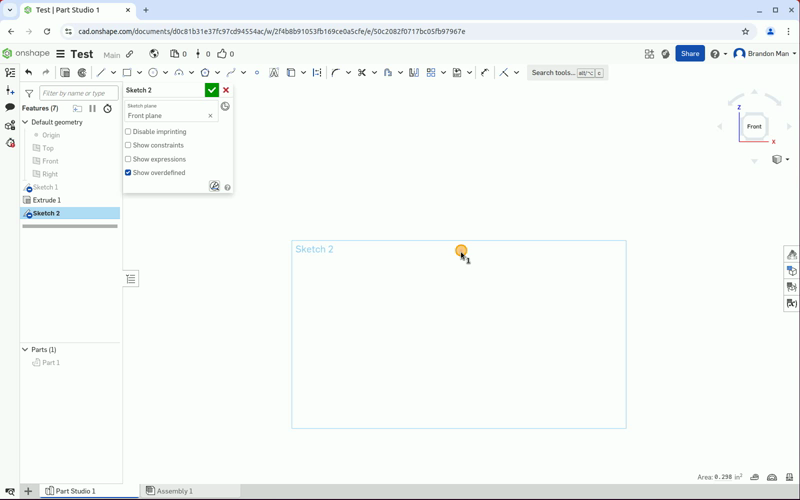
scroll(-6)
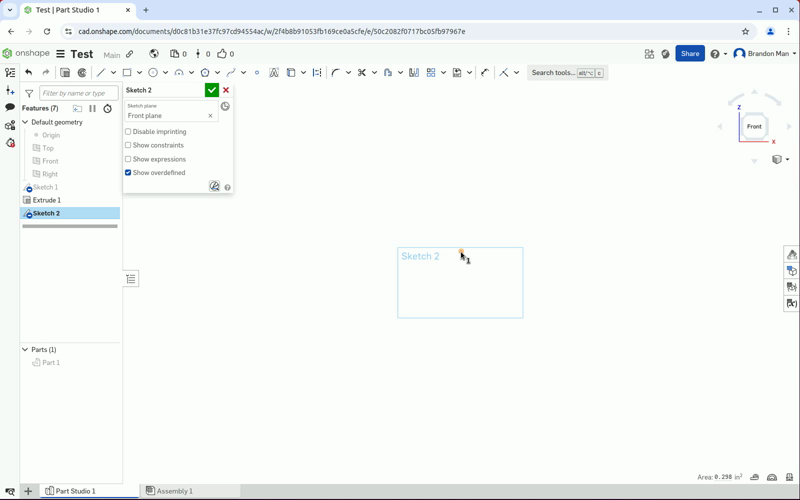
mouse_move(73, 352)
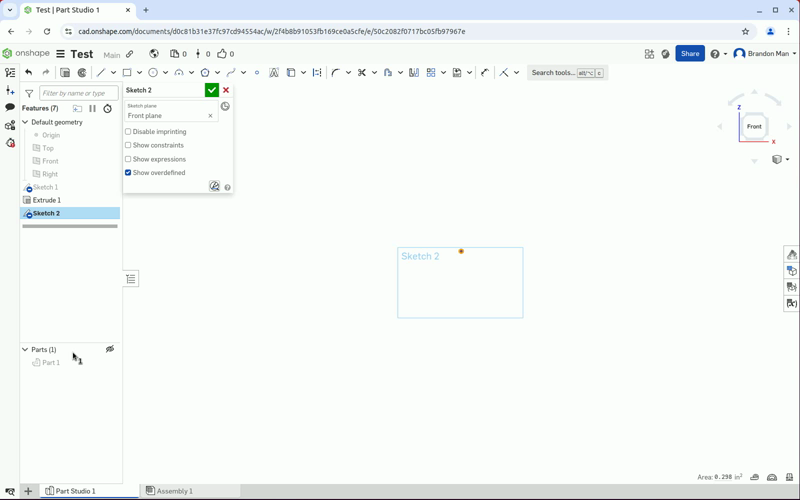
key(shift+y)
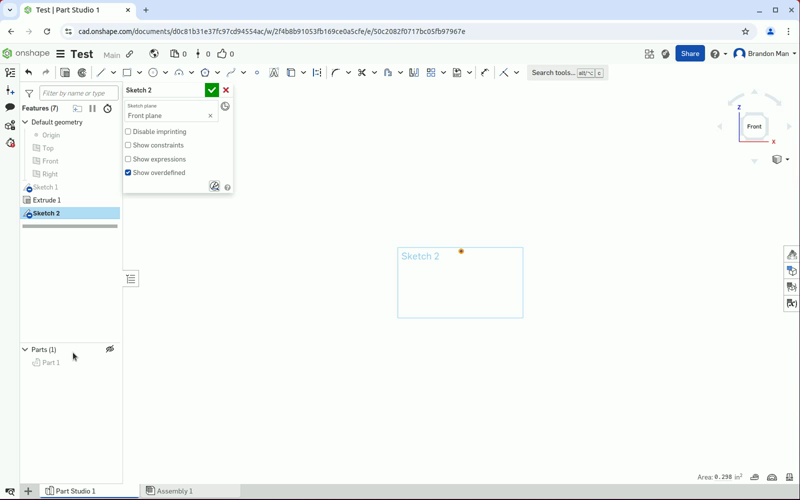
key(shift+e)
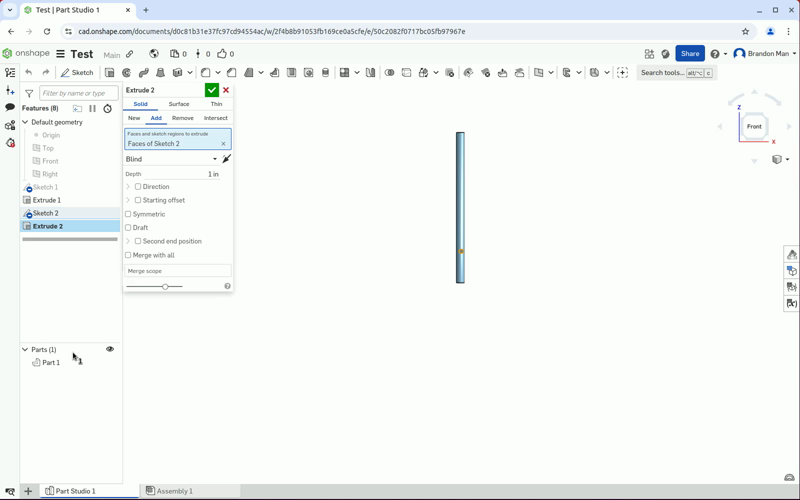
mouse_move(143, 106)
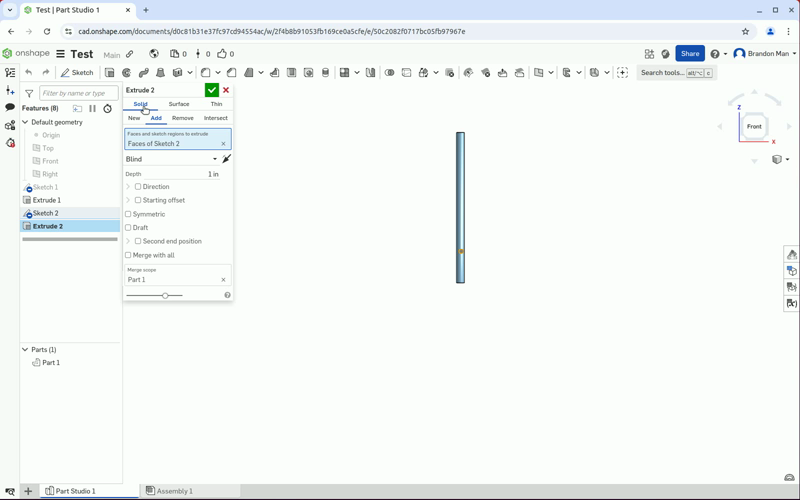
click(143, 106)
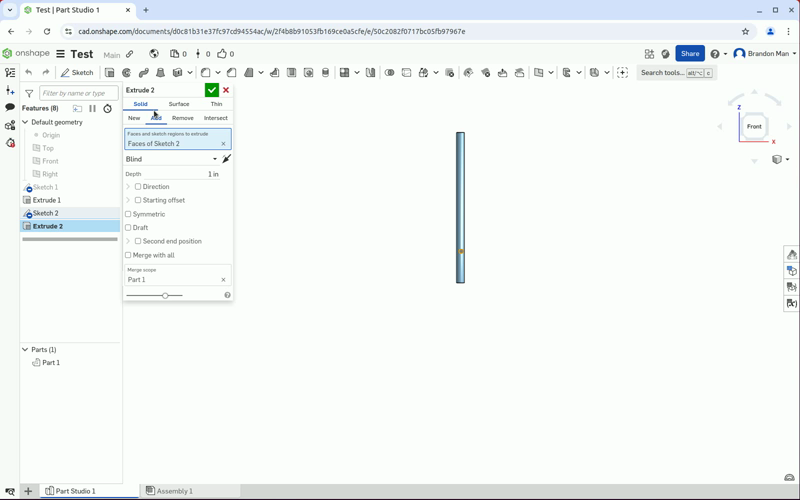
mouse_move(186, 120)
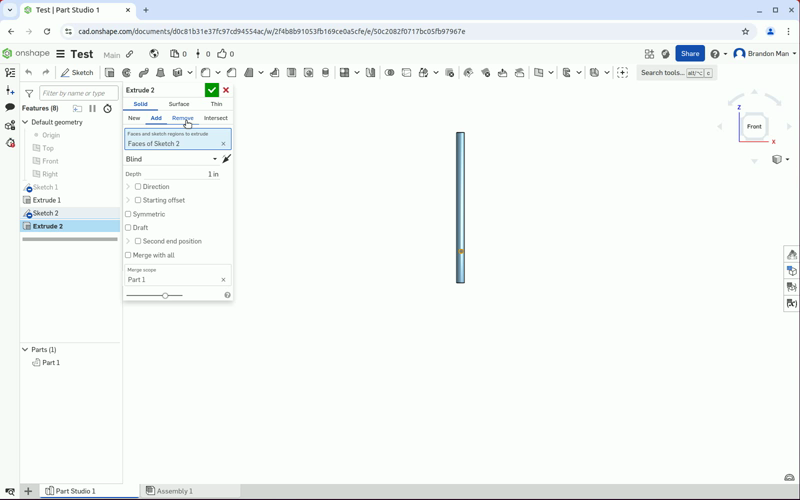
click(186, 120)
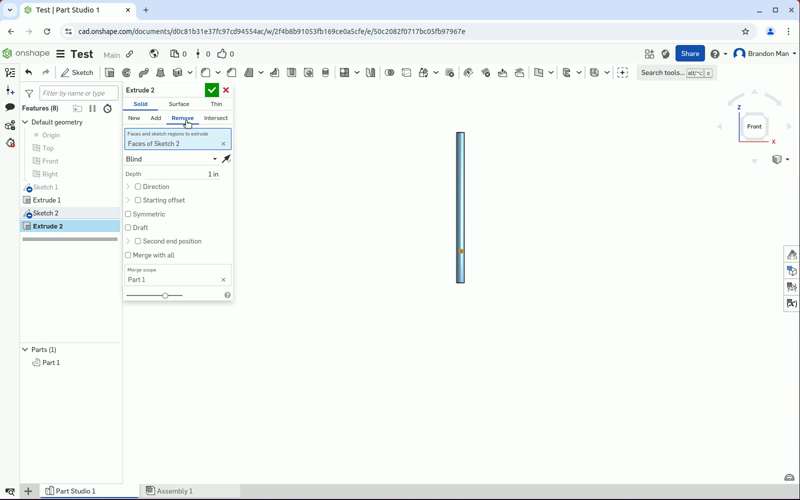
key(tab, 4)
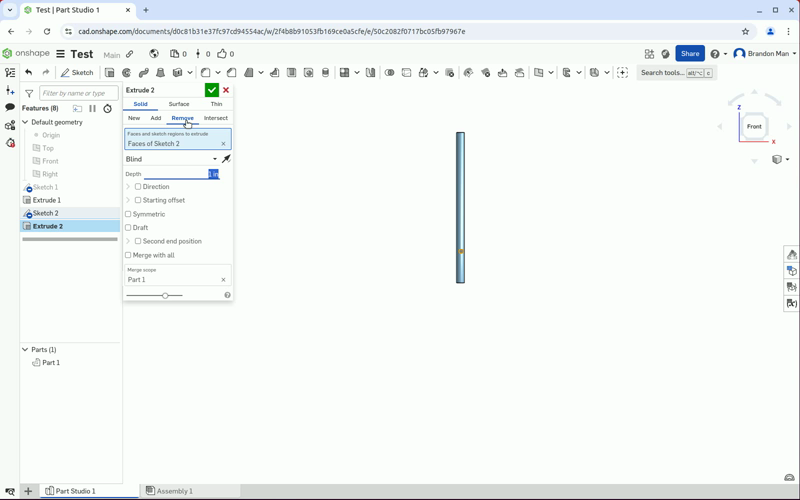
text(1.444)
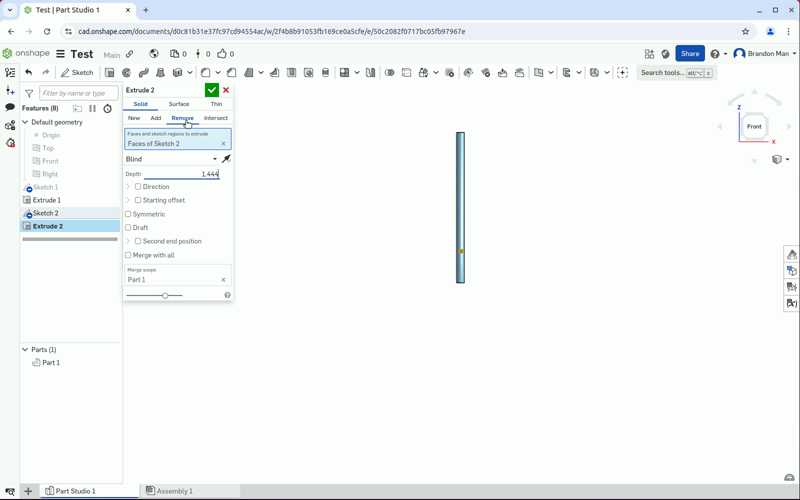
key(tab, 3)
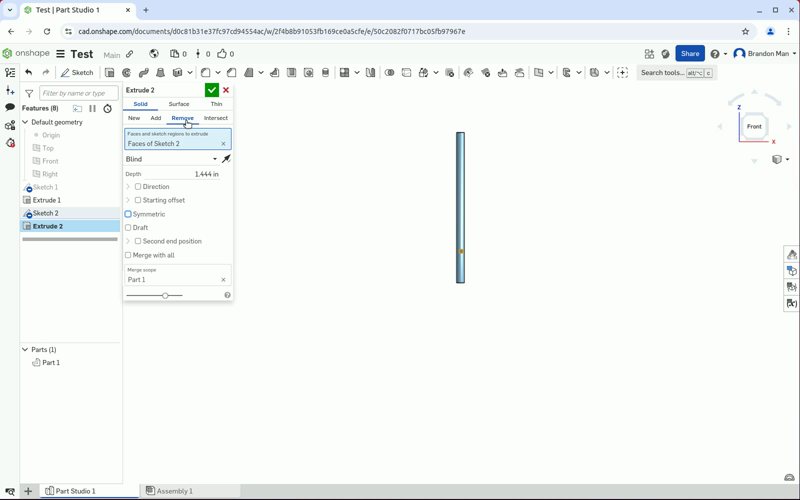
key(space)
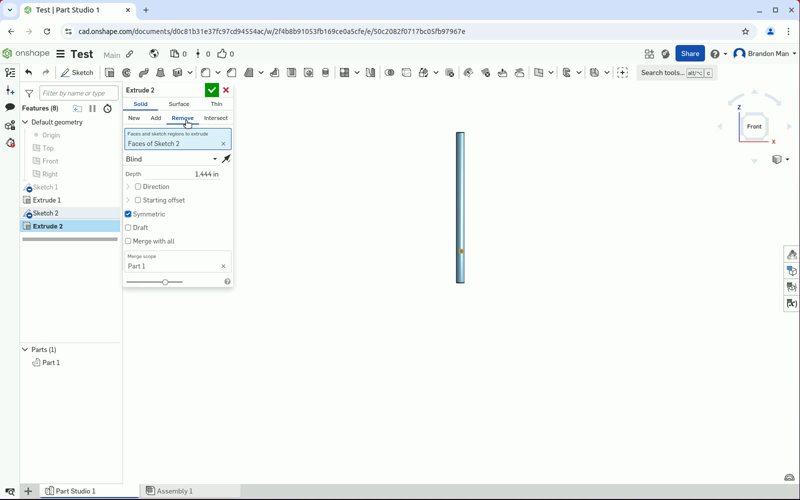
key(tab, 2)
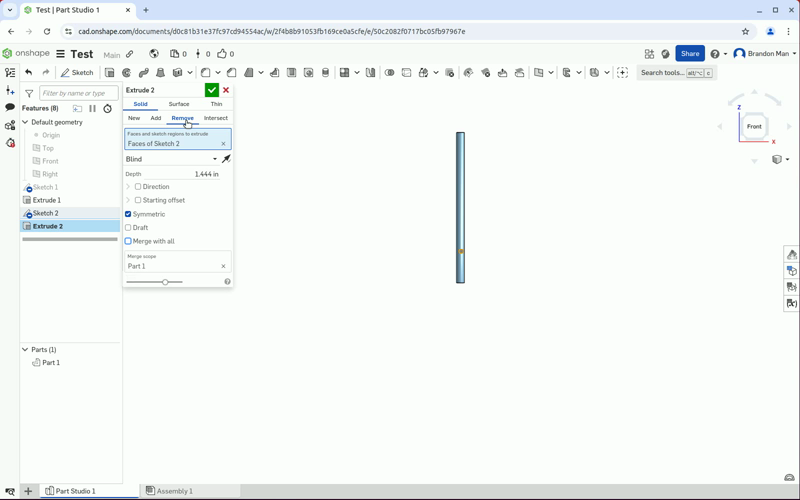
key(space)
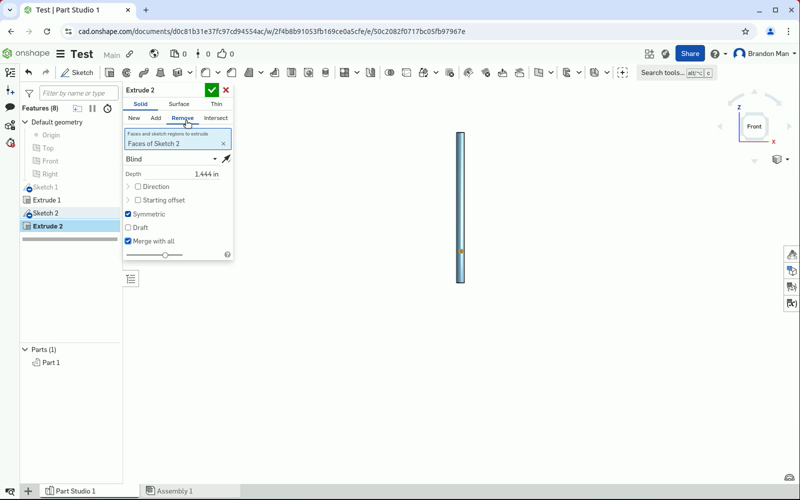
key(enter)
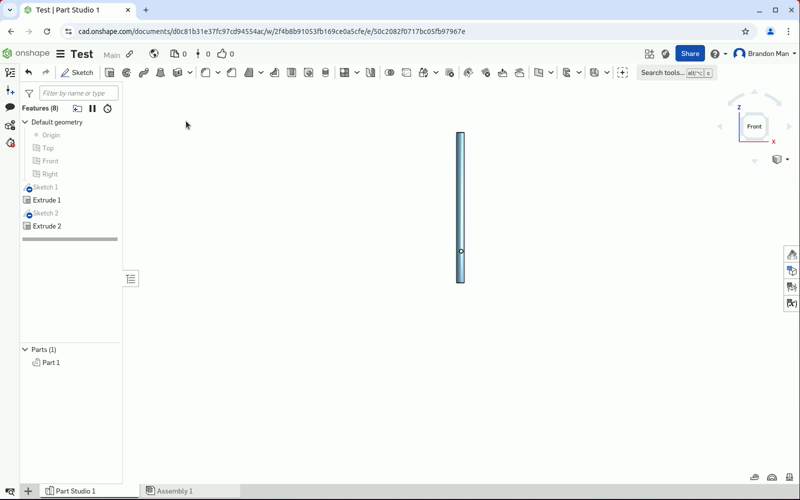
key(shift+h)
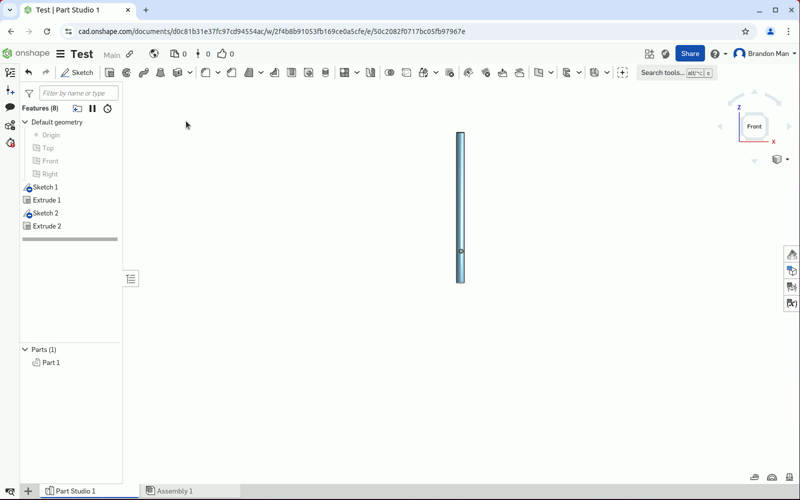
key(shift+h)
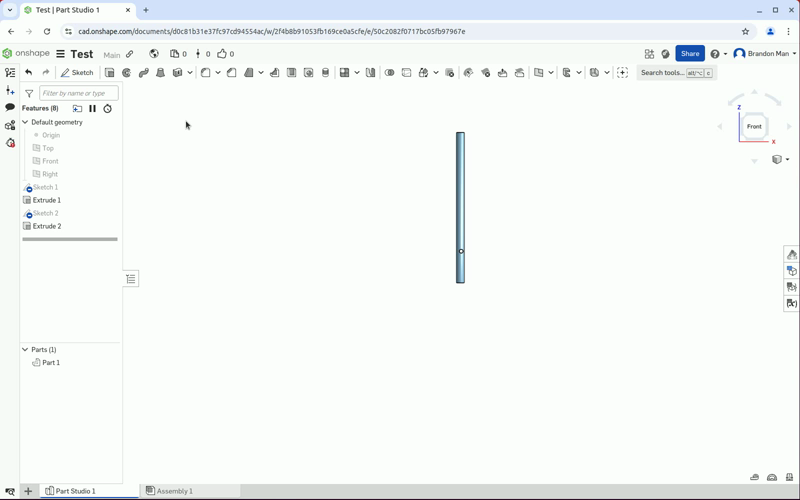
mouse_move(73, 189)
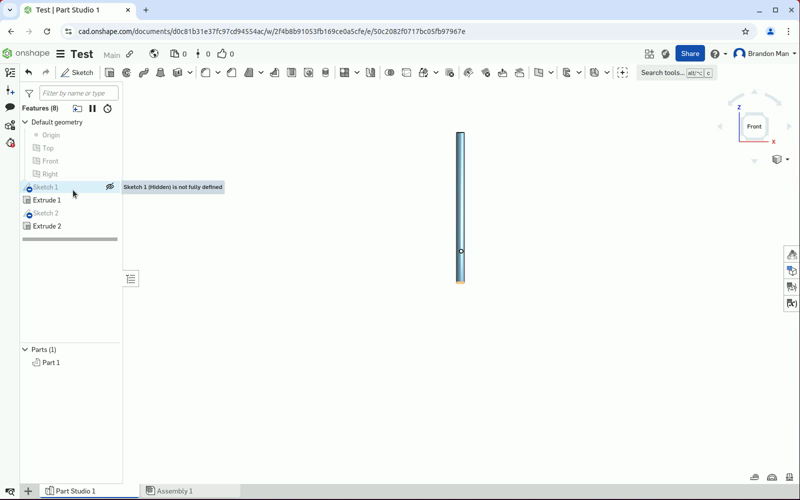
click(73, 189)
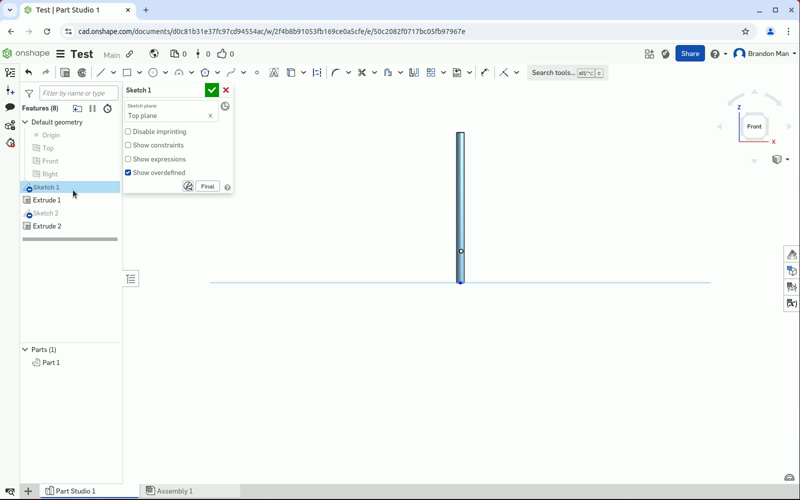
mouse_move(229, 92)
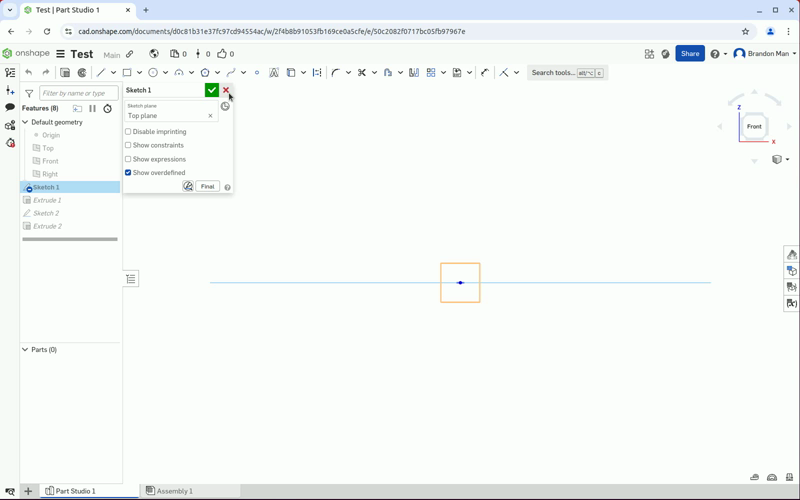
click(229, 92)
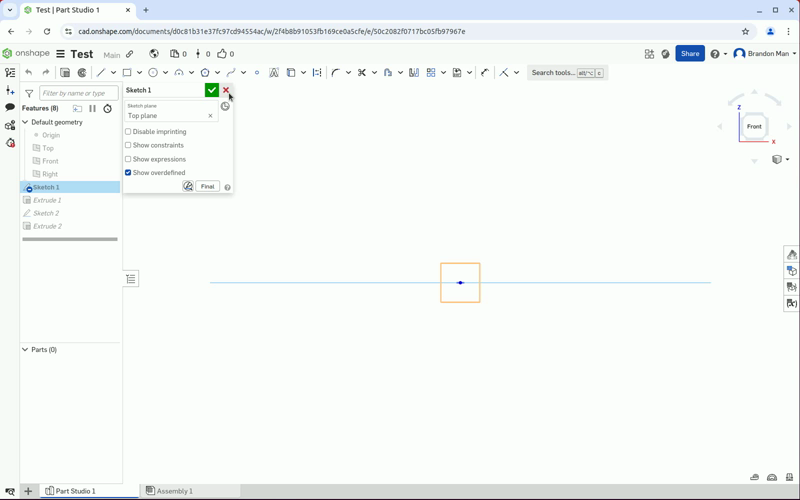
key(shift+s)
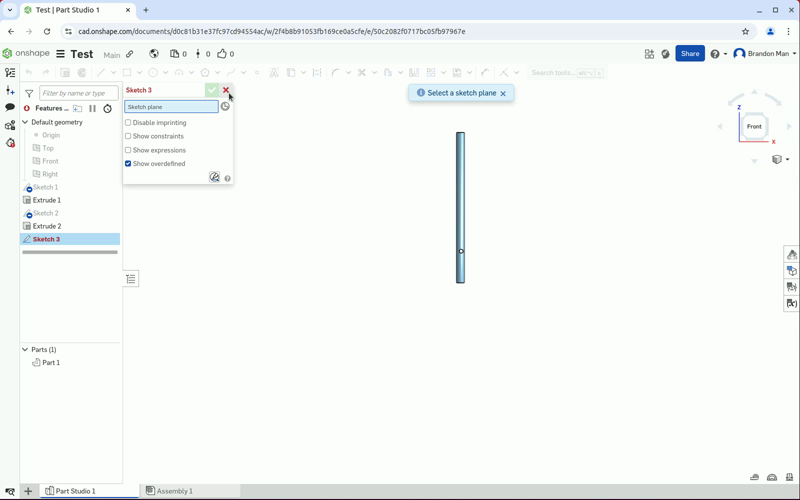
mouse_move(73, 163)
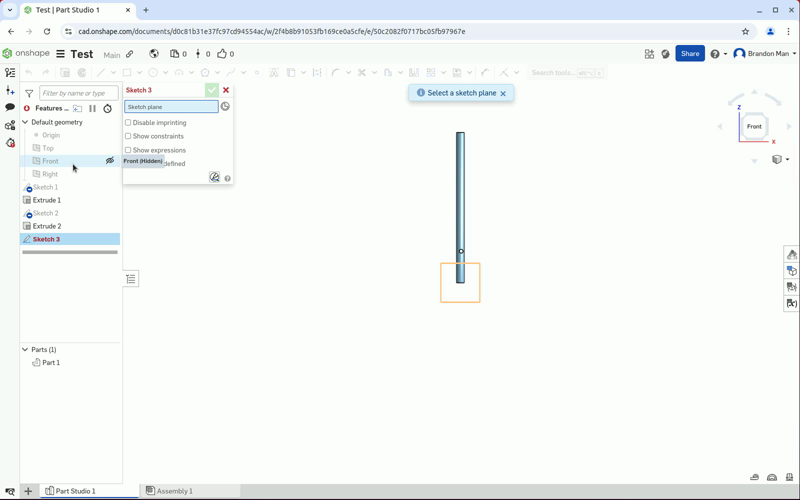
click(73, 163)
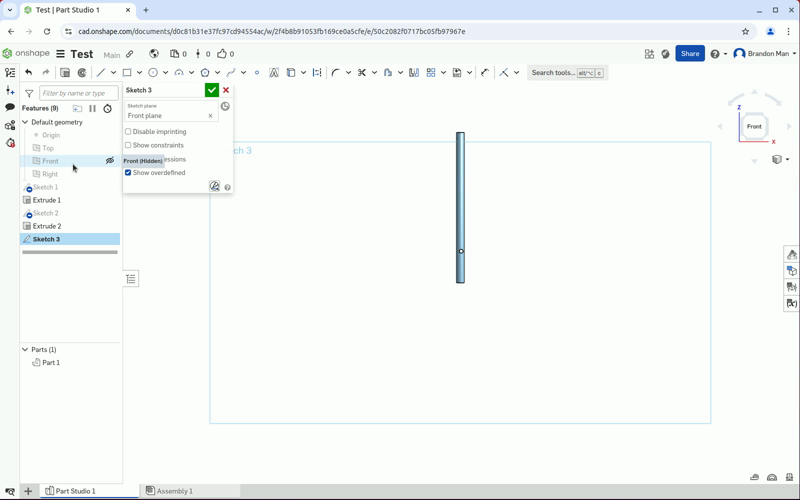
mouse_move(73, 352)
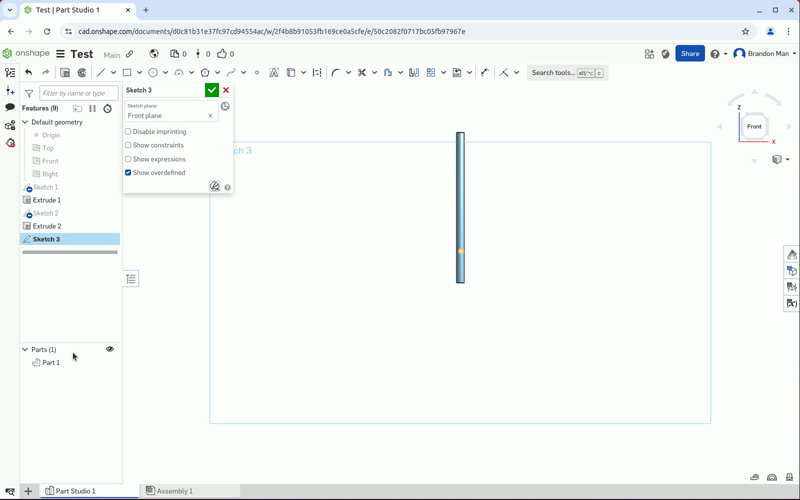
key(y)
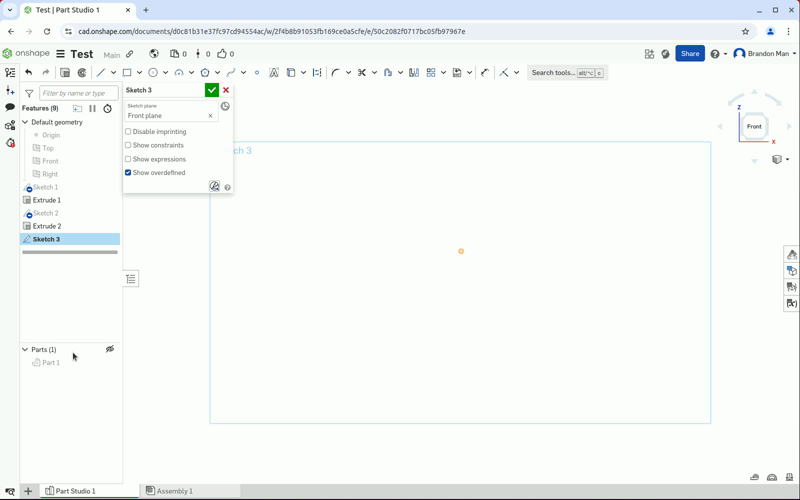
key(c)
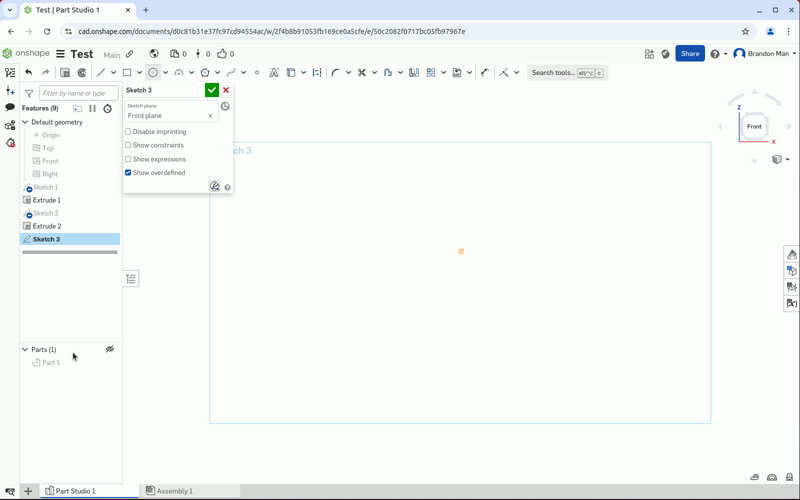
key_down(shift)
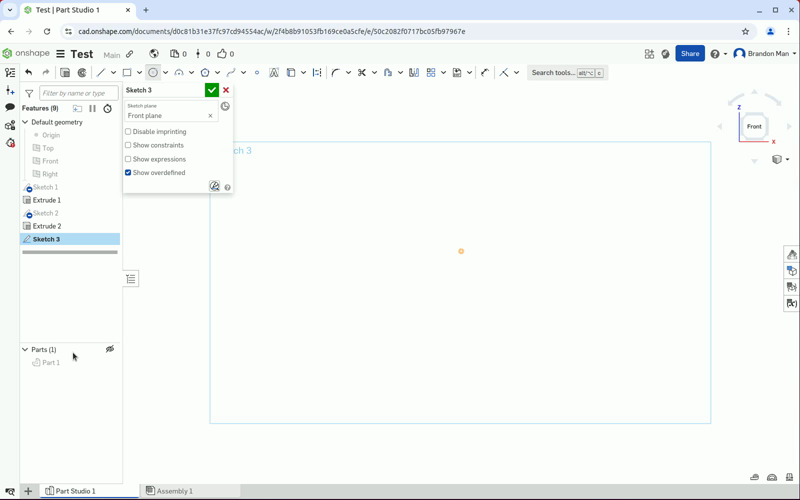
mouse_move(461, 279)
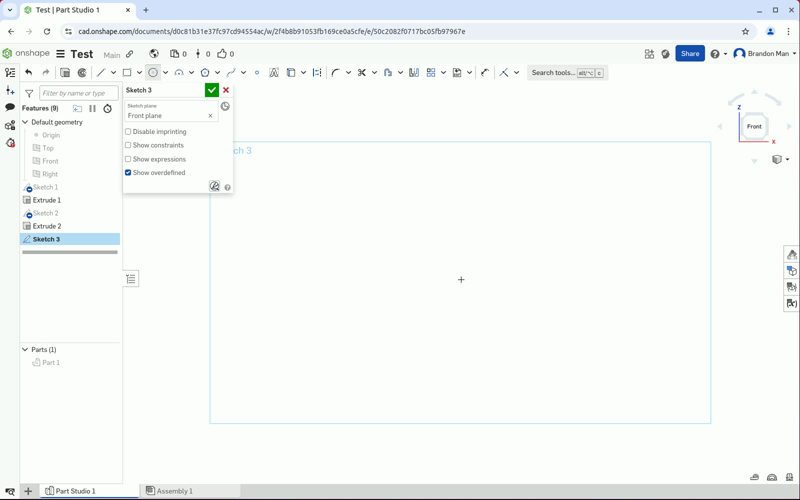
click(461, 279)
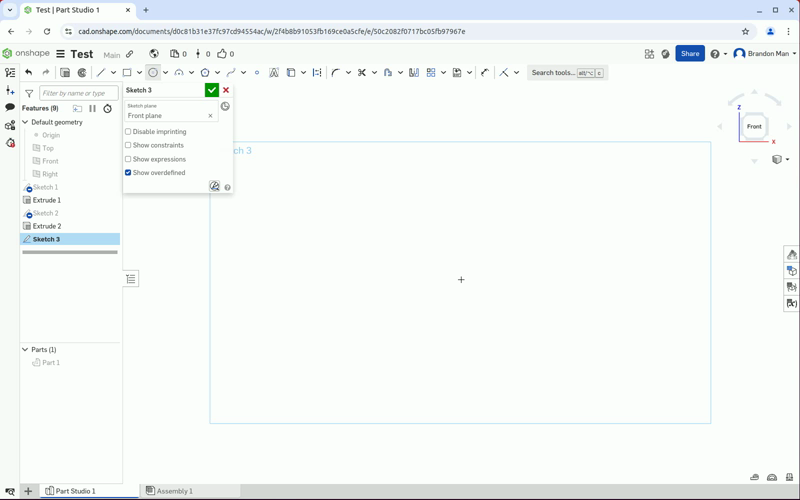
key_up(shift)
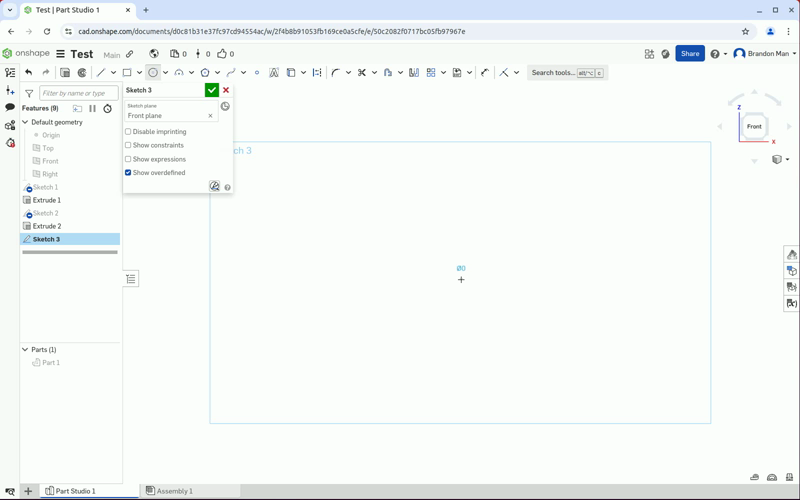
mouse_move(463, 279)
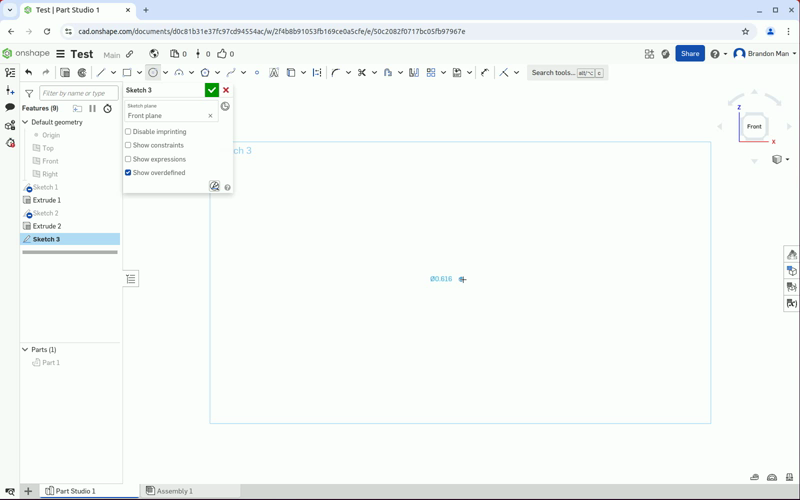
scroll(6)
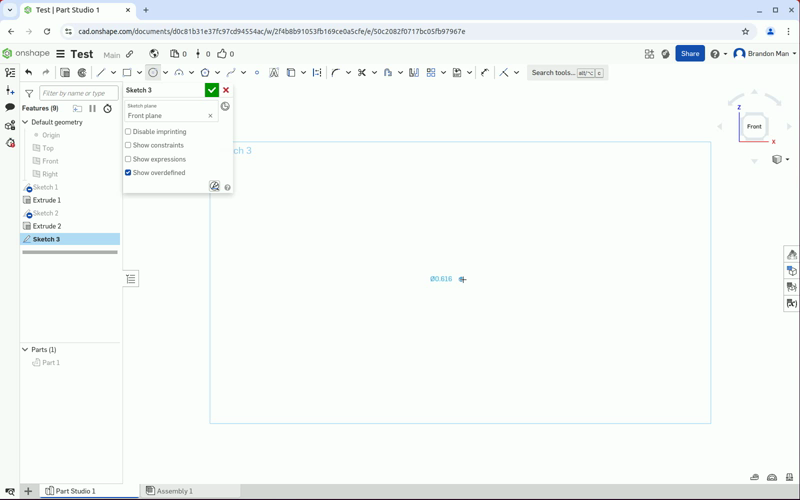
scroll(6)
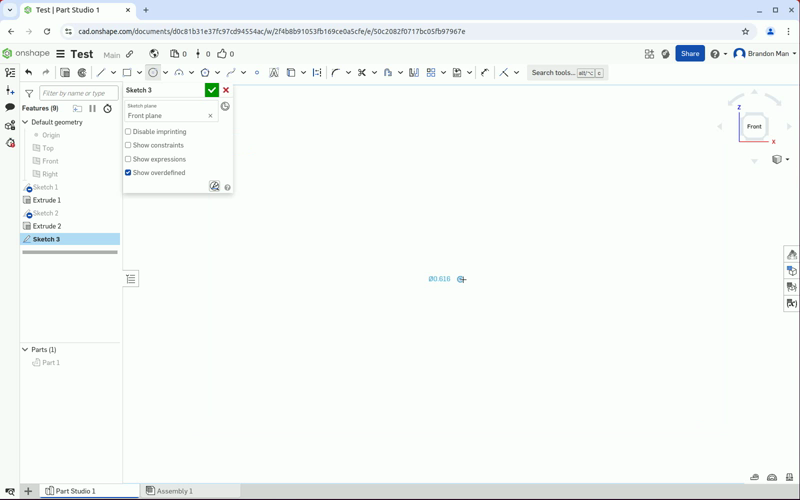
scroll(6)
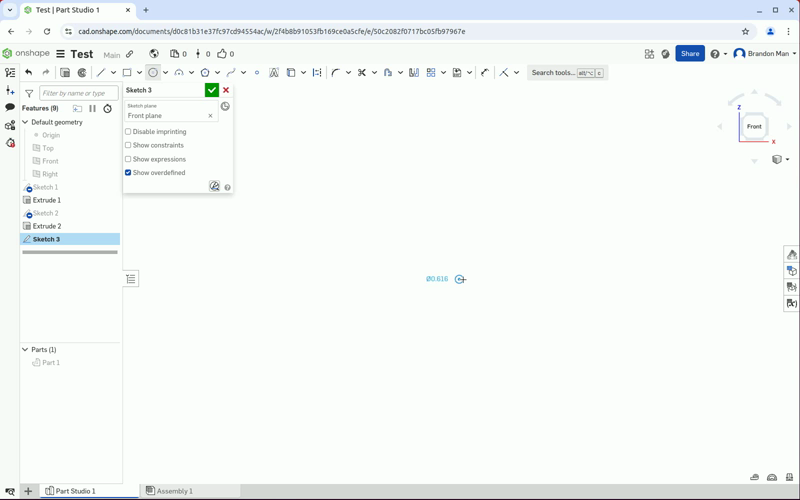
scroll(6)
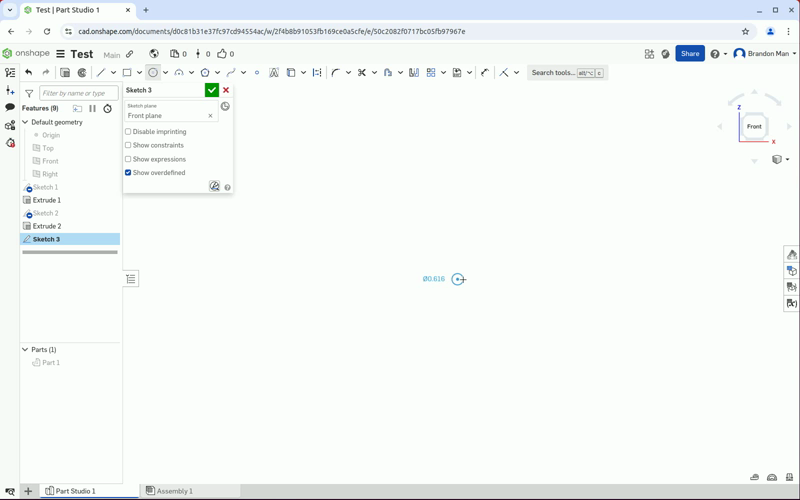
scroll(6)
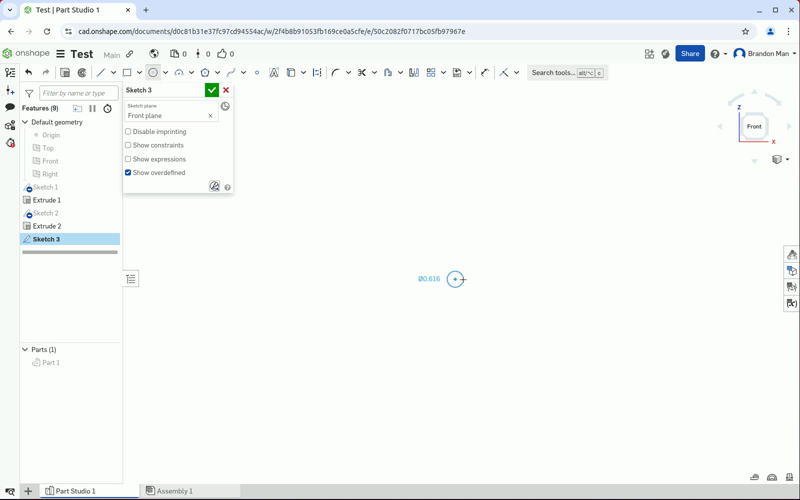
scroll(6)
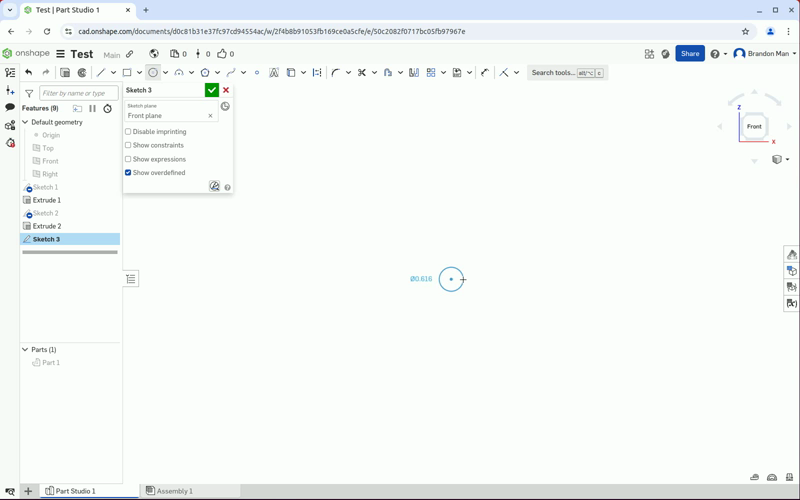
scroll(6)
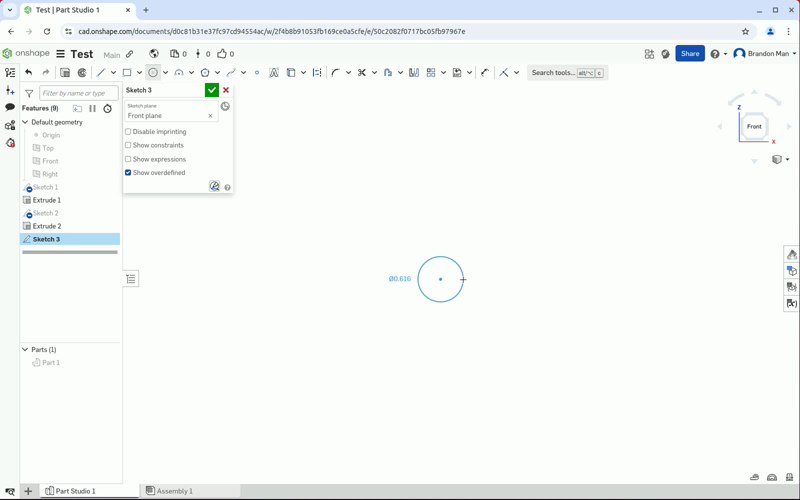
click(463, 279)
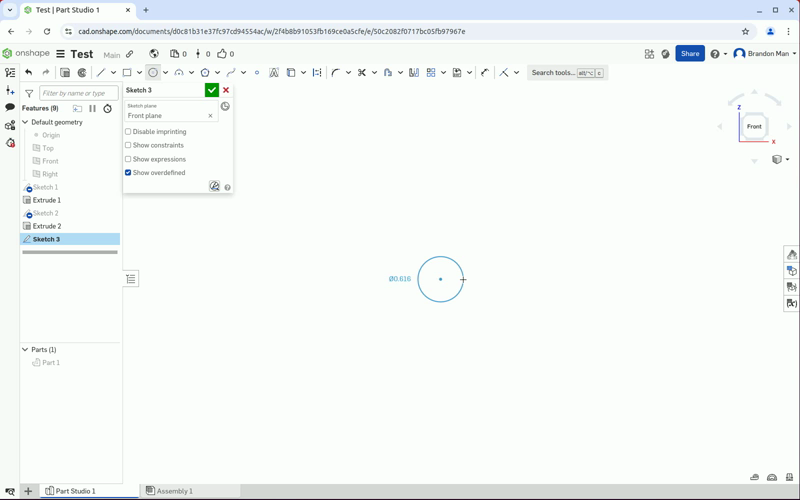
scroll(-6)
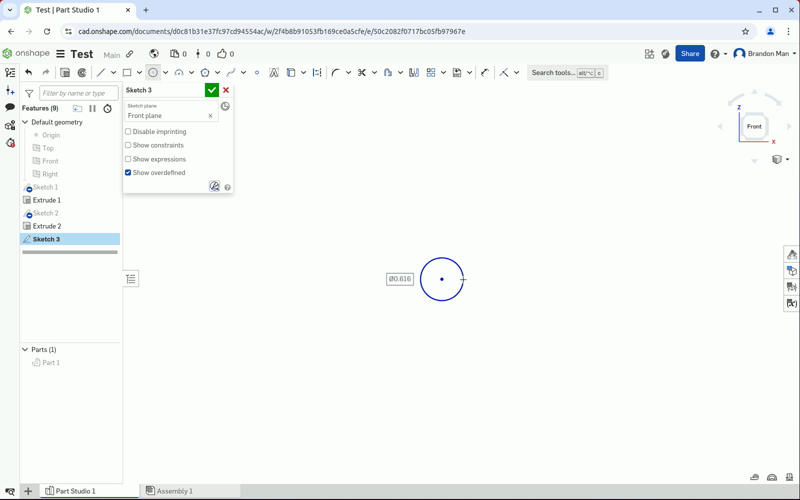
scroll(-6)
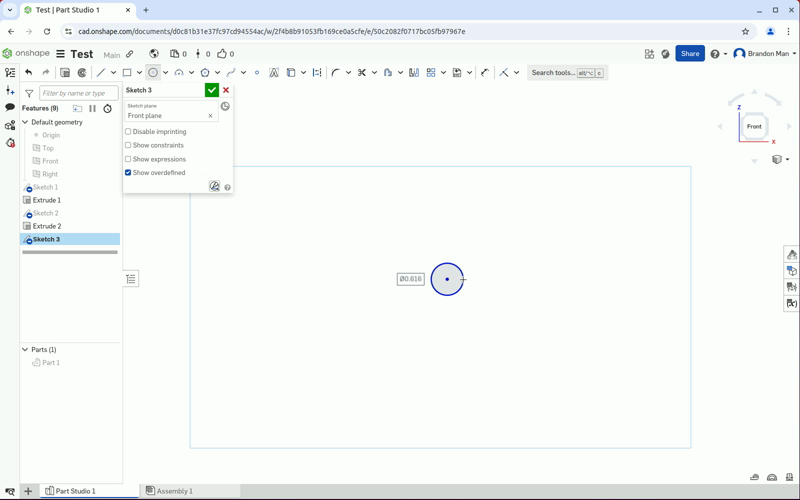
scroll(-6)
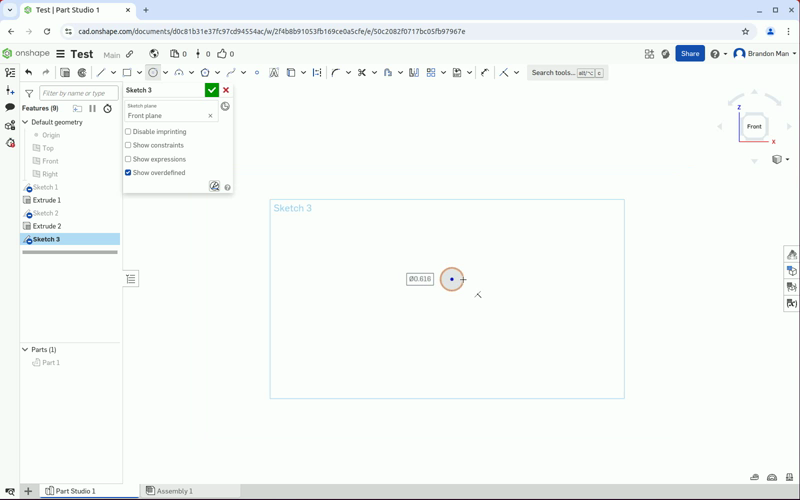
scroll(-6)
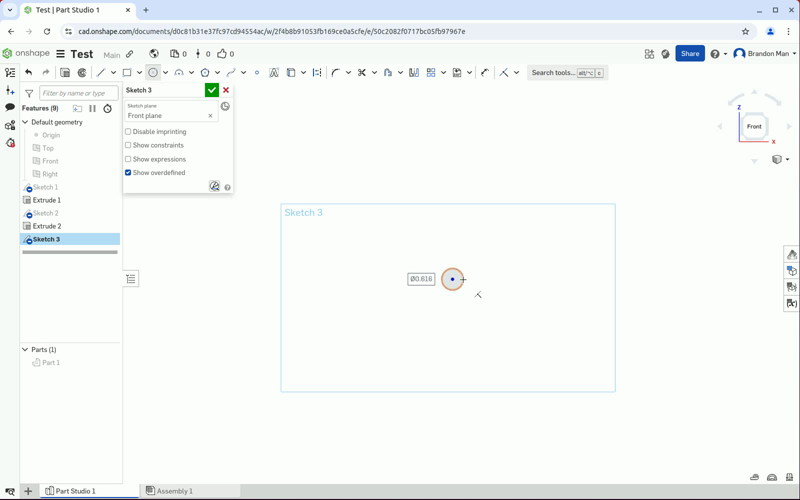
scroll(-6)
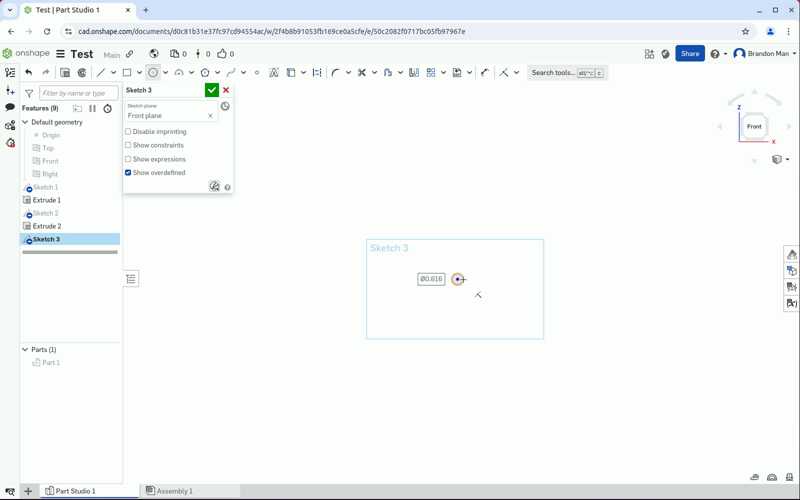
scroll(-6)
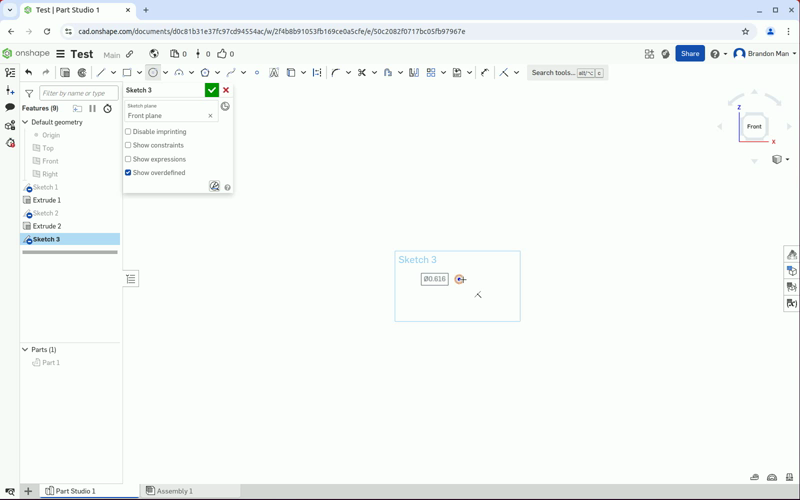
scroll(-6)
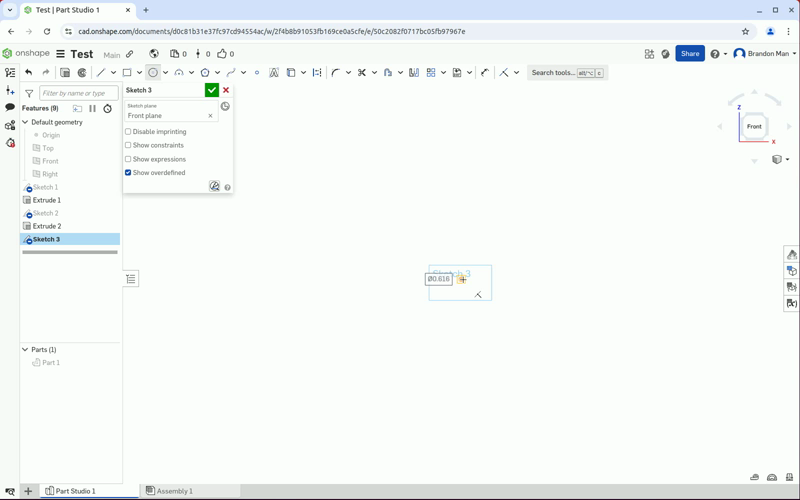
key(esc)
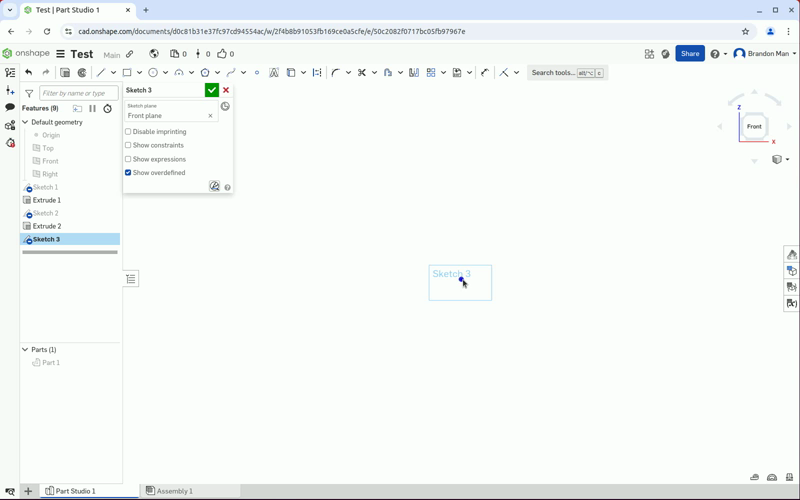
mouse_move(461, 279)
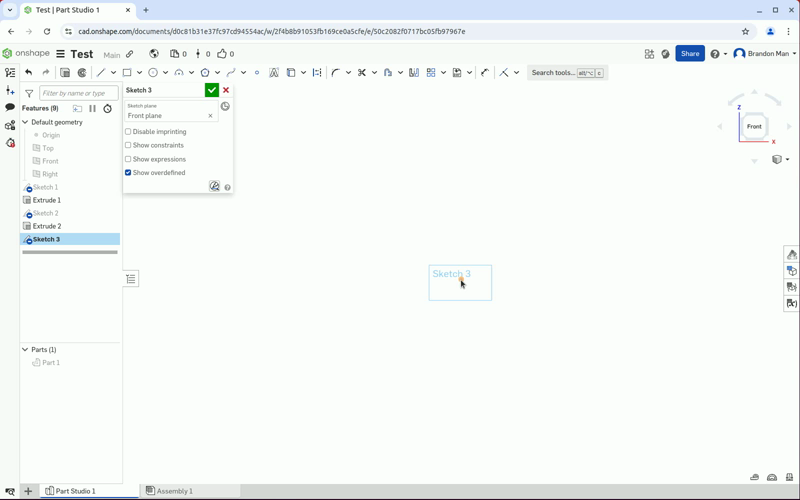
scroll(6)
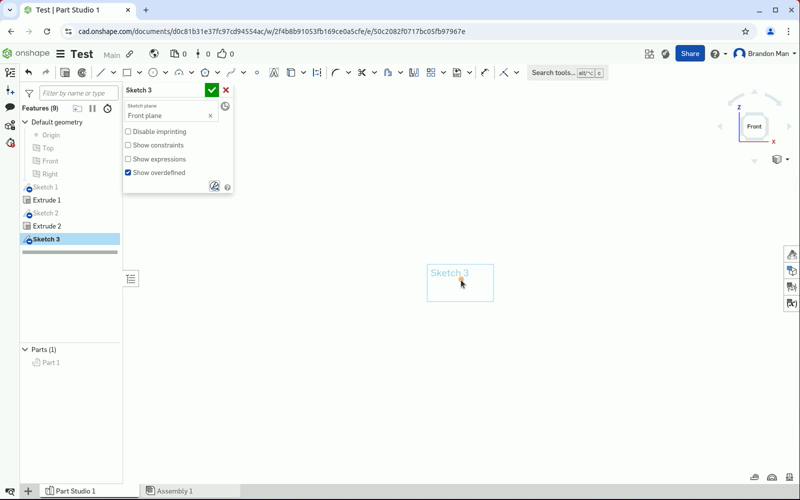
scroll(6)
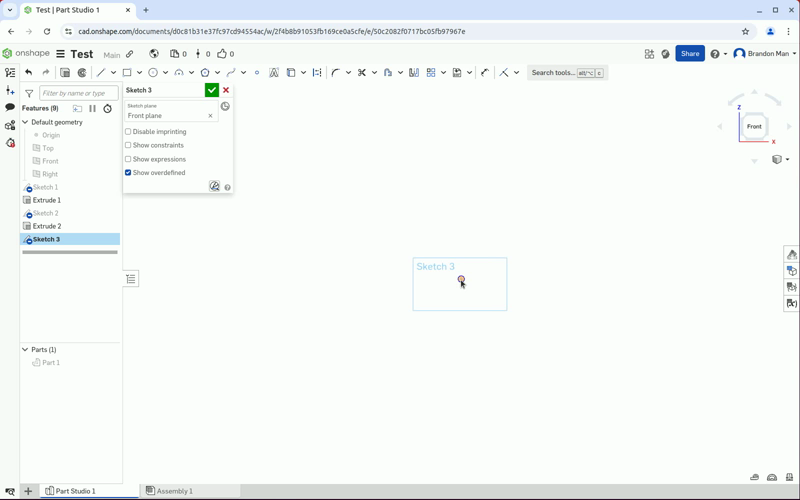
scroll(6)
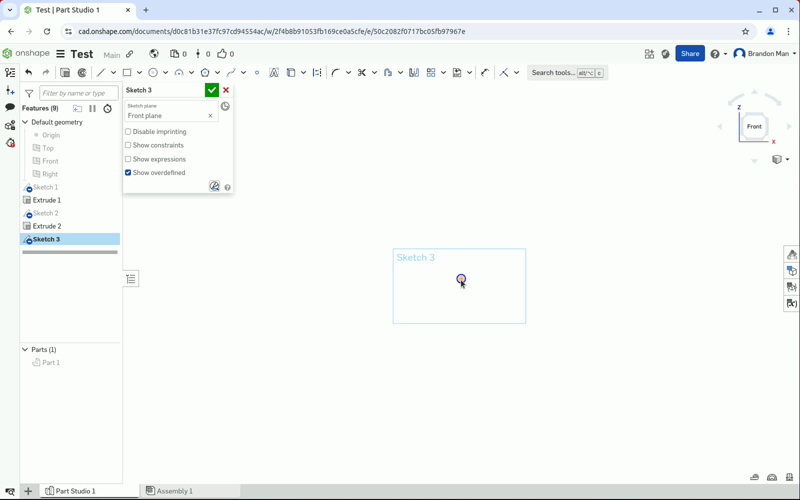
scroll(6)
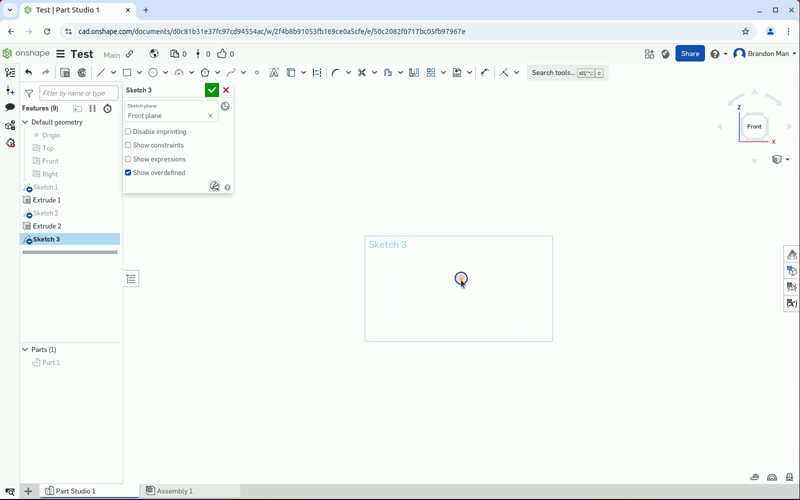
scroll(6)
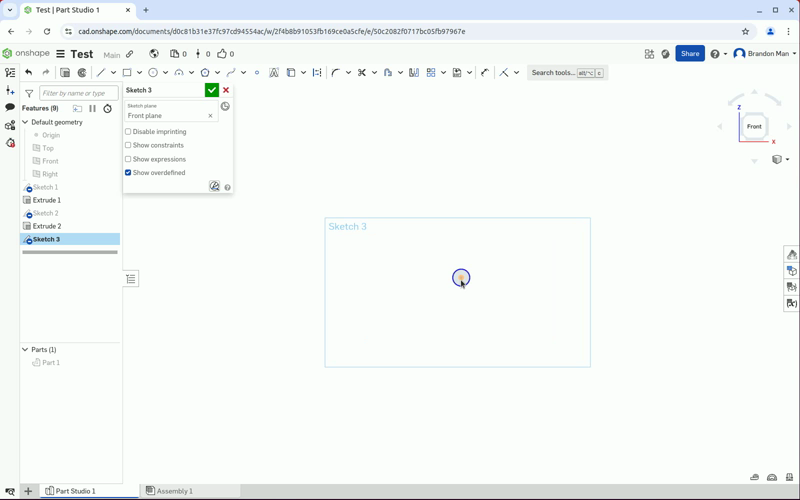
scroll(6)
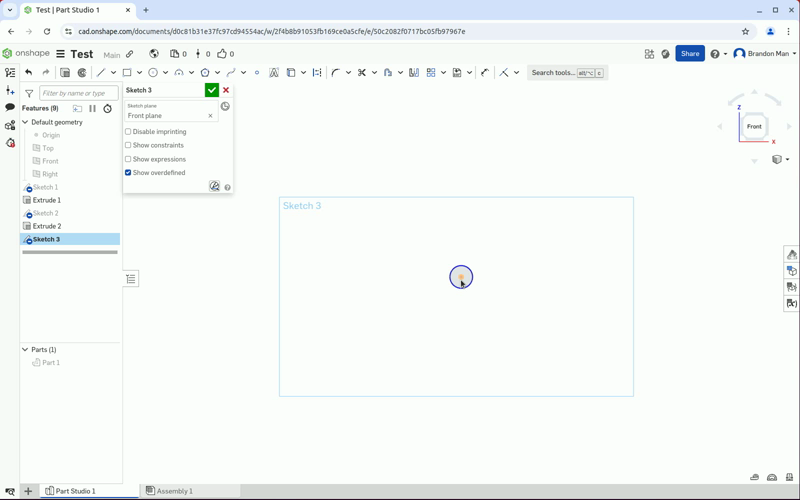
scroll(6)
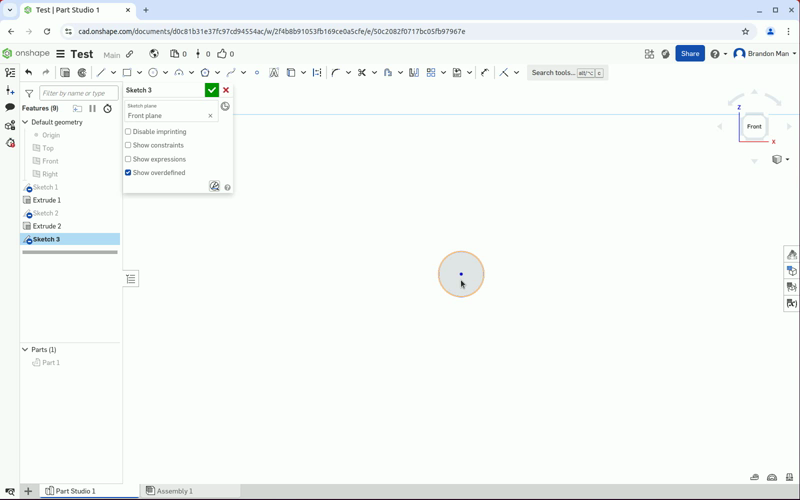
click(461, 279)
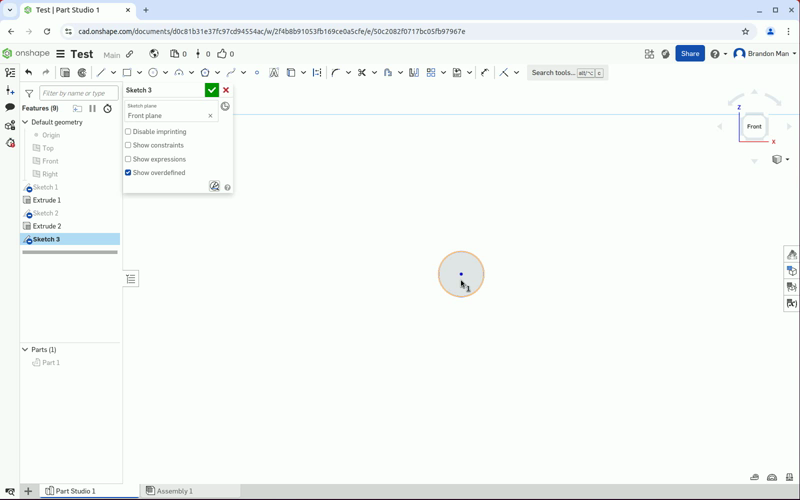
scroll(-6)
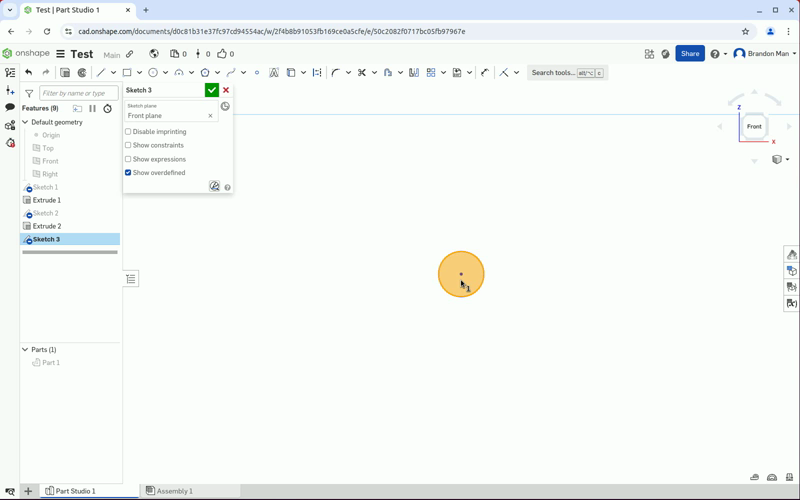
scroll(-6)
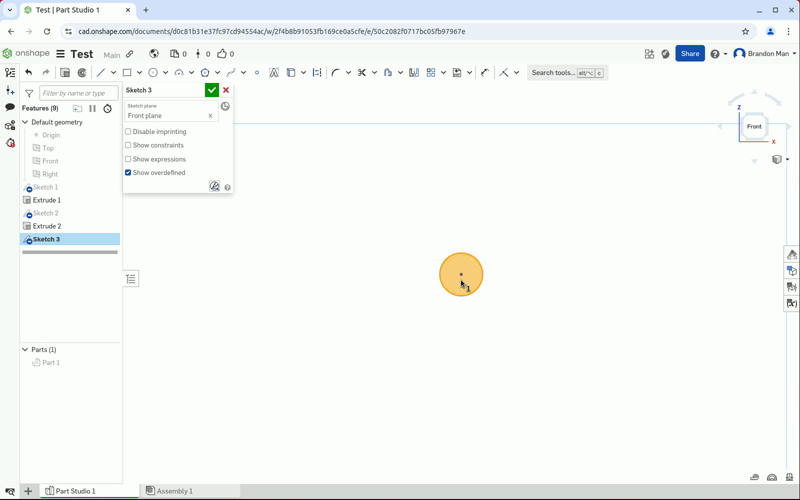
scroll(-6)
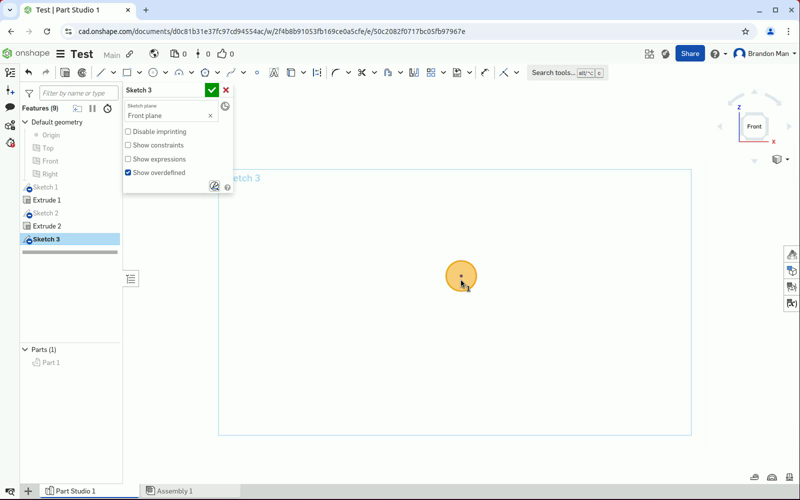
scroll(-6)
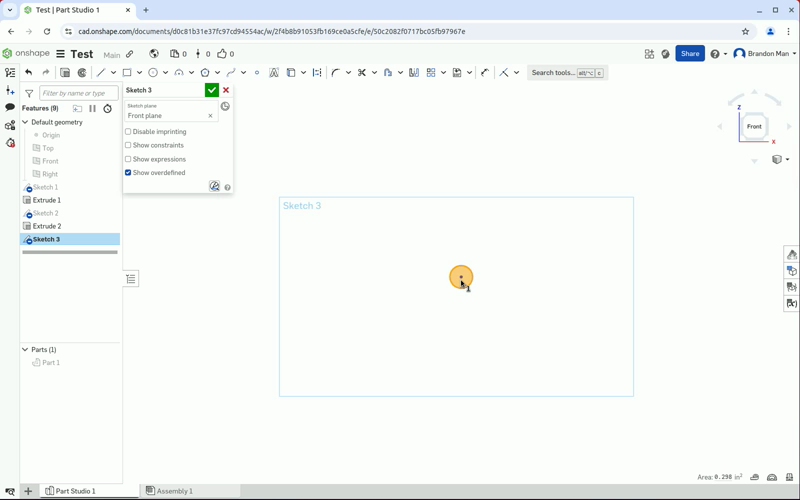
scroll(-6)
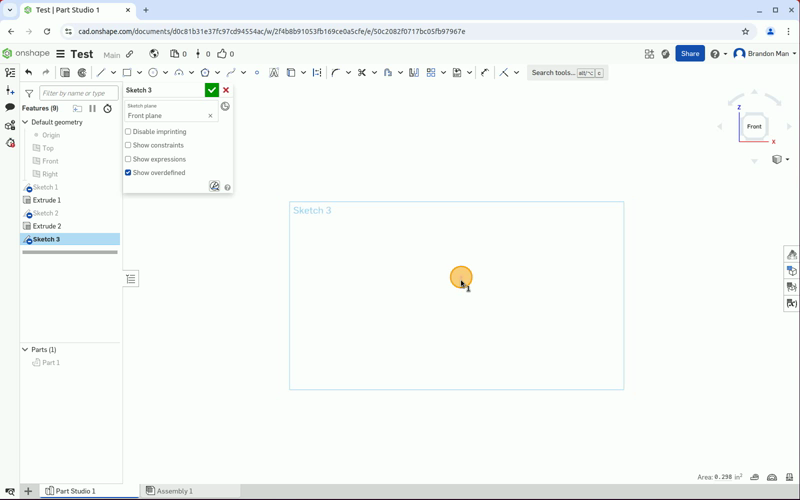
scroll(-6)
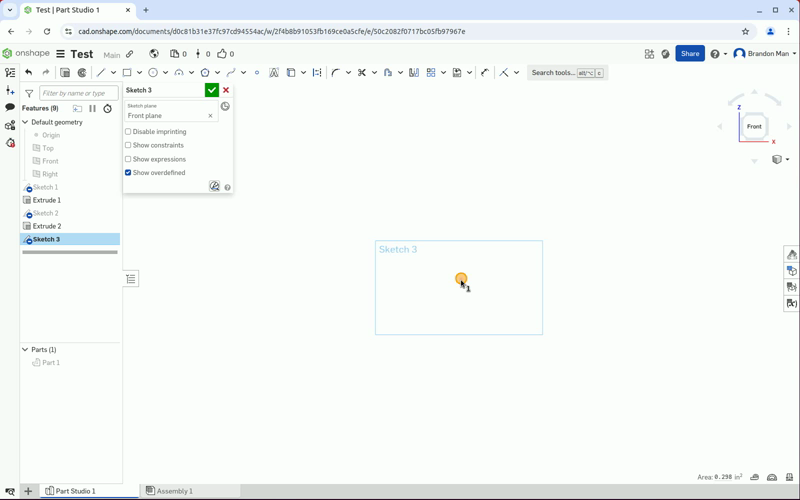
scroll(-6)
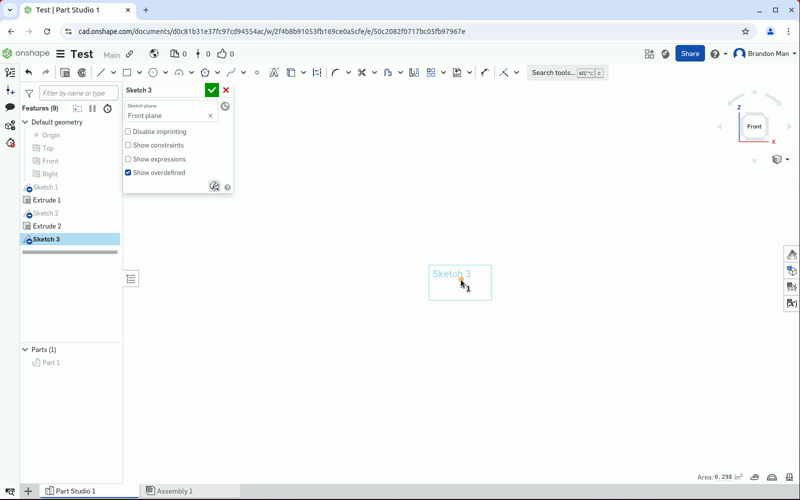
mouse_move(73, 352)
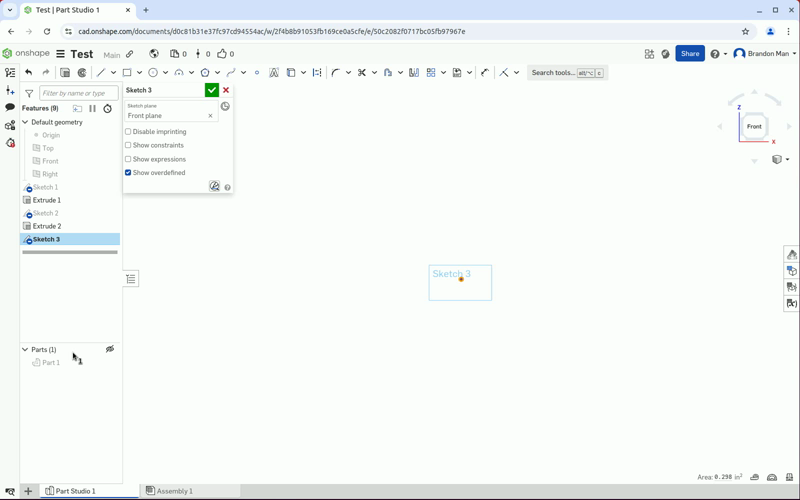
key(shift+y)
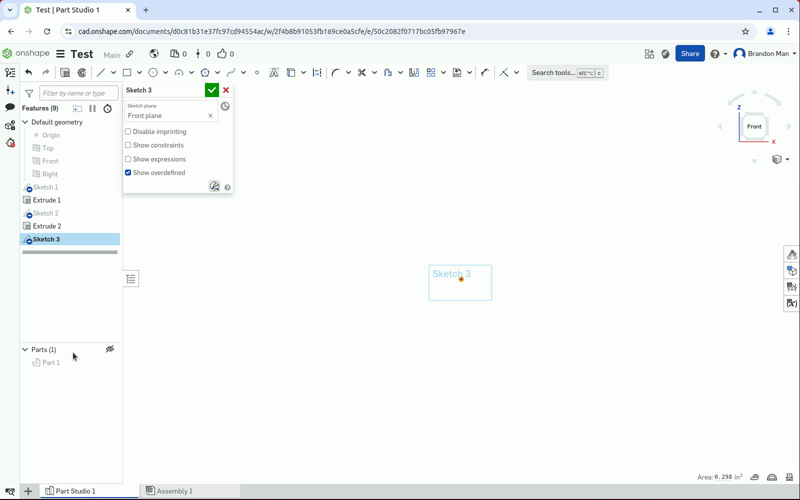
key(shift+e)
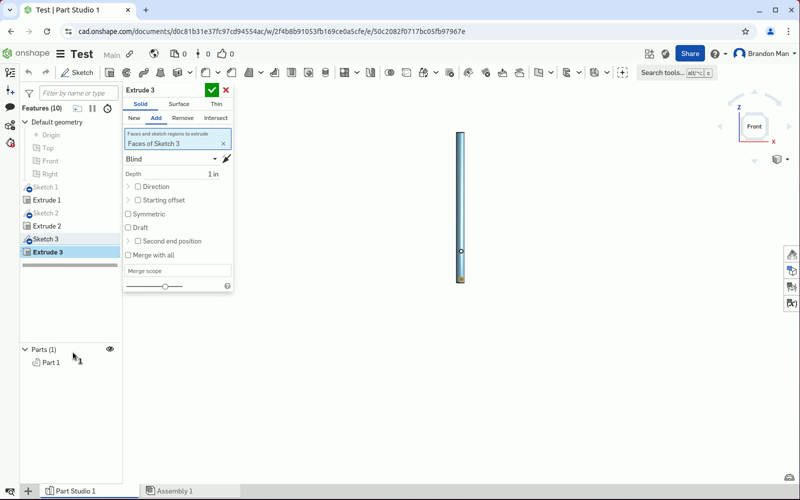
mouse_move(143, 106)
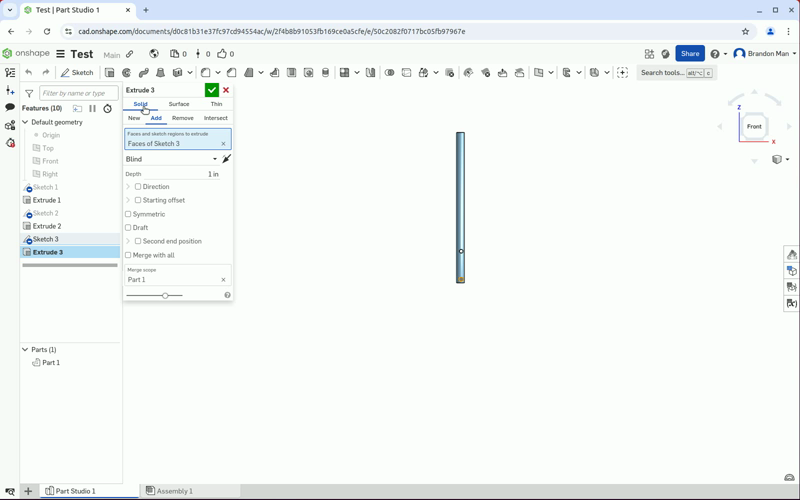
click(143, 106)
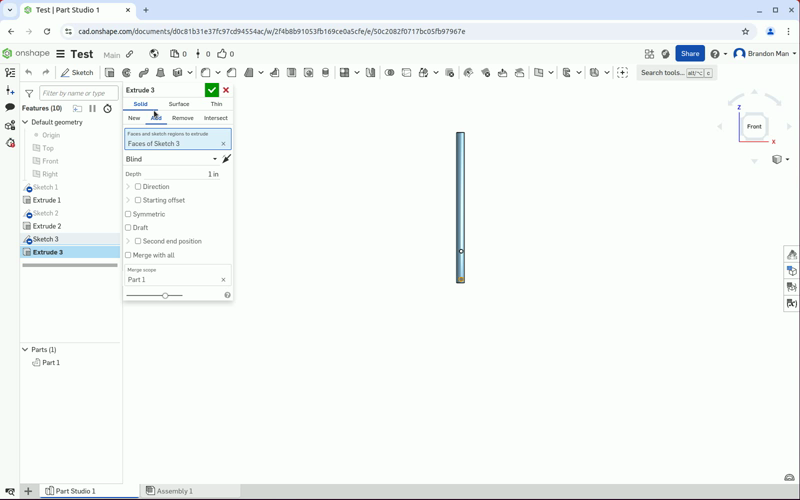
mouse_move(186, 120)
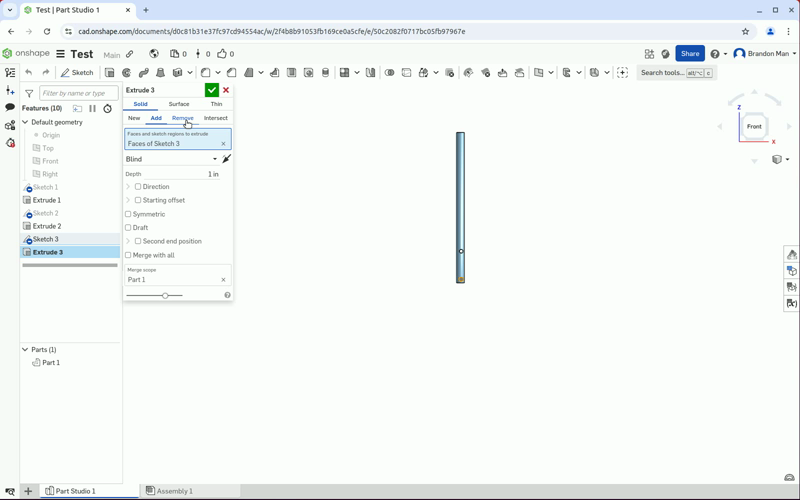
click(186, 120)
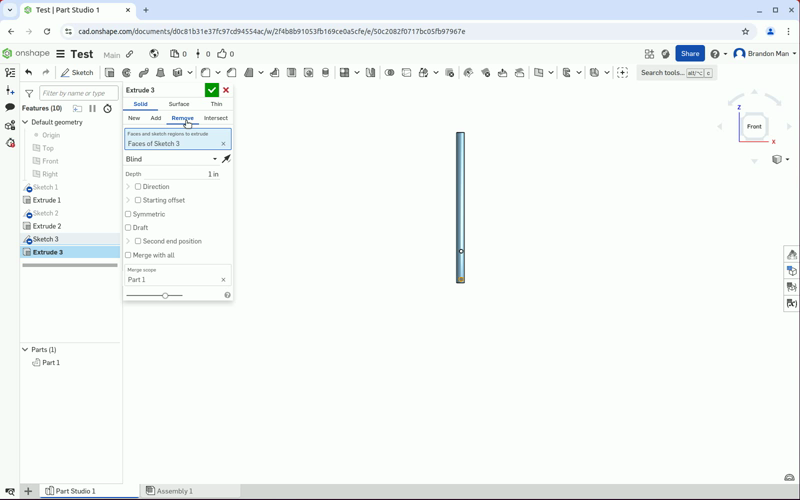
key(tab, 4)
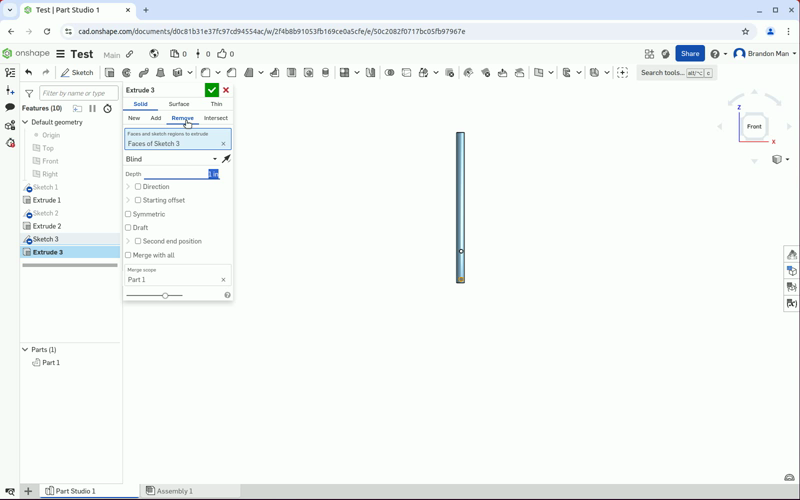
text(1.444)
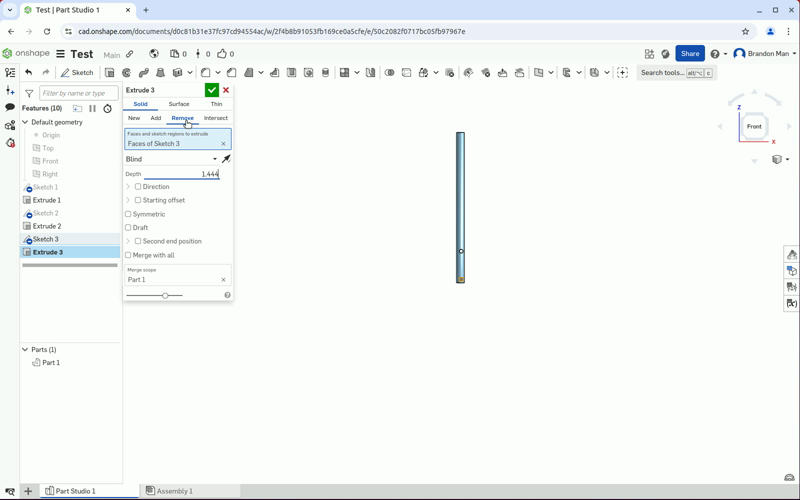
key(tab, 3)
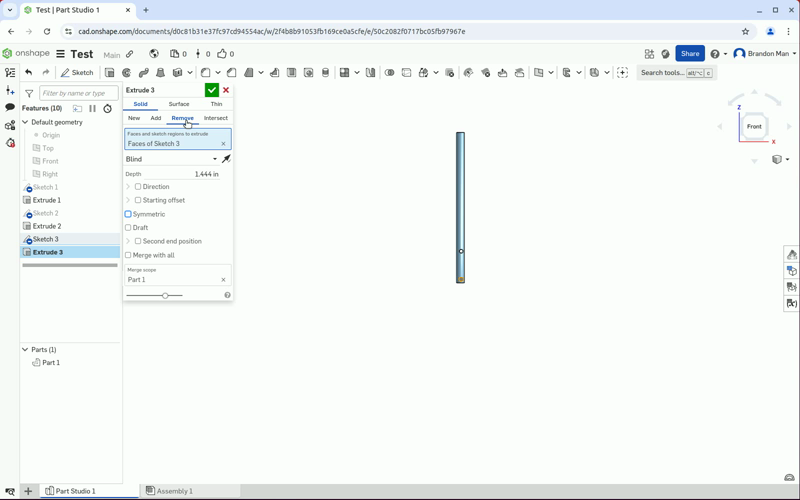
key(space)
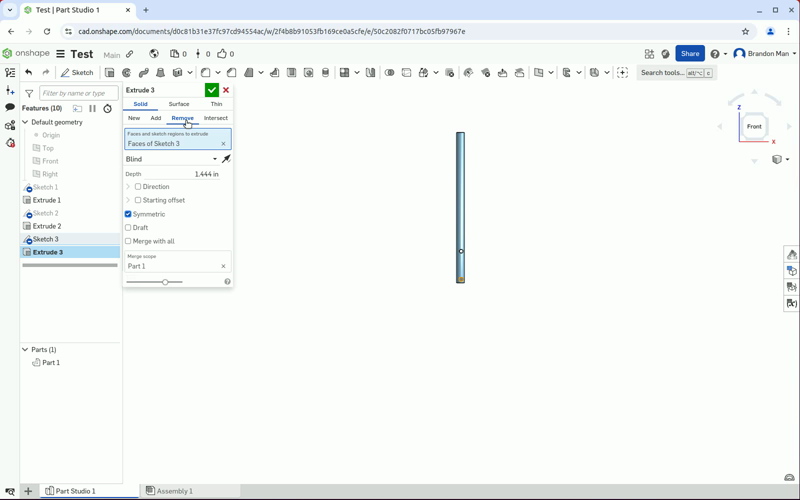
key(tab, 2)
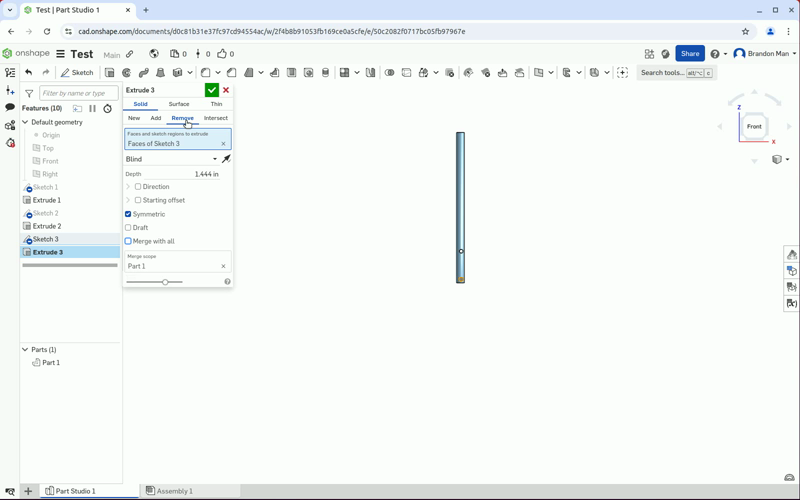
key(space)
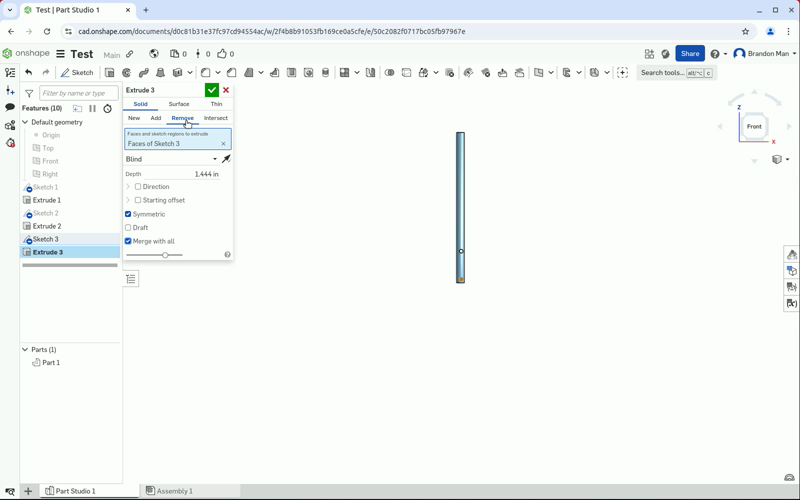
key(enter)
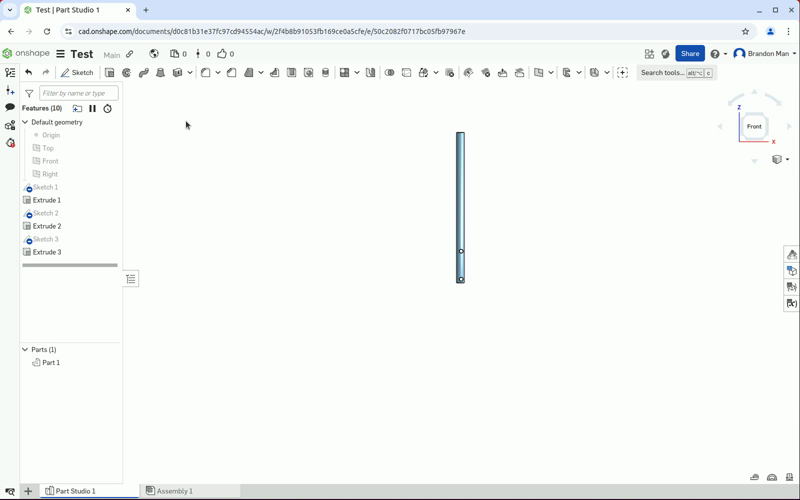
key(shift+h)
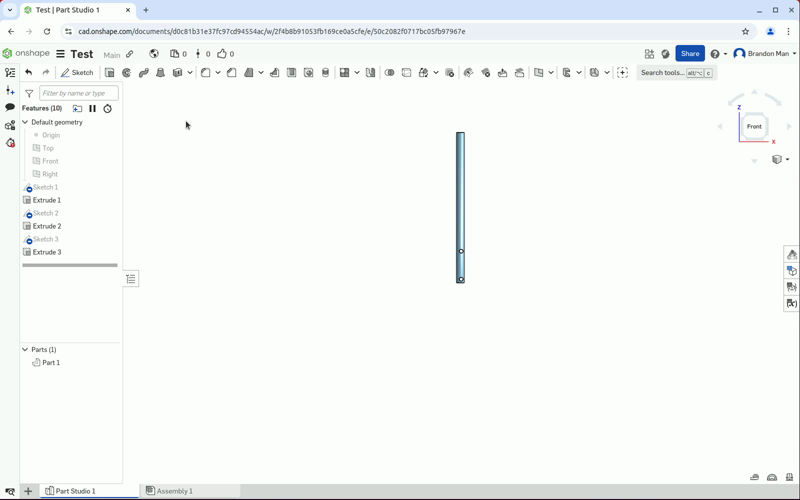
key(shift+h)
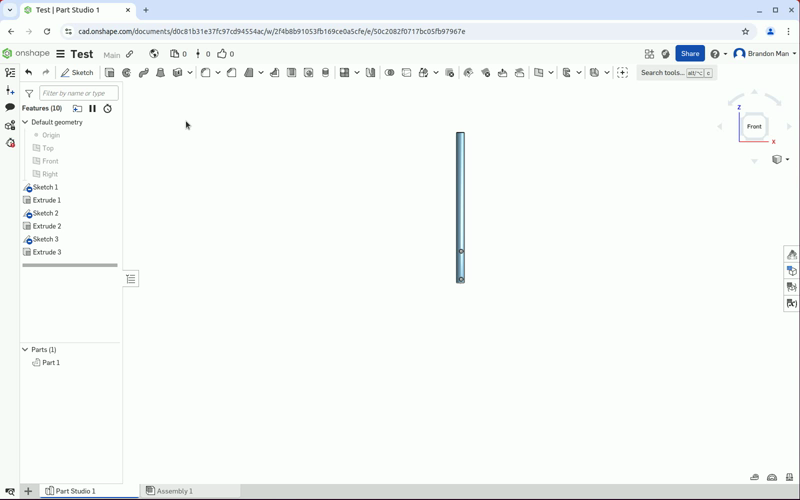
key(shift+7)
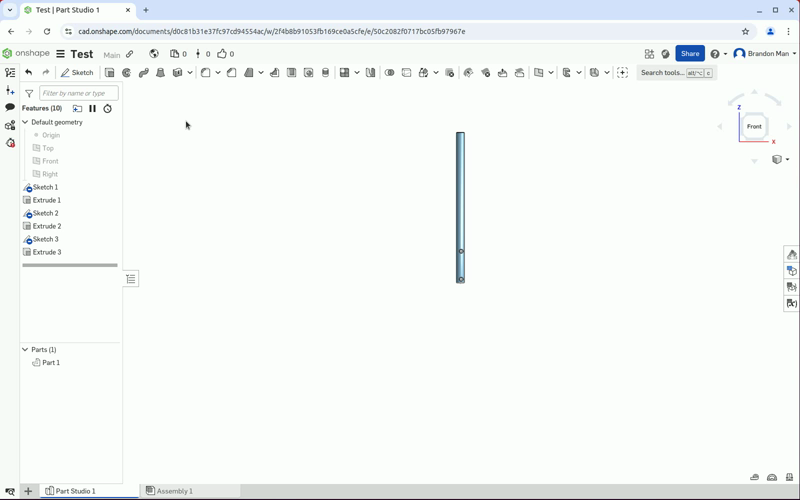
key(left, 2)
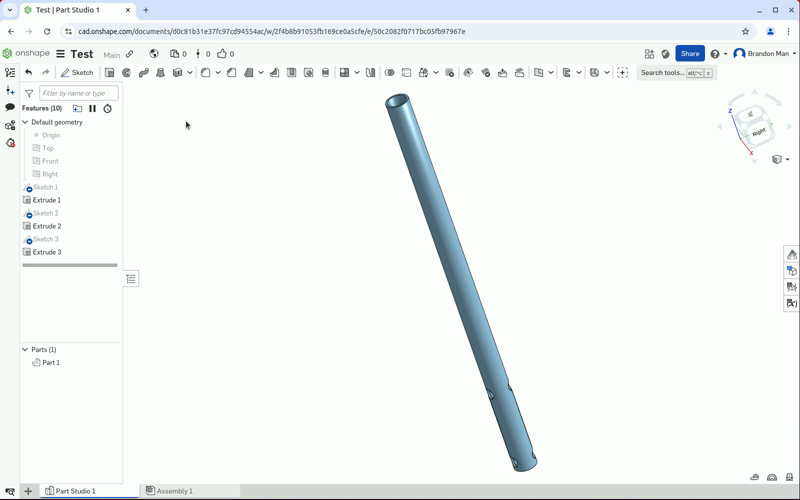
key(down, 2)
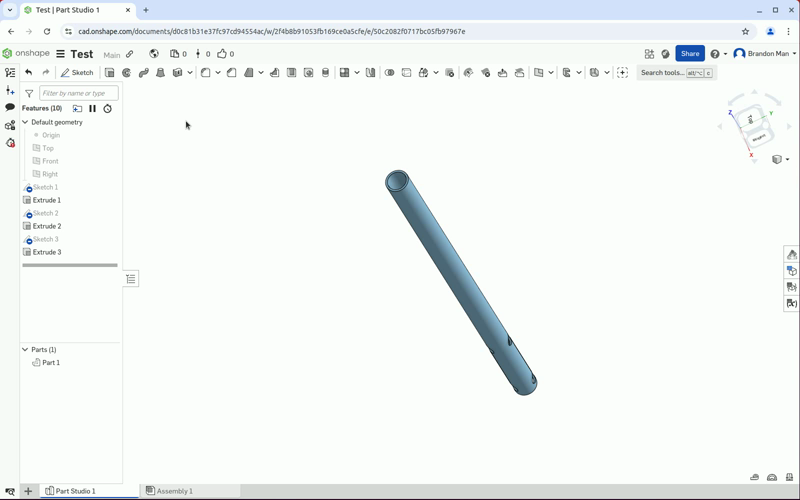
key(up, 2)
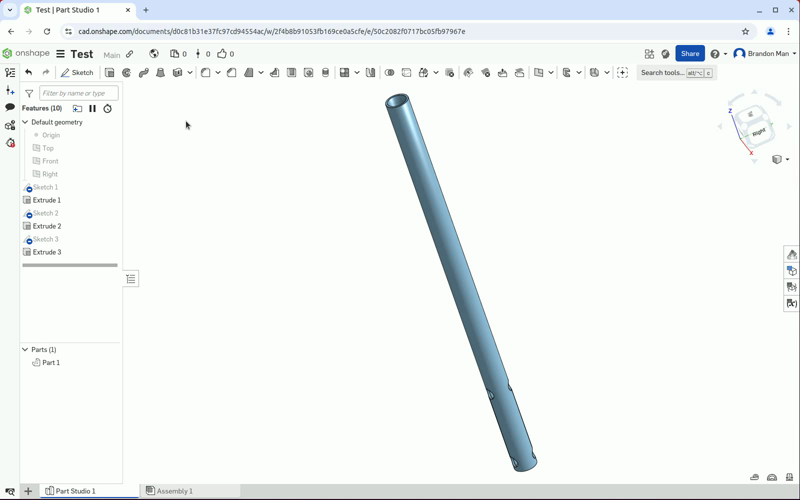
key(right, 2)
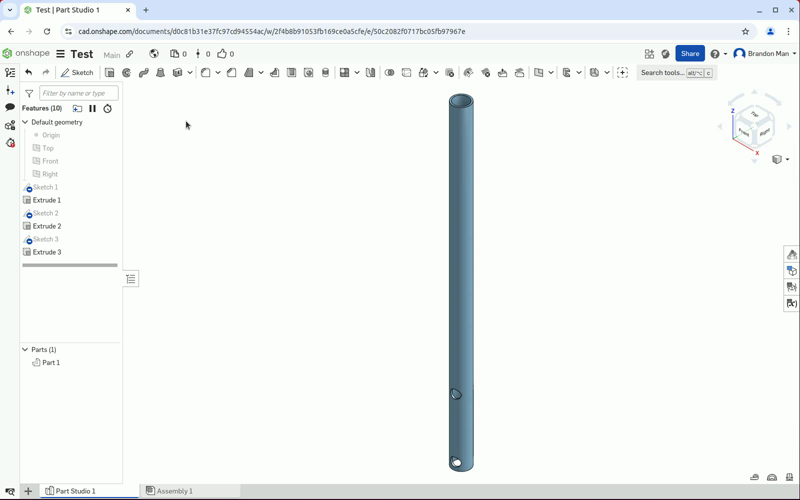
mouse_move(73, 189)
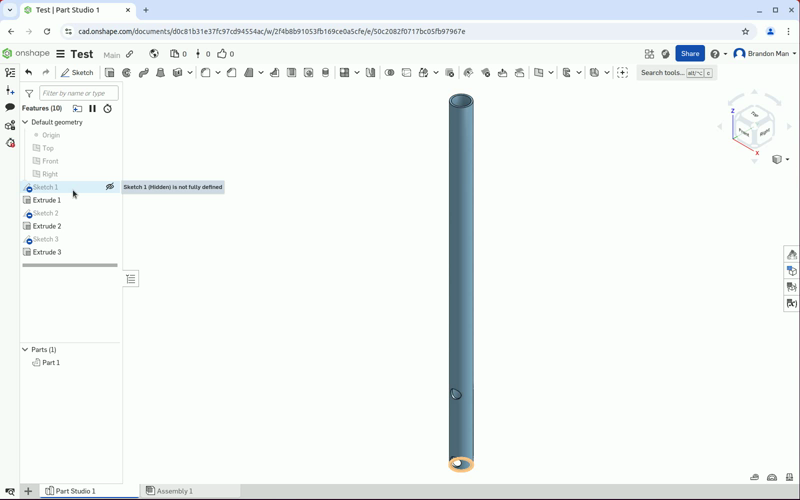
click(73, 189)